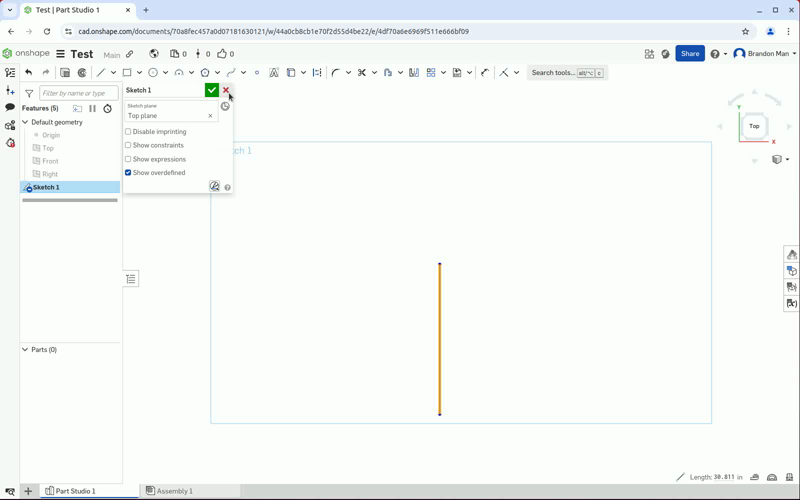
key(shift+h)
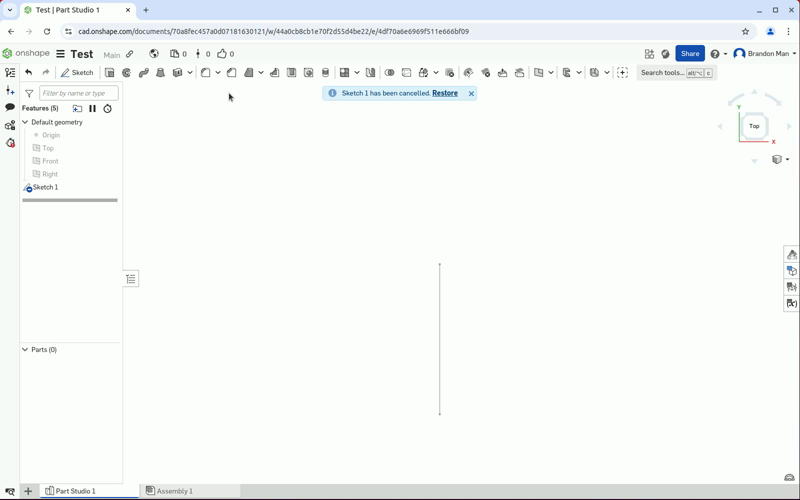
mouse_move(73, 352)
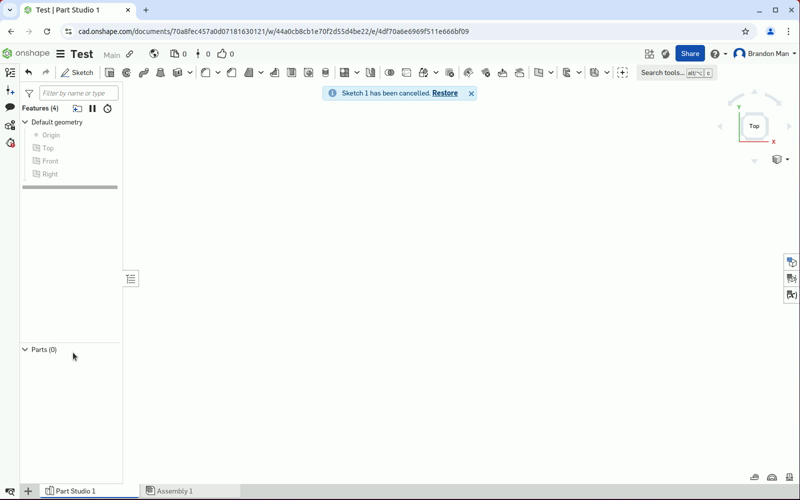
key(y)
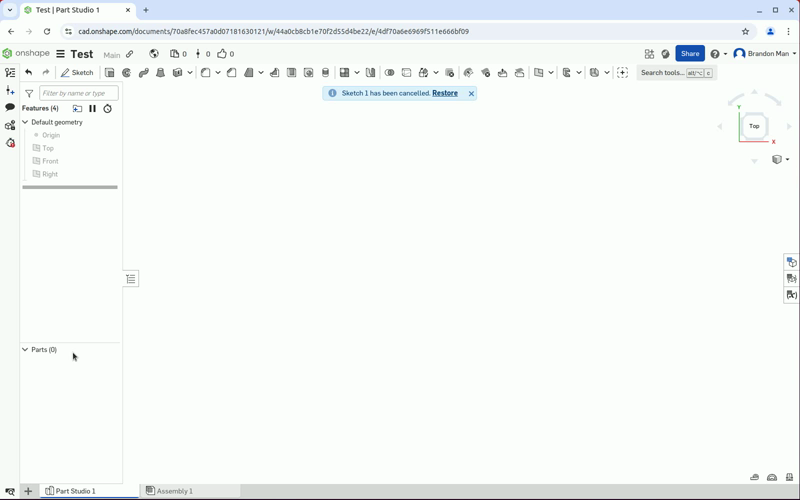
key(shift+p)
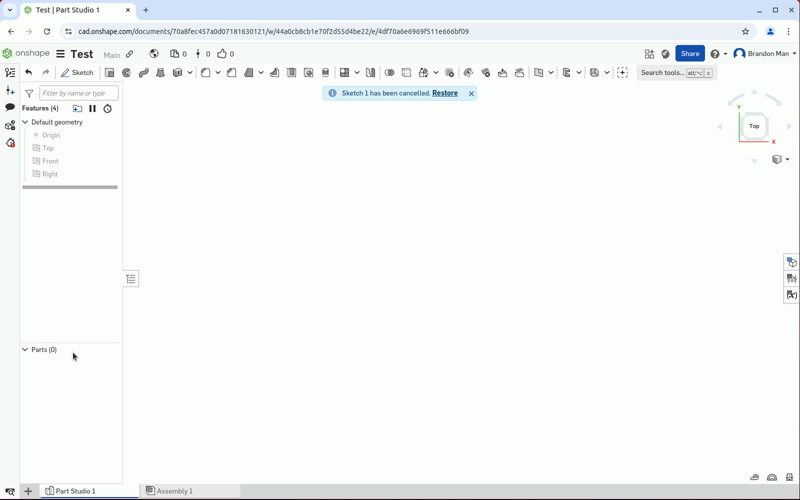
key(space)
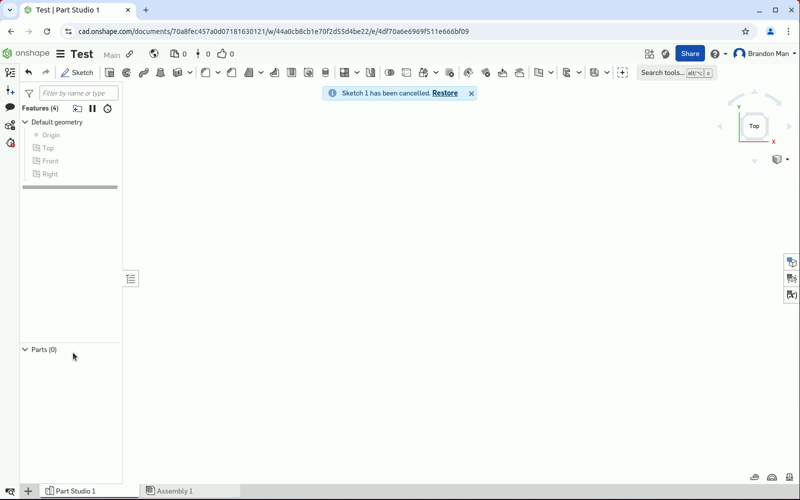
key_down(shift)
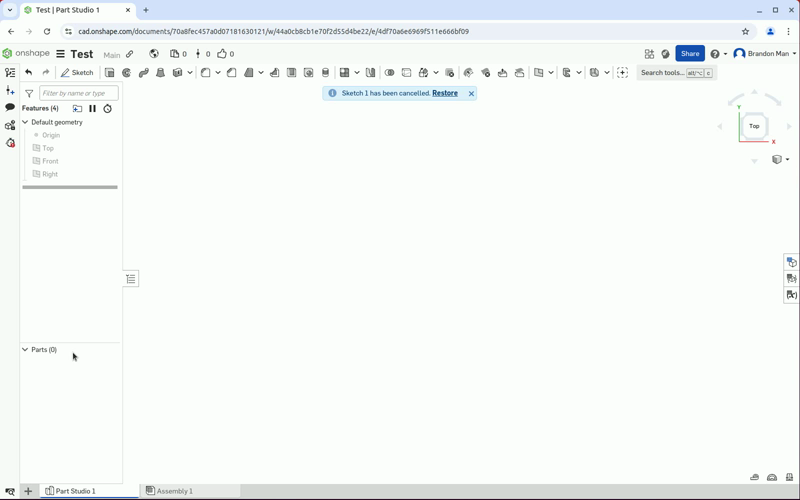
key(up)
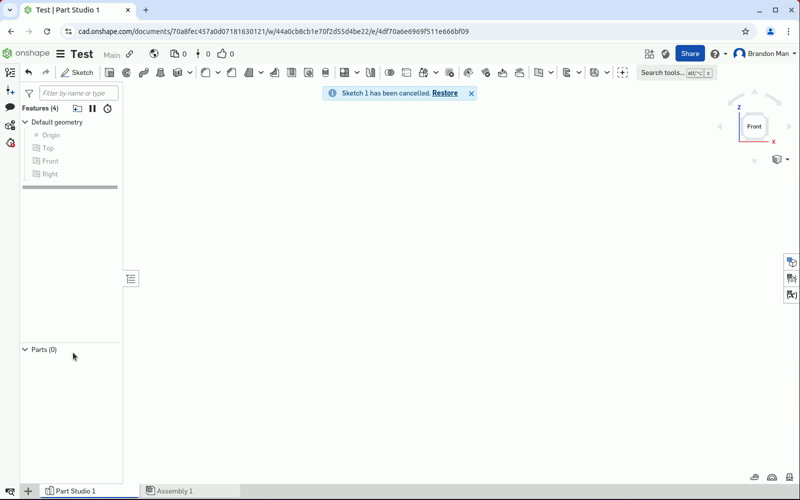
key_up(shift)
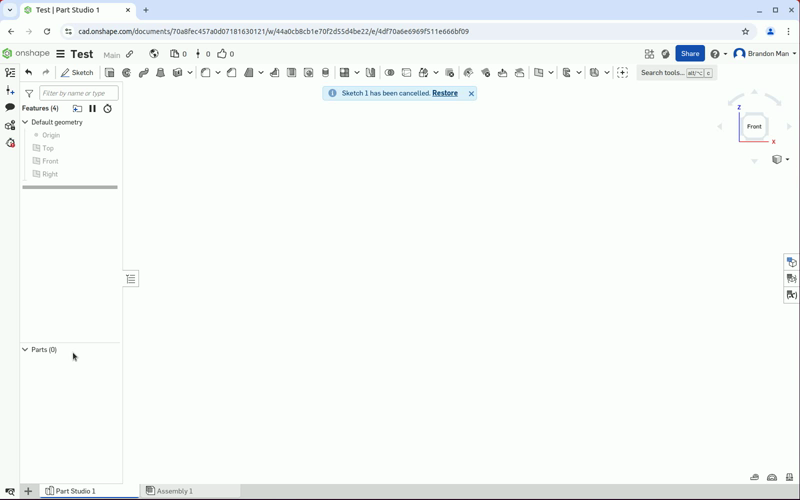
mouse_move(73, 352)
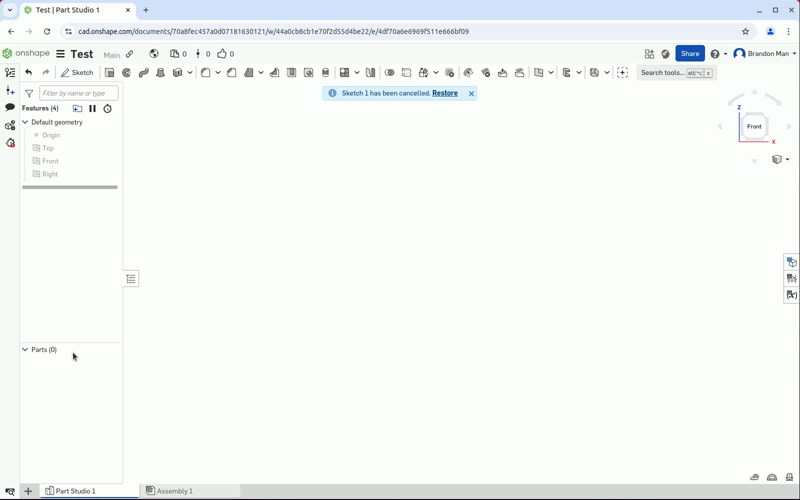
key(shift+y)
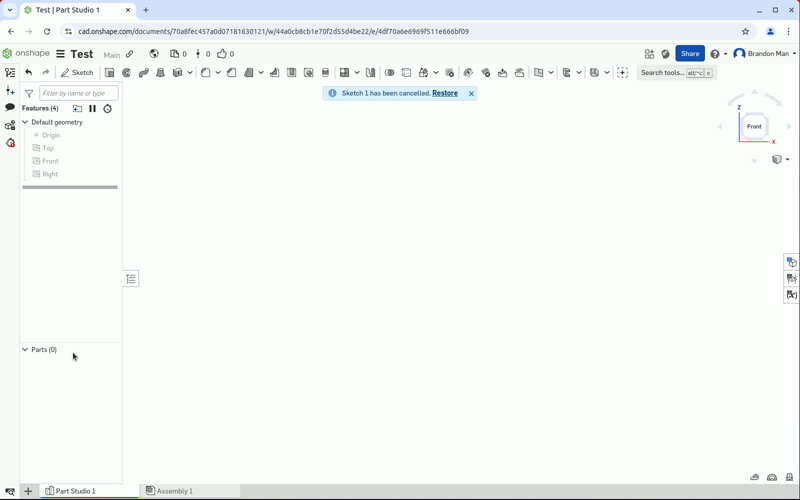
key(shift+s)
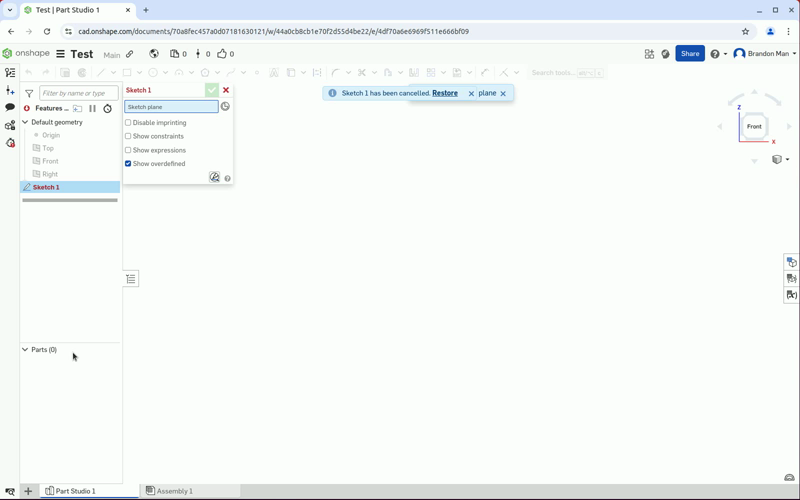
mouse_move(73, 163)
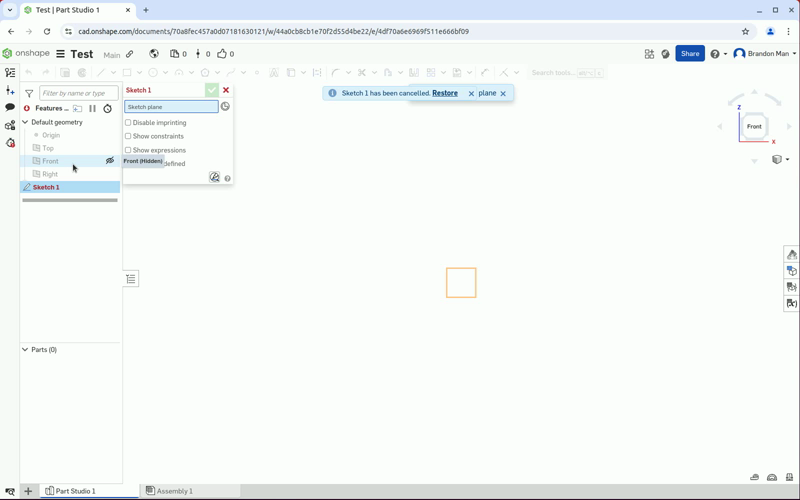
click(73, 163)
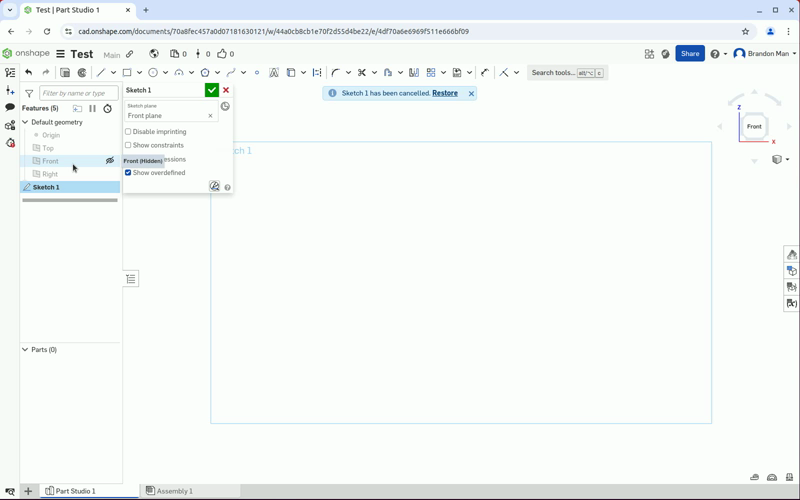
mouse_move(73, 352)
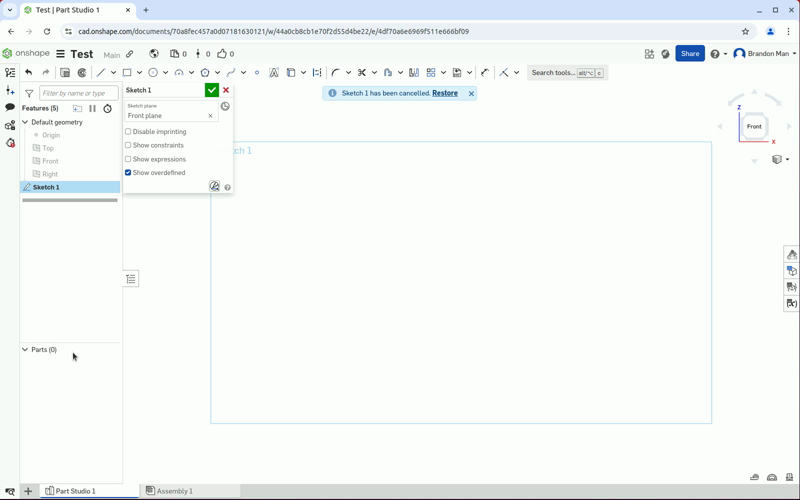
key(y)
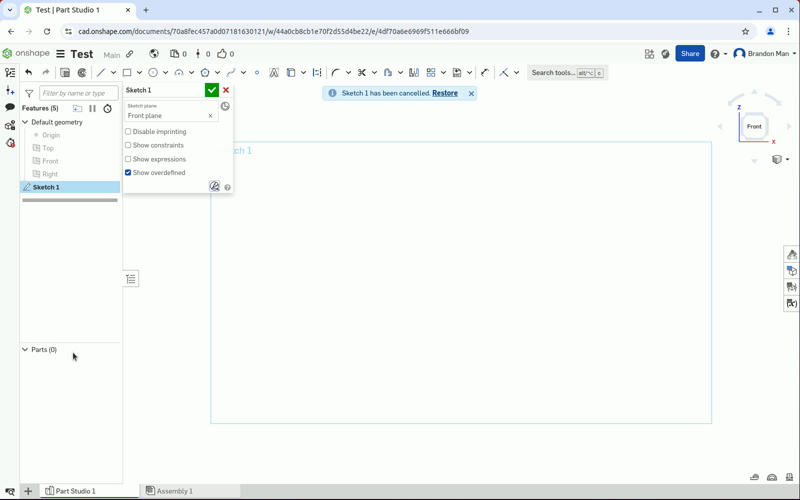
key(c)
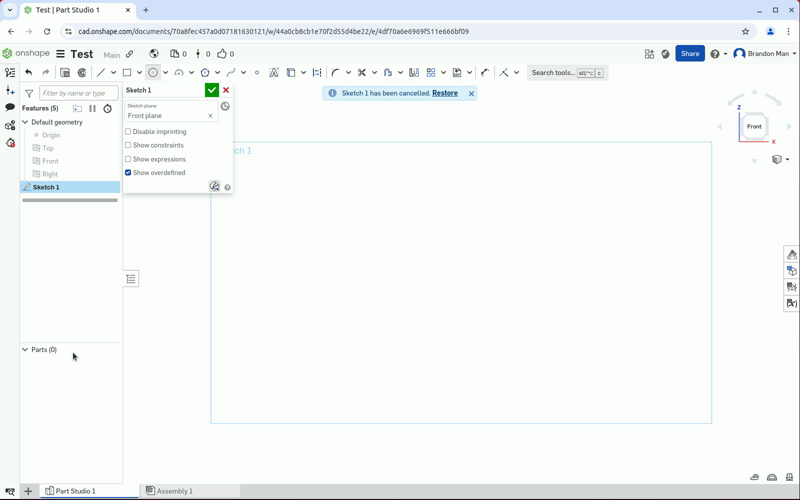
key_down(shift)
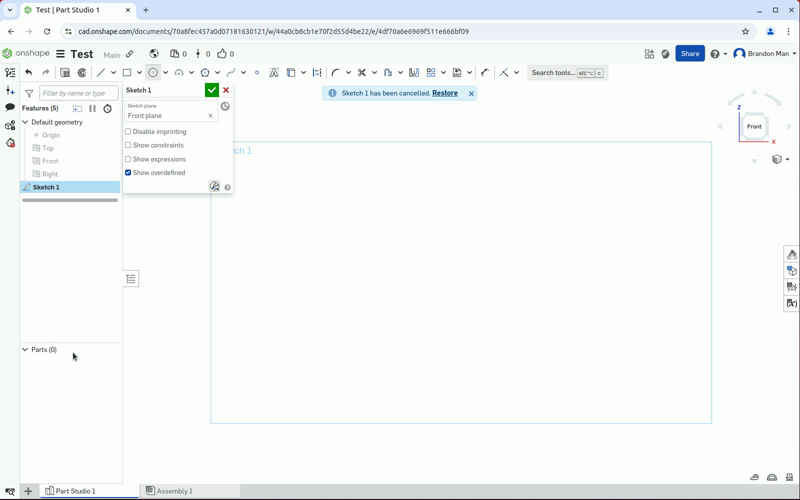
mouse_move(415, 282)
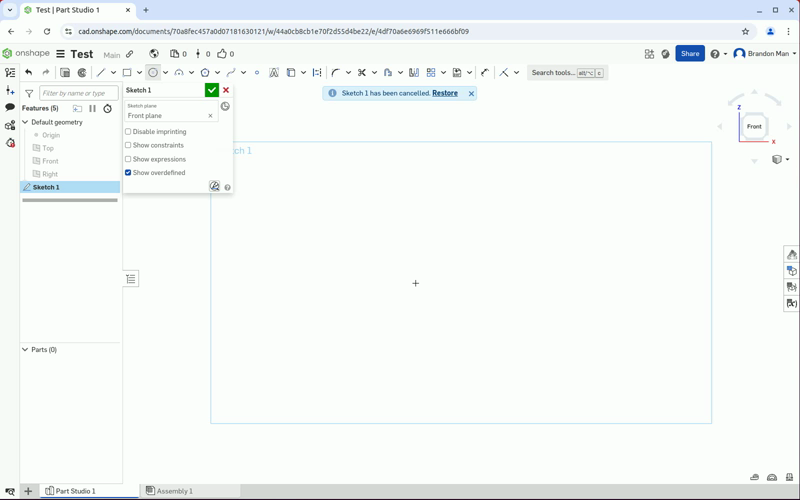
click(415, 282)
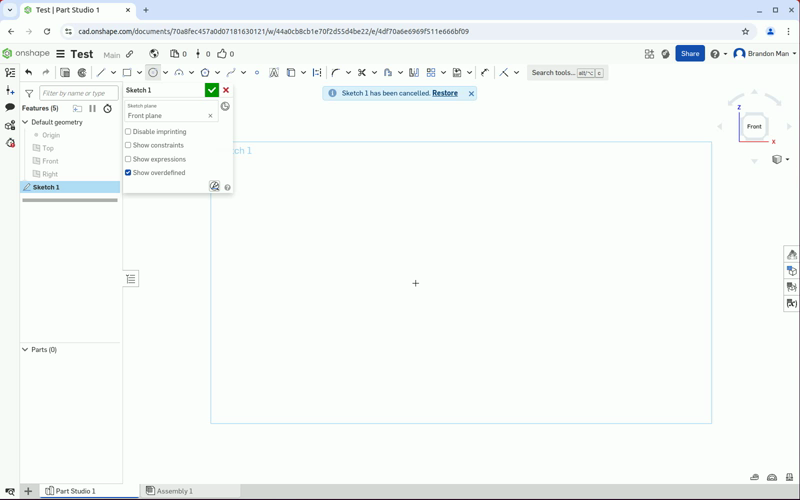
key_up(shift)
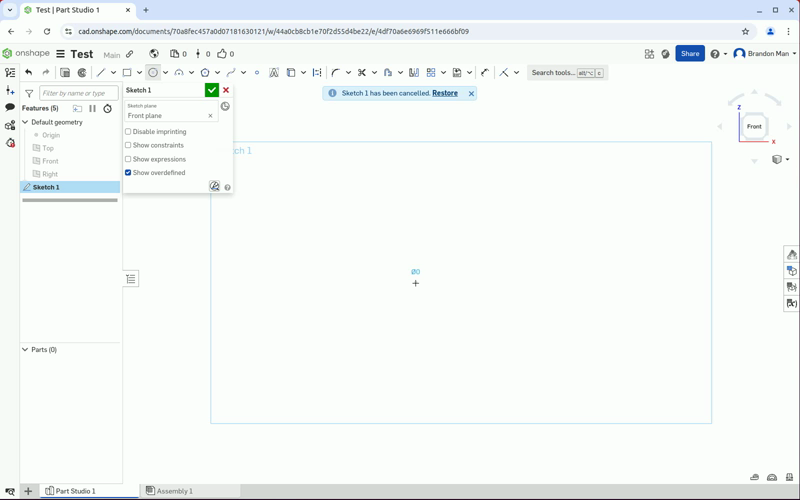
mouse_move(483, 282)
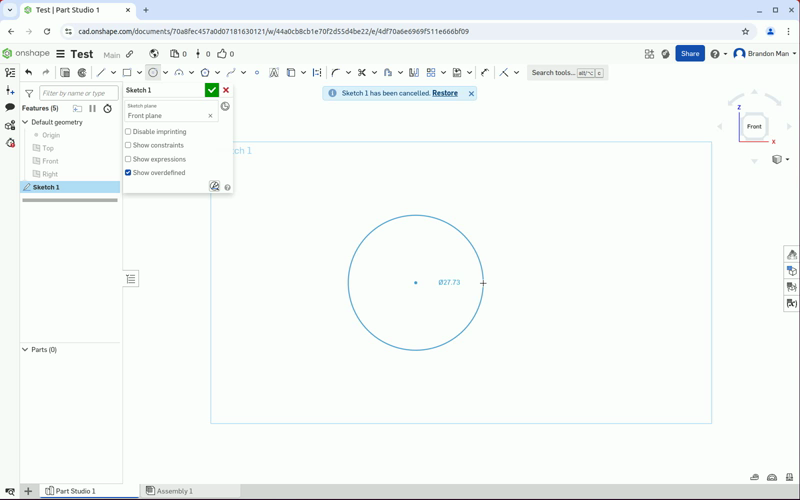
click(483, 282)
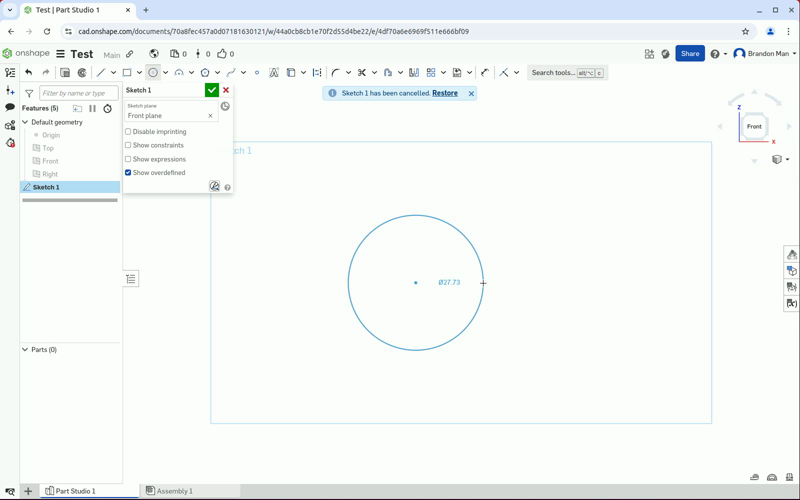
key(esc)
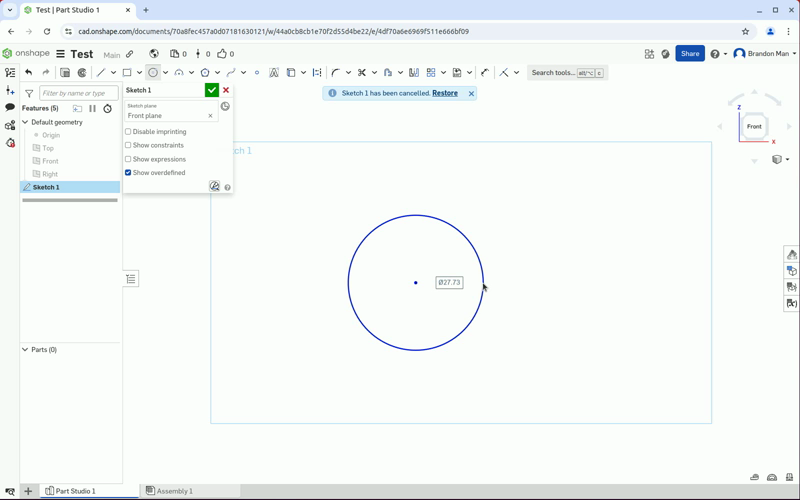
key(c)
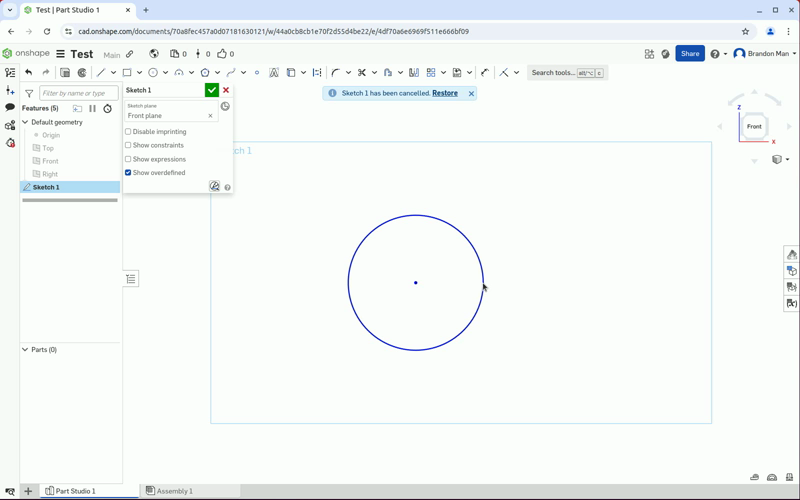
key_down(shift)
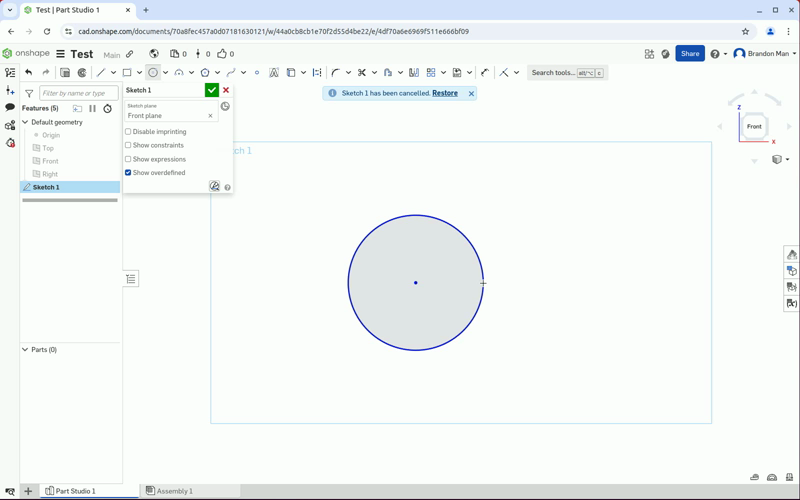
mouse_move(415, 282)
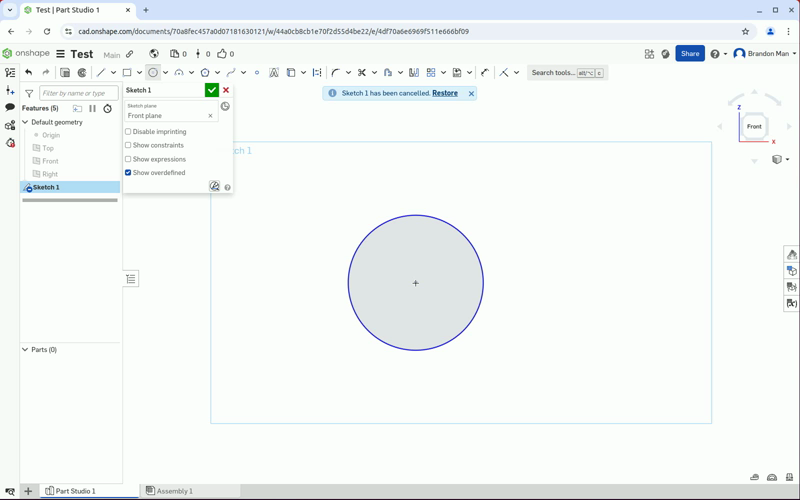
click(415, 282)
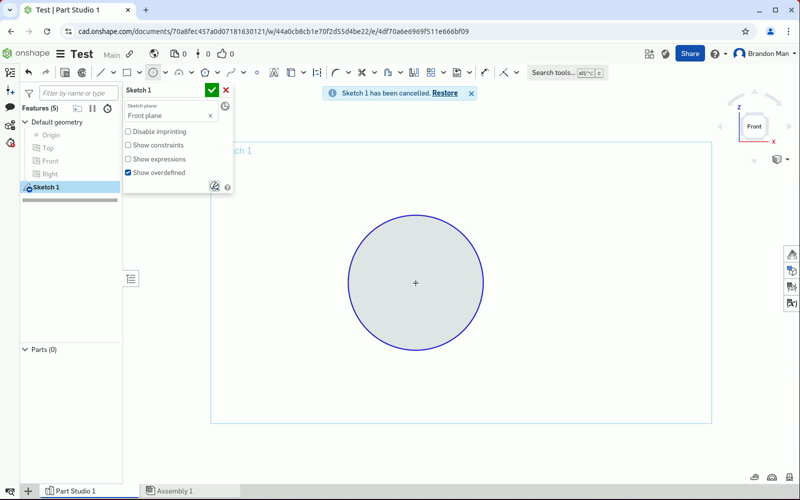
key_up(shift)
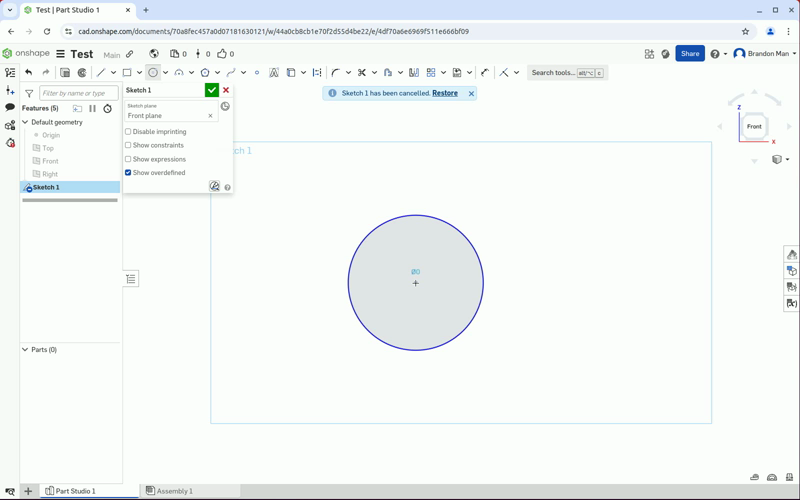
mouse_move(471, 282)
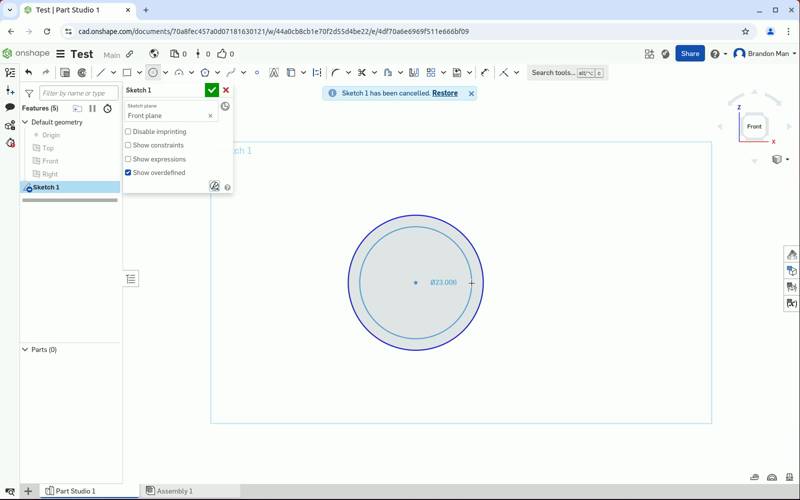
click(471, 282)
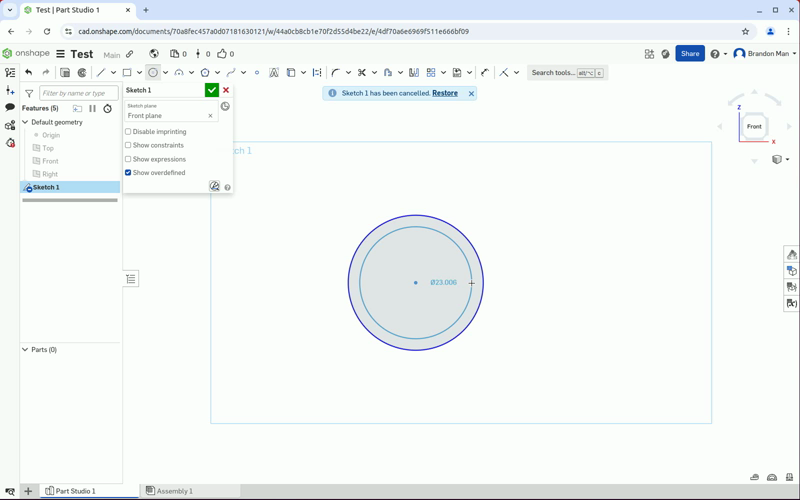
key(esc)
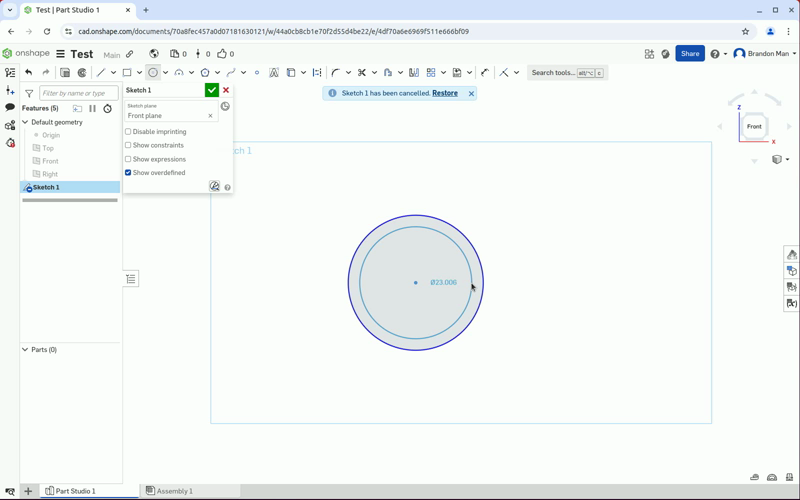
mouse_move(374, 330)
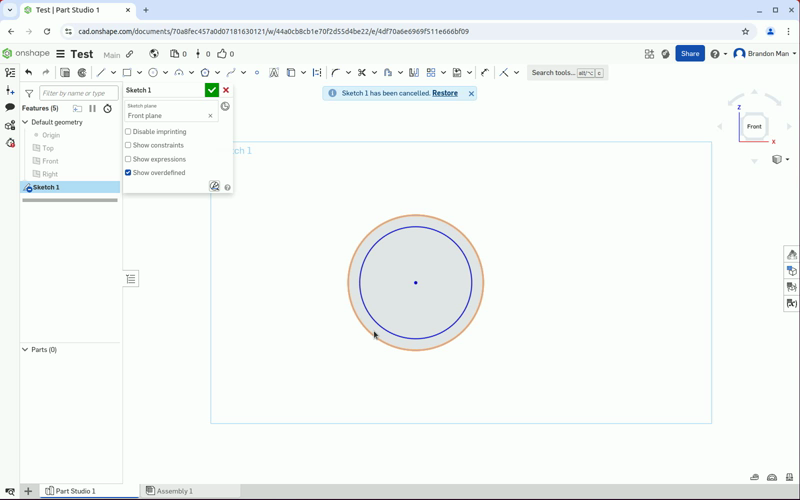
click(374, 330)
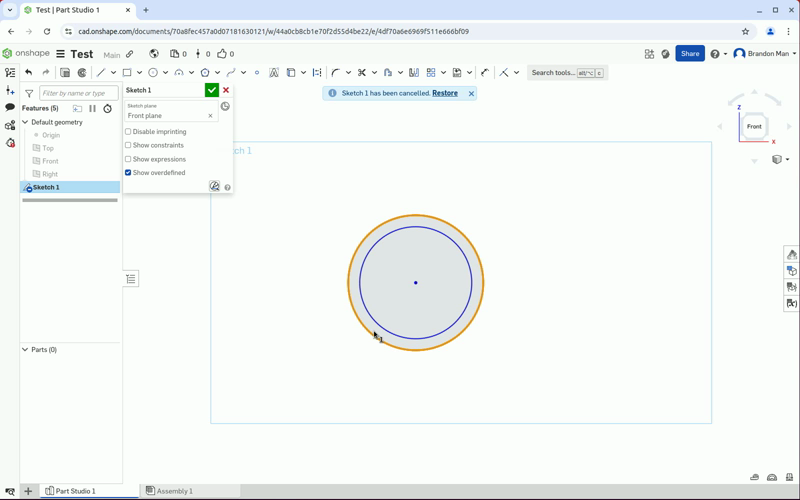
mouse_move(73, 352)
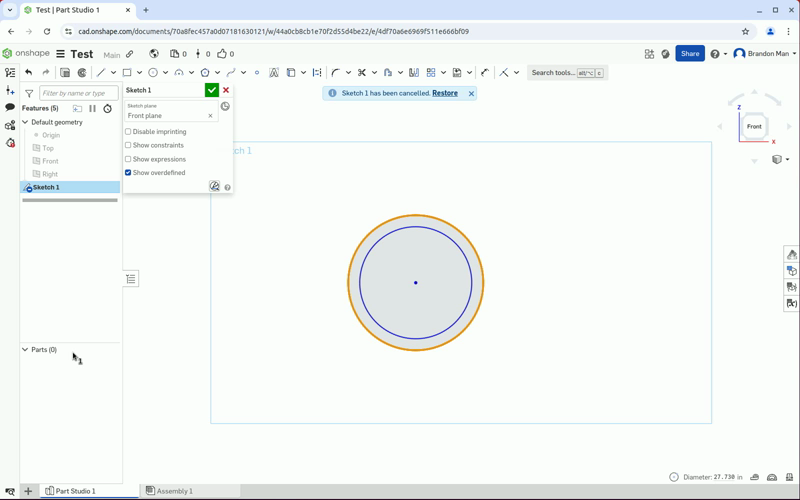
key(shift+y)
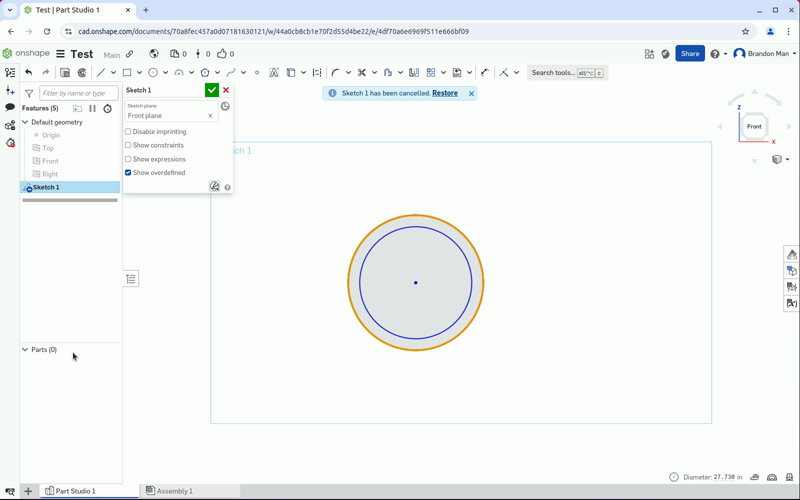
key(shift+e)
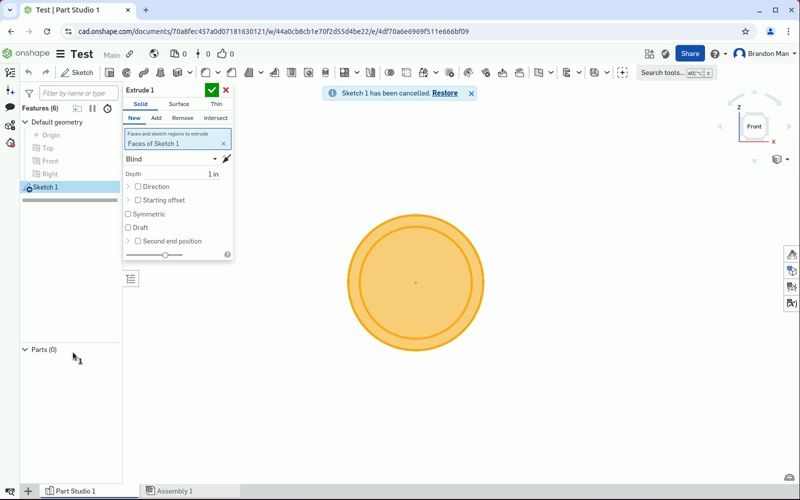
mouse_move(143, 106)
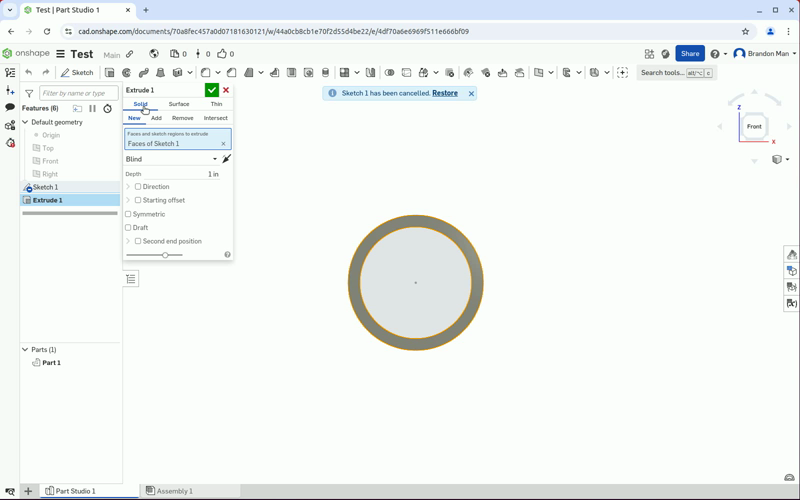
click(143, 106)
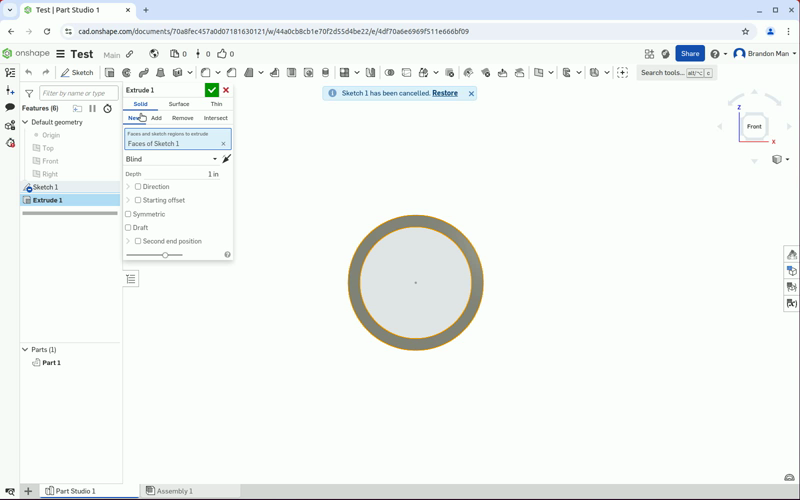
mouse_move(137, 120)
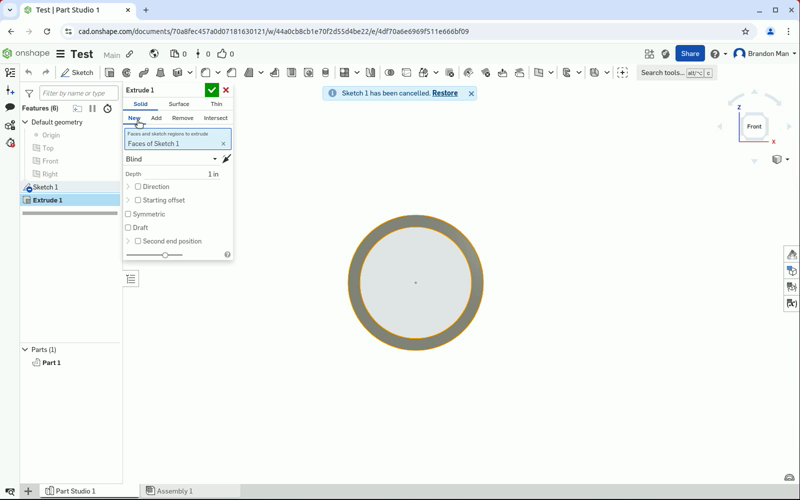
click(137, 120)
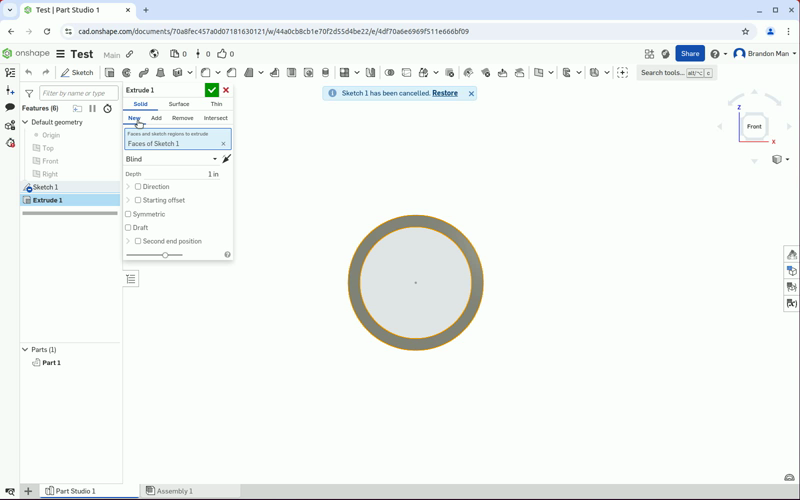
key(tab, 4)
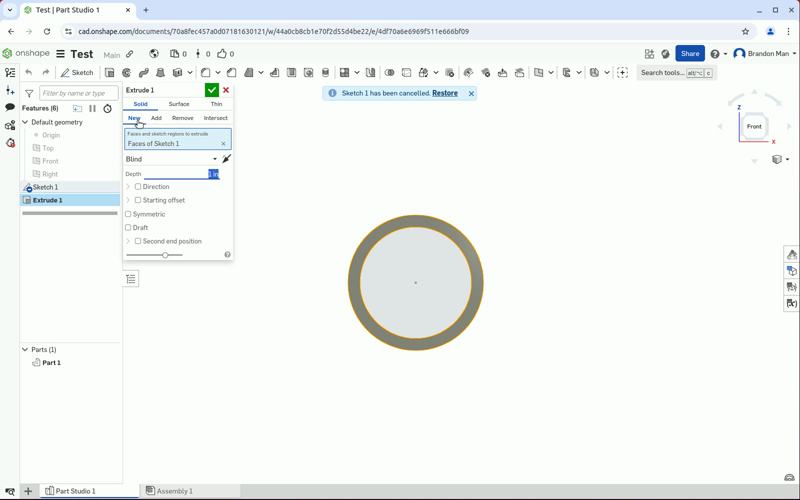
text(2.889)
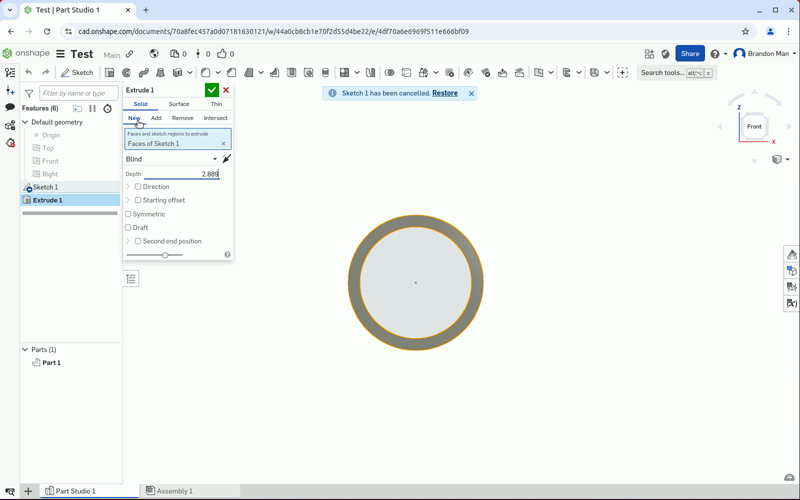
key(enter)
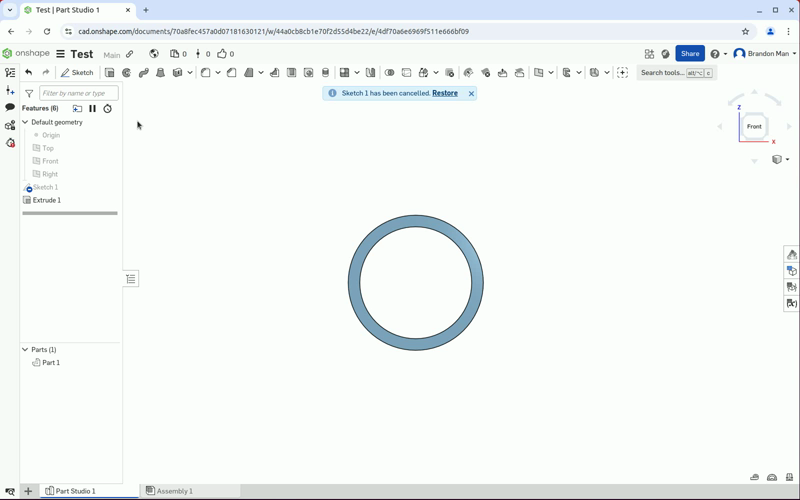
key(shift+h)
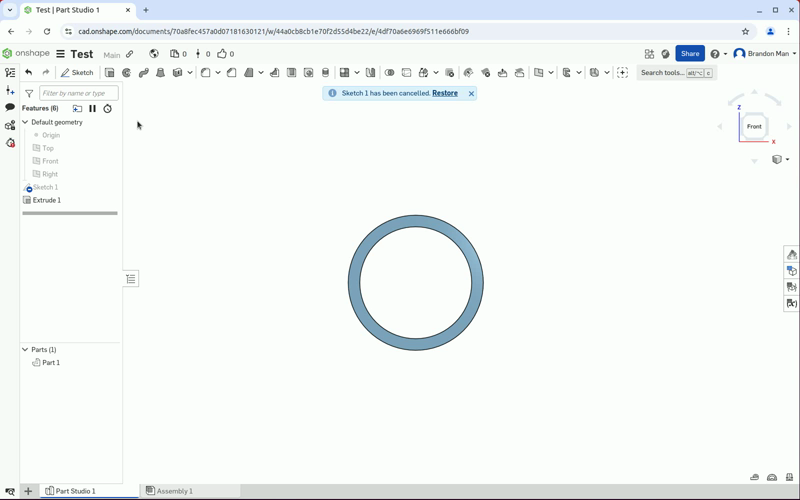
key(shift+h)
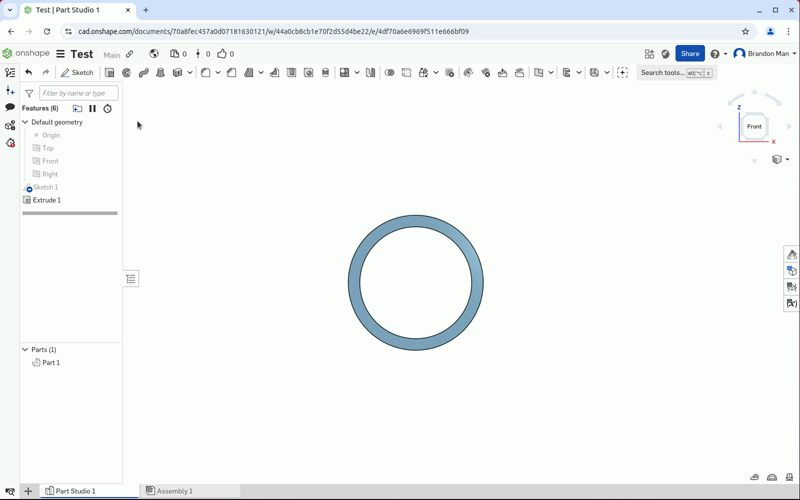
mouse_move(73, 189)
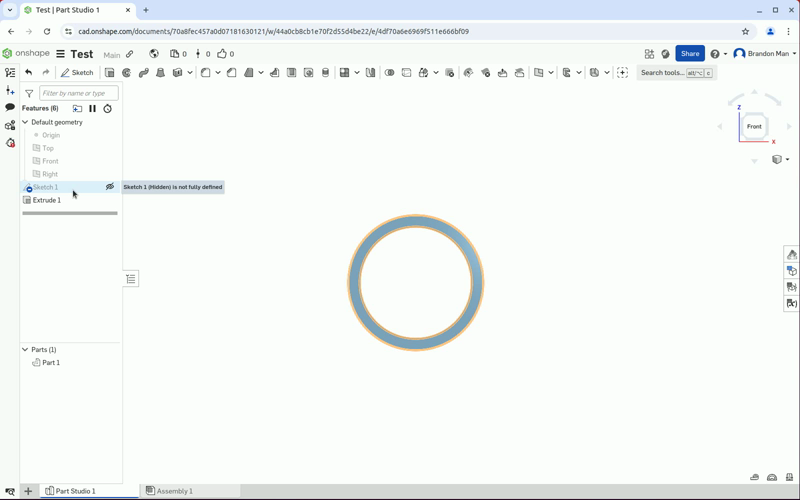
click(73, 189)
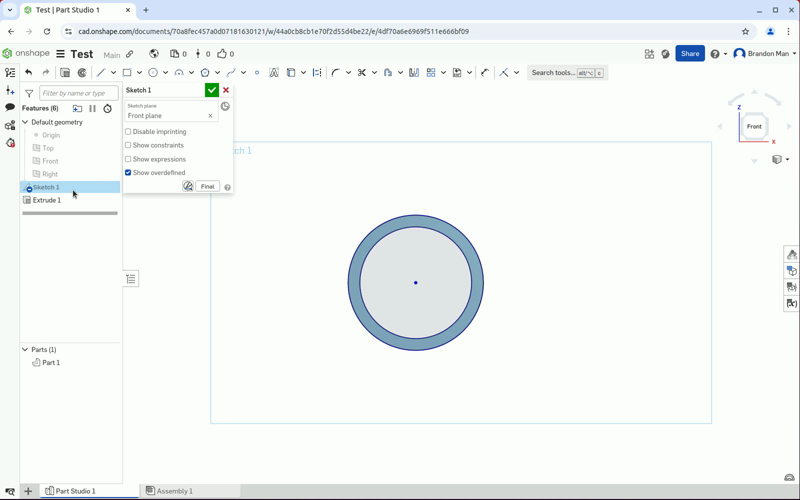
mouse_move(229, 92)
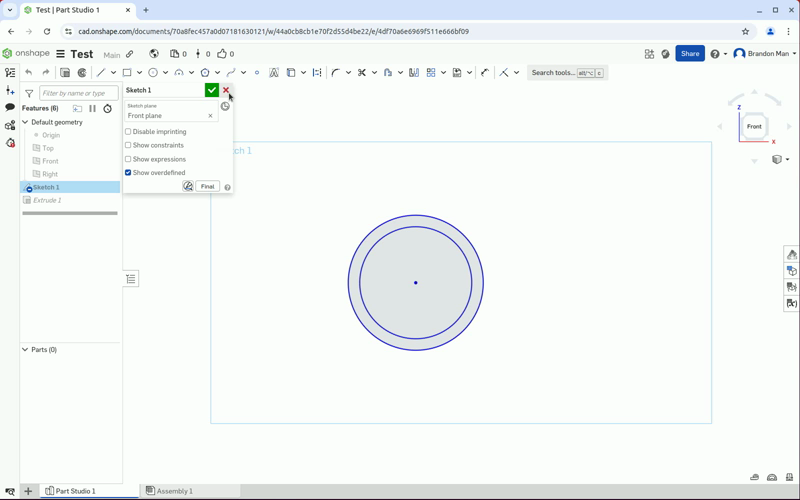
click(229, 92)
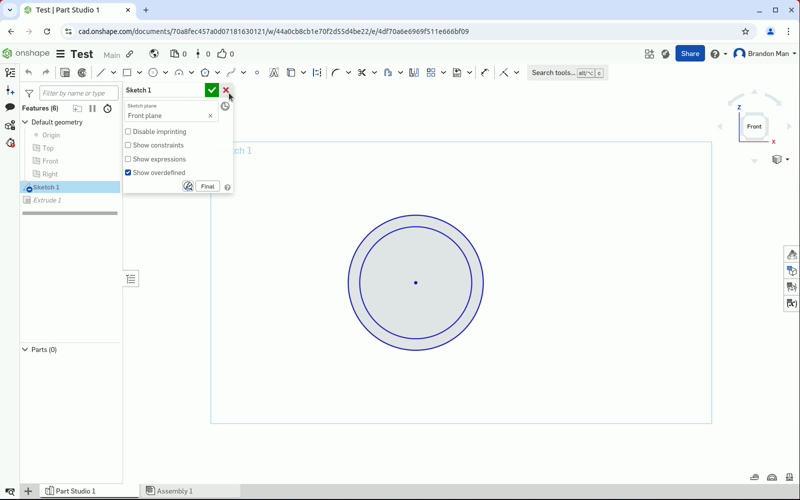
key(shift+s)
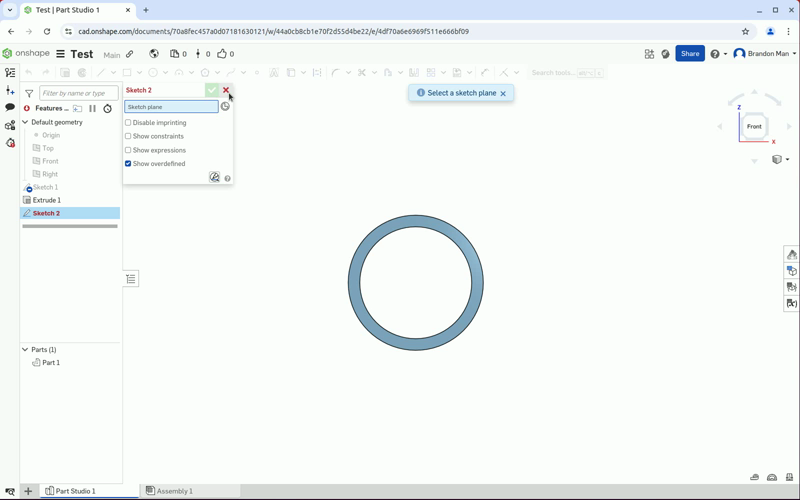
mouse_move(73, 163)
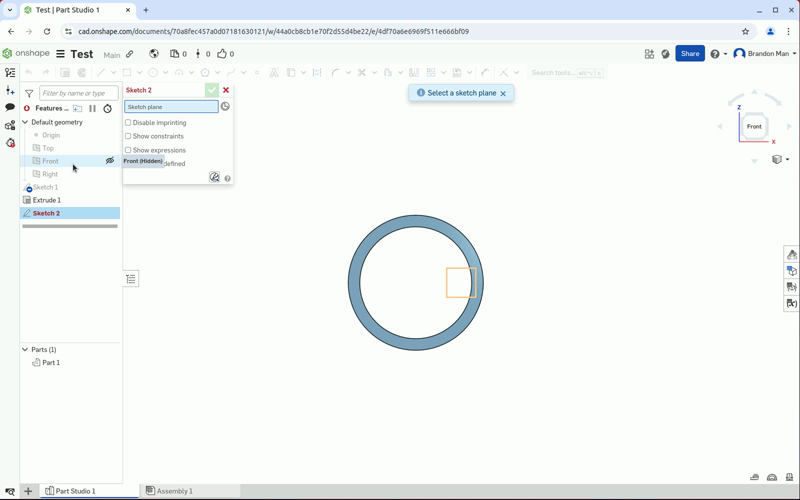
click(73, 163)
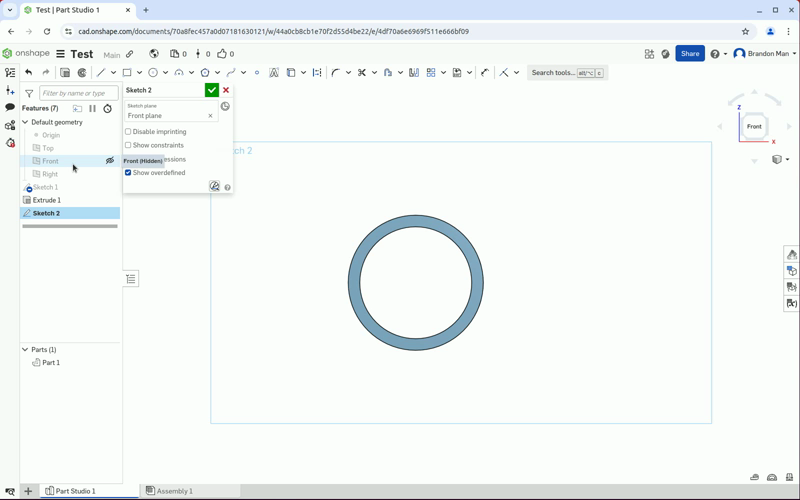
mouse_move(73, 352)
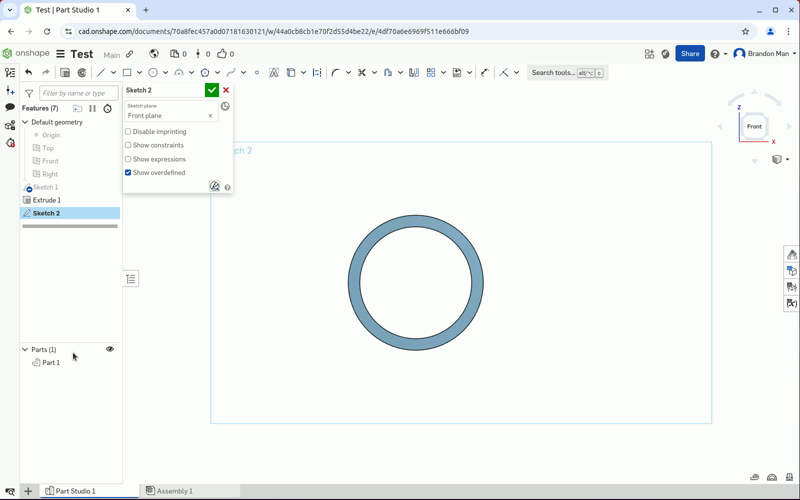
key(y)
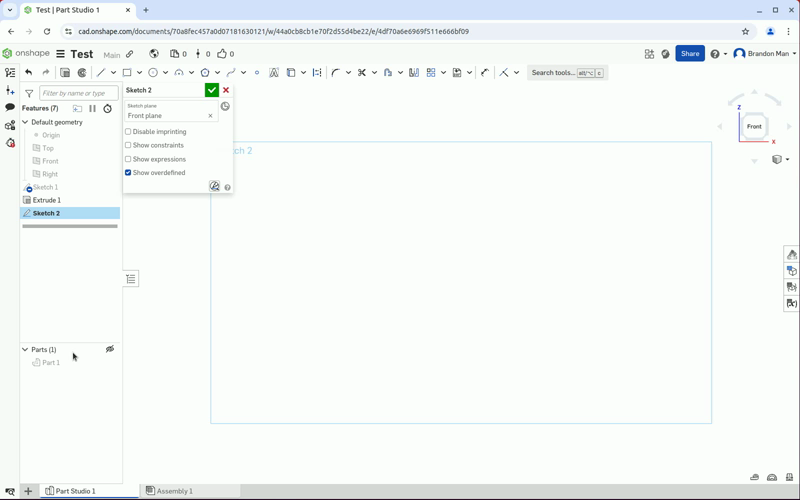
key(l)
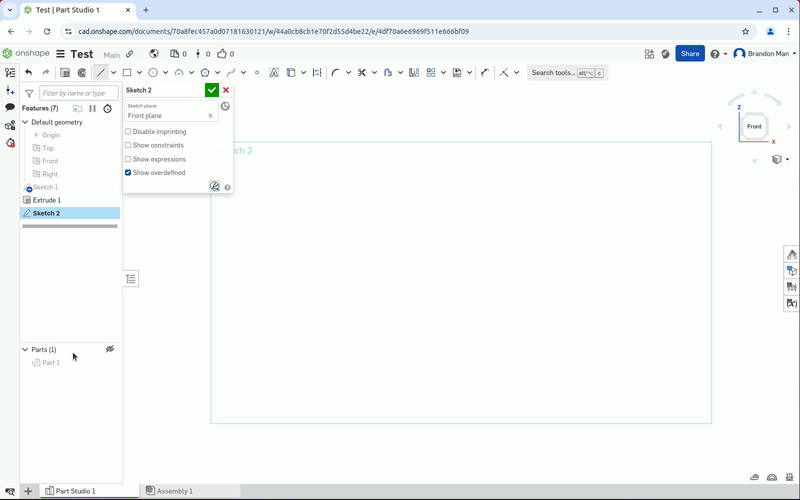
key_down(shift)
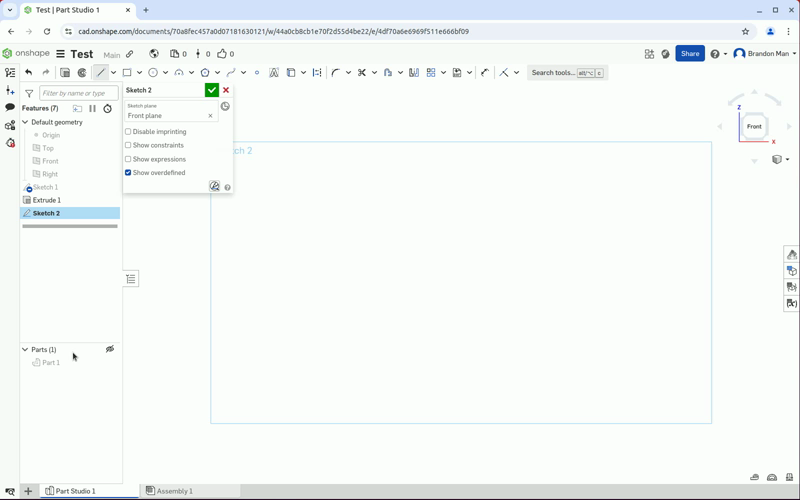
mouse_move(362, 271)
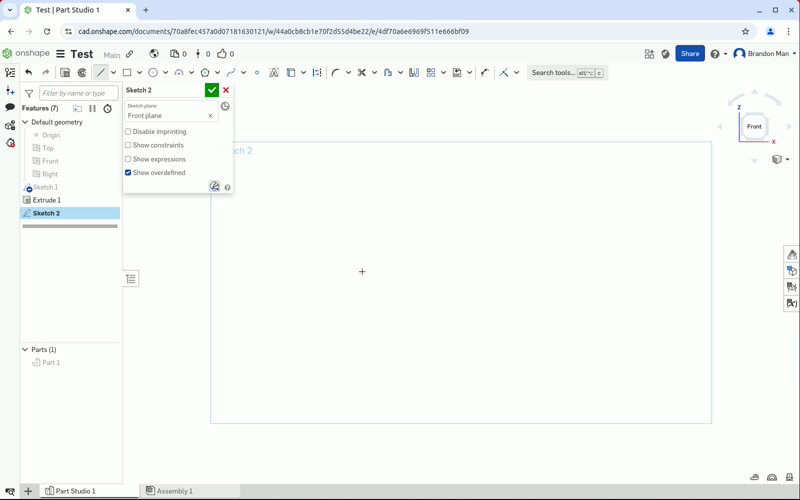
click(362, 271)
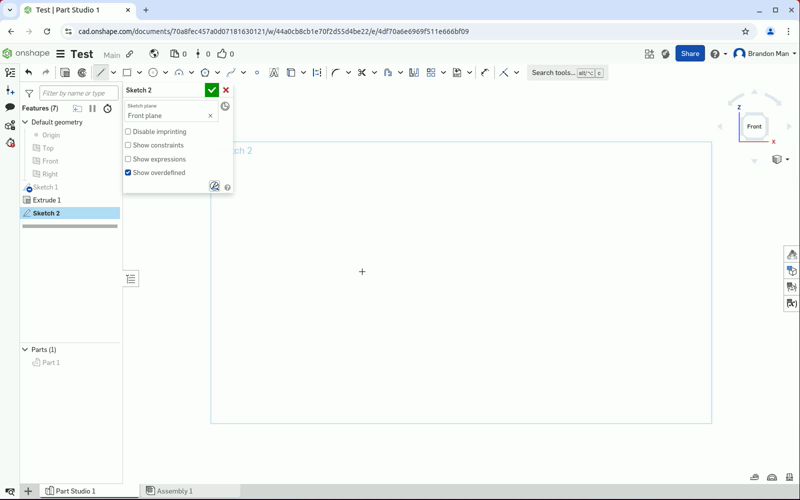
key_up(shift)
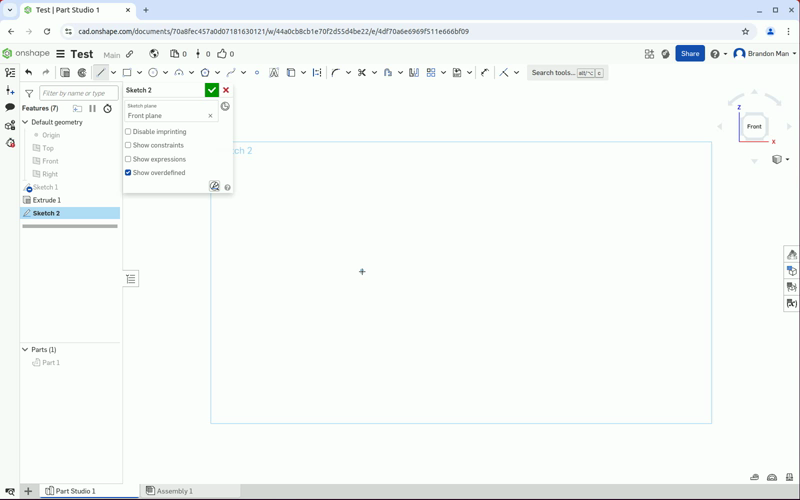
key_down(shift)
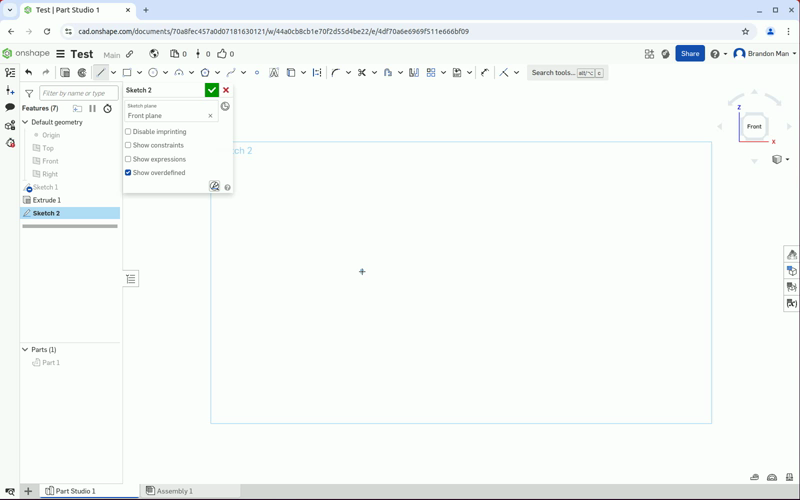
mouse_move(392, 271)
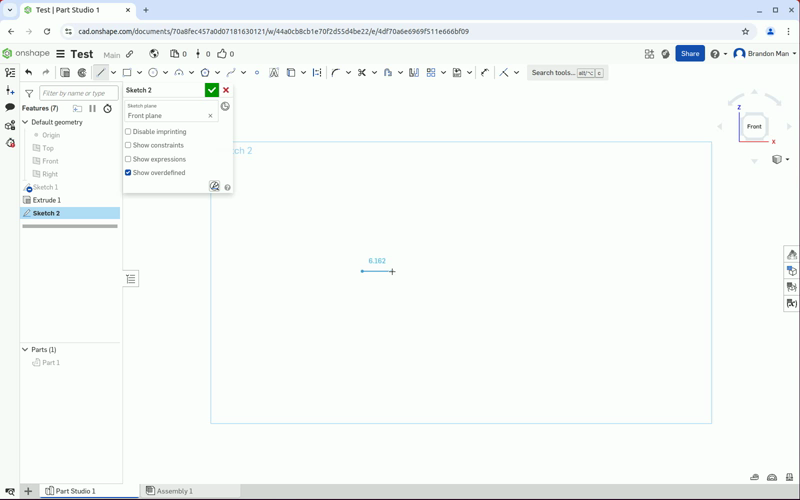
mouse_move(387, 240)
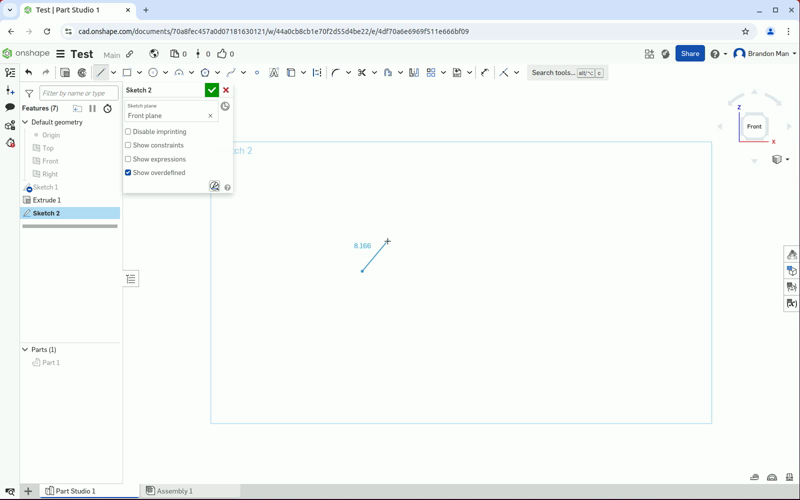
click(387, 240)
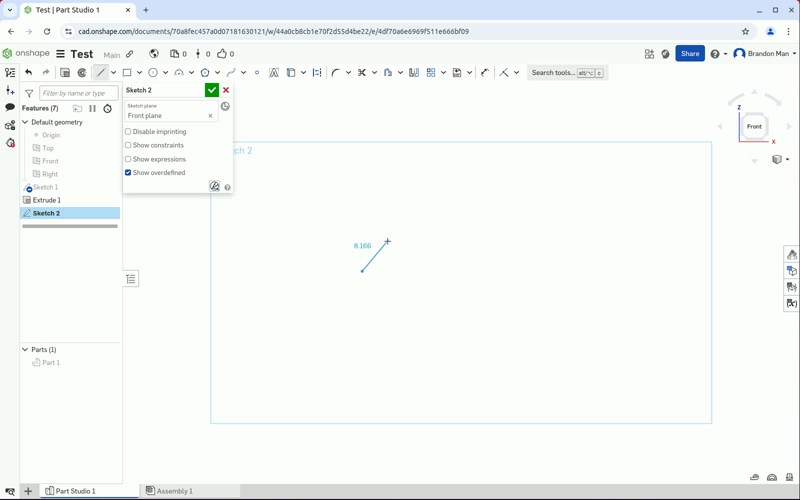
key_up(shift)
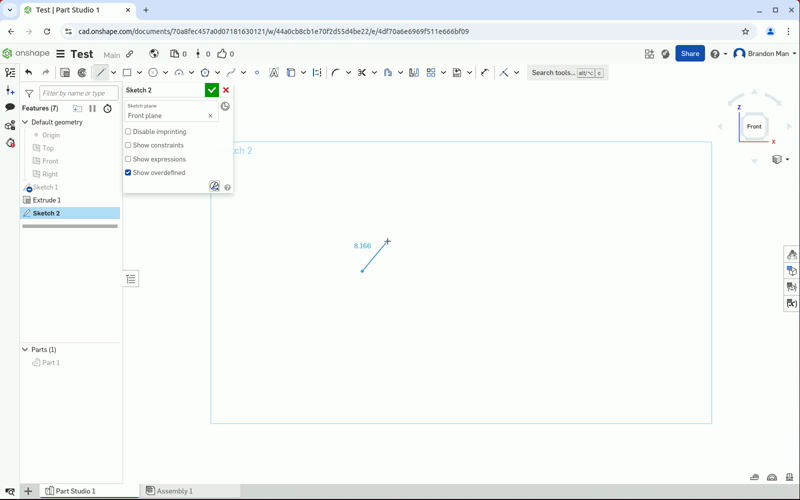
key_down(shift)
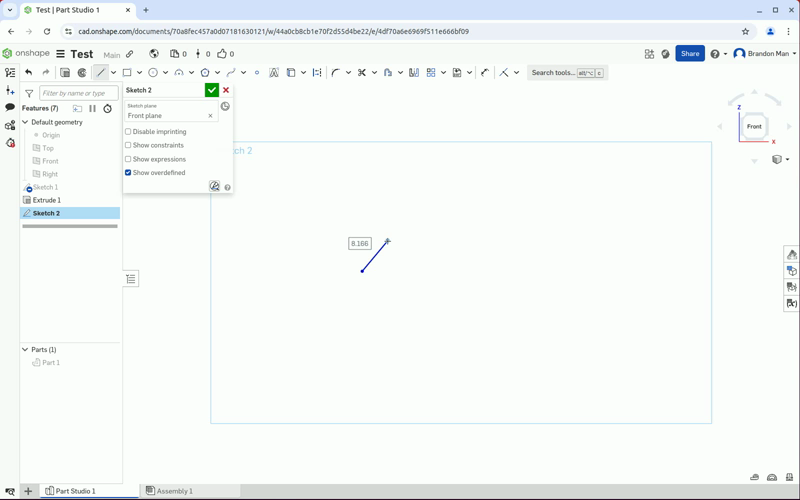
mouse_move(417, 240)
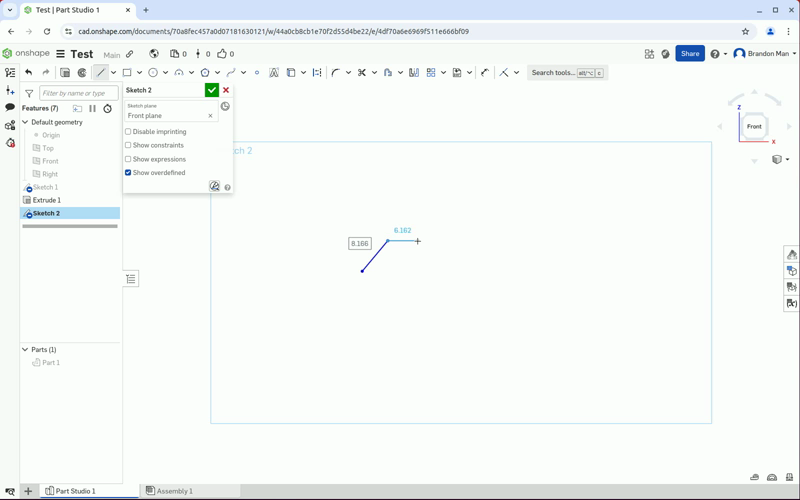
mouse_move(377, 241)
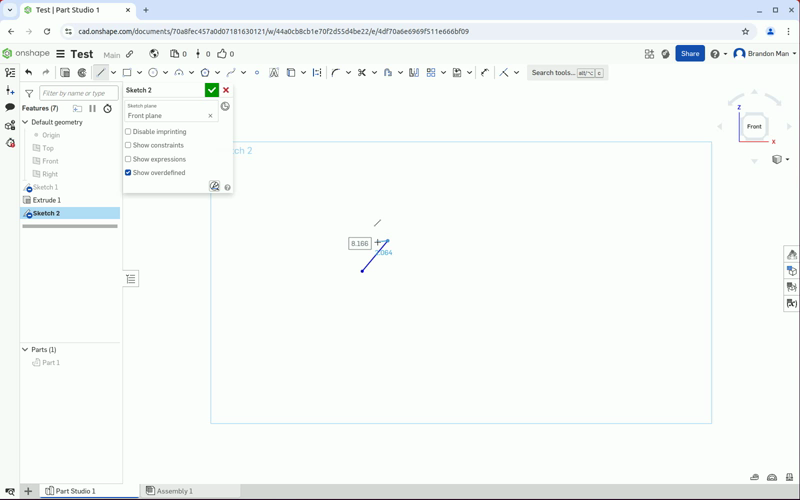
click(377, 241)
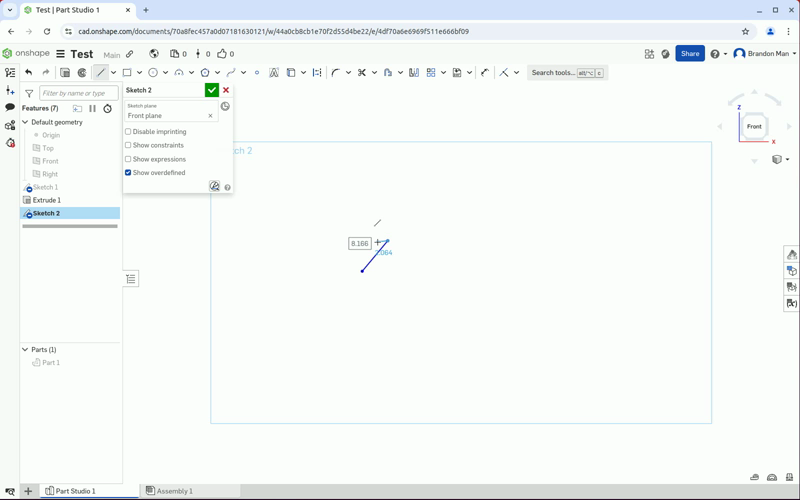
key_up(shift)
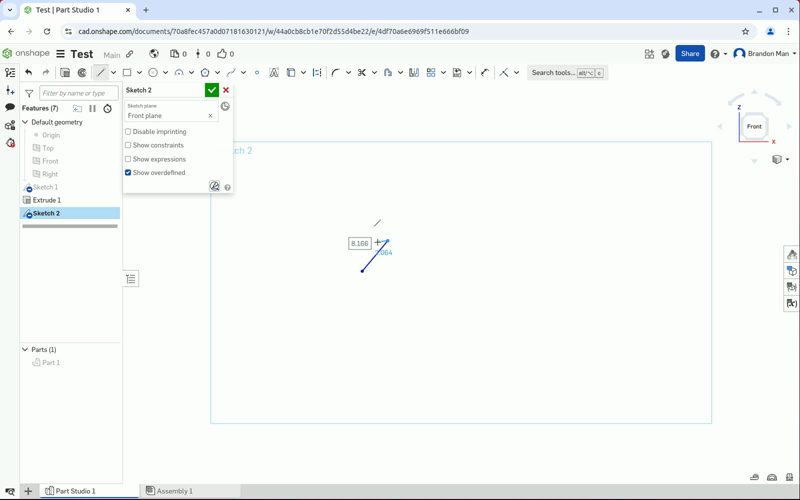
key(esc)
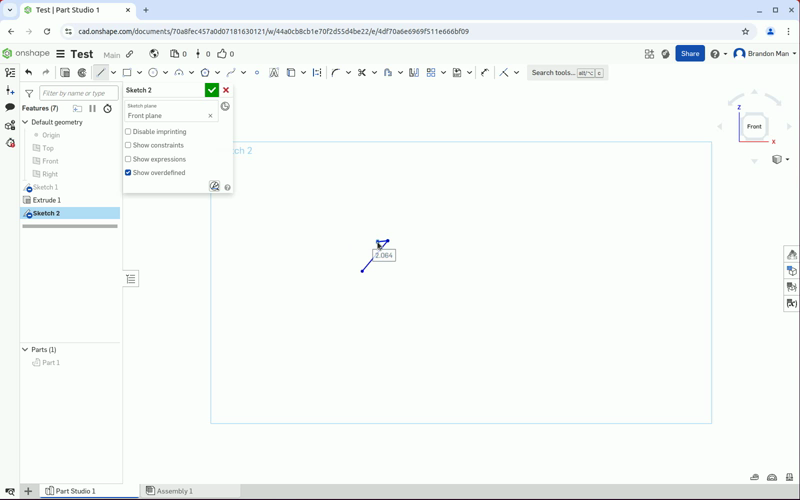
key(a)
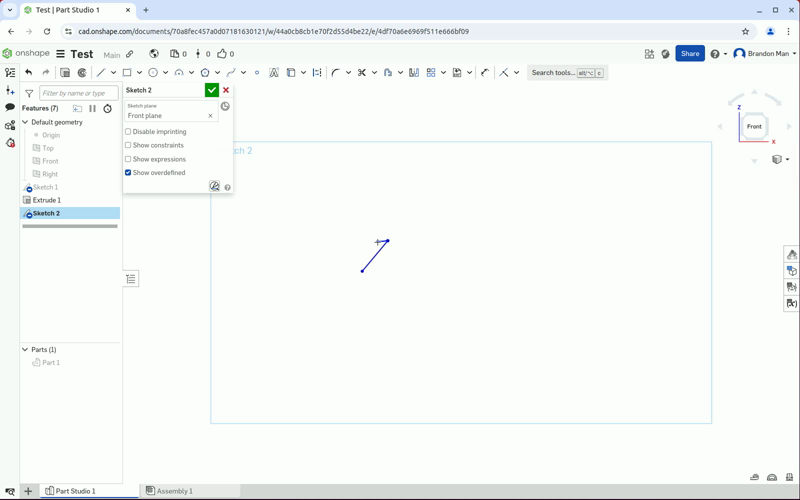
mouse_move(377, 241)
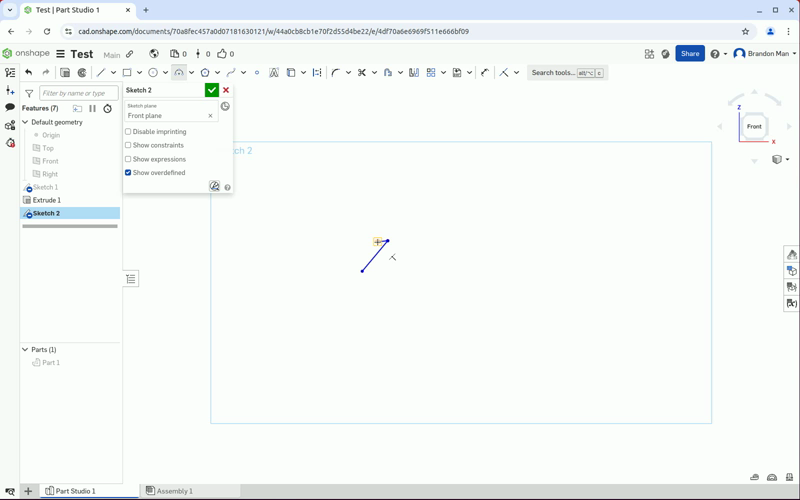
click(377, 241)
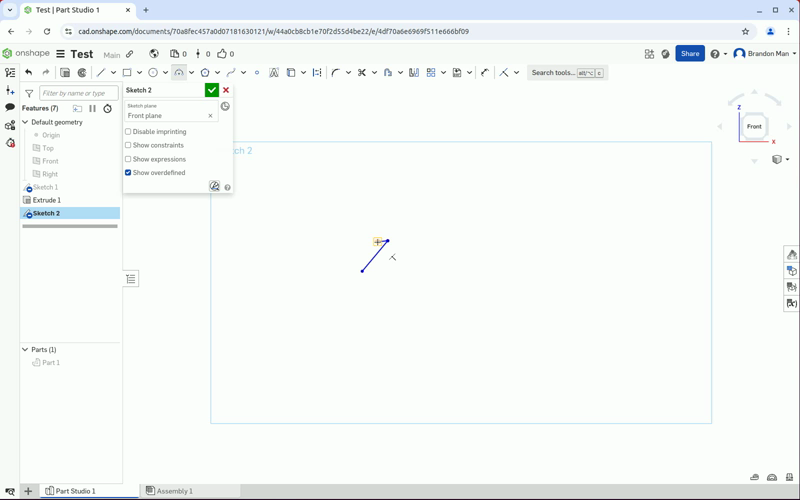
key_down(shift)
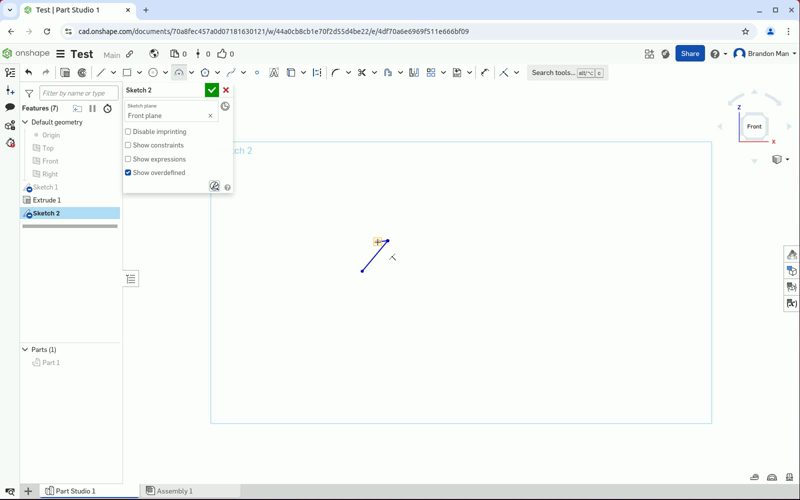
mouse_move(362, 266)
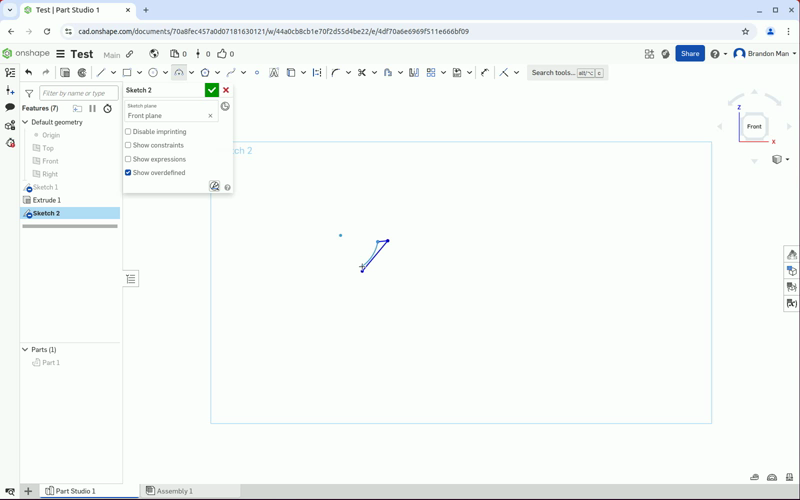
click(362, 266)
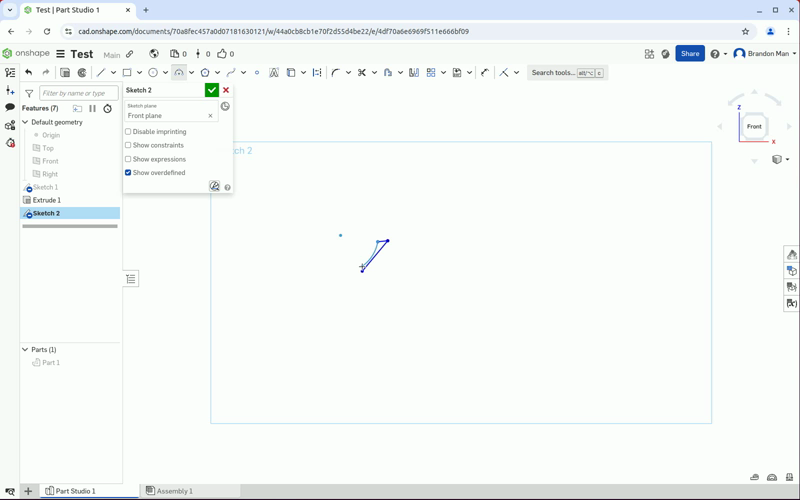
mouse_move(368, 252)
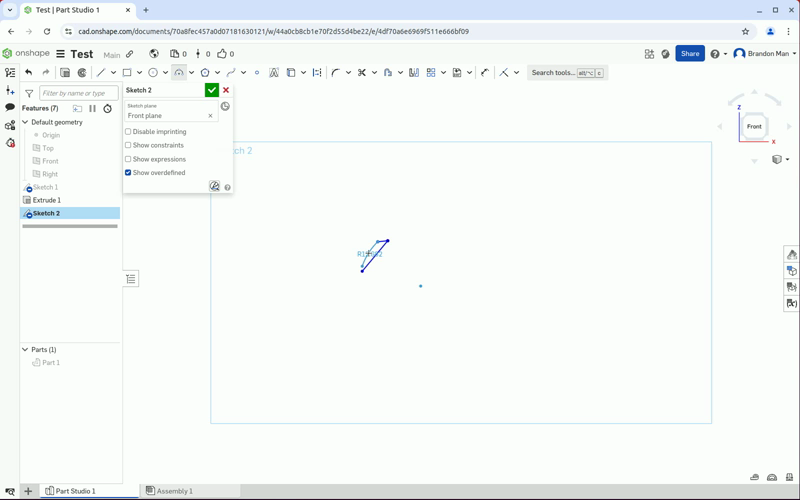
click(368, 252)
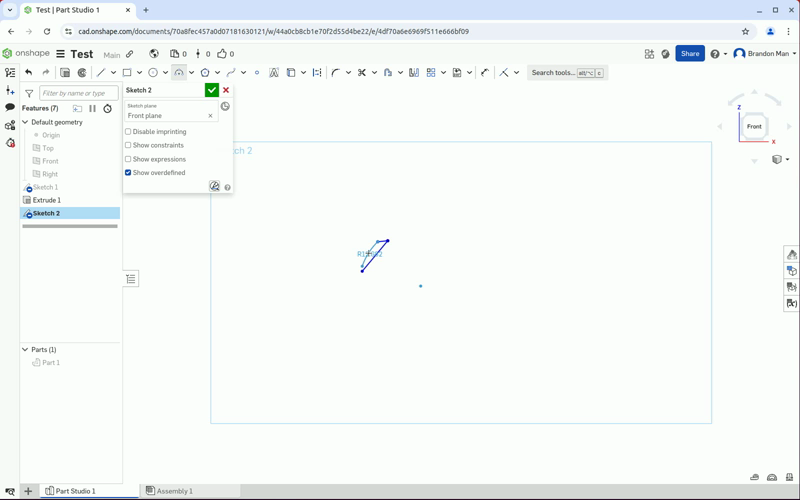
key_up(shift)
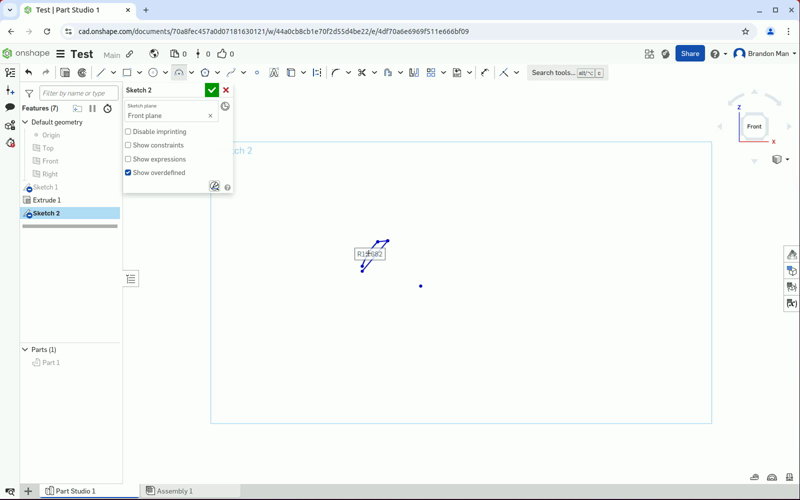
key(esc)
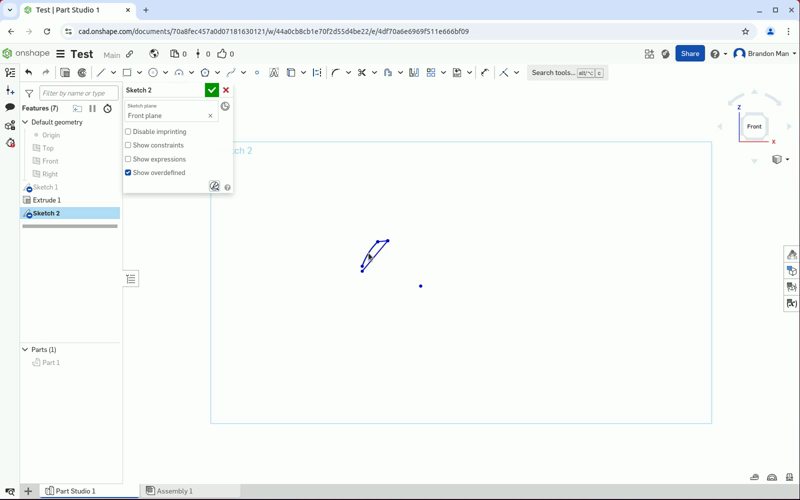
key(l)
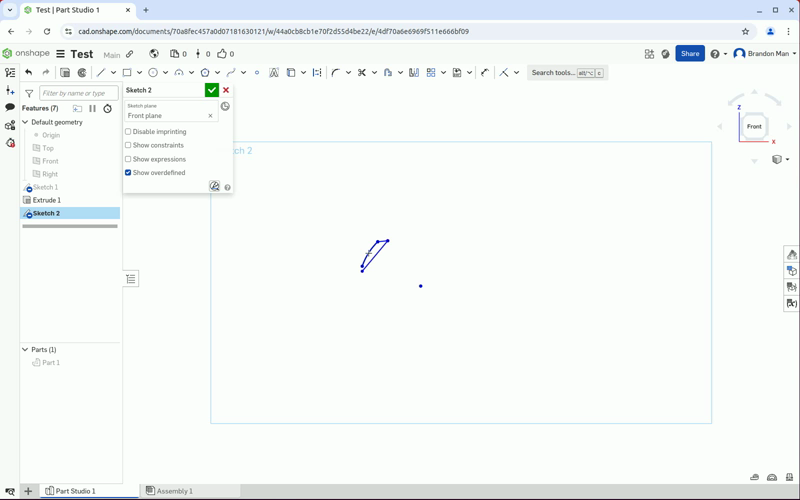
mouse_move(362, 266)
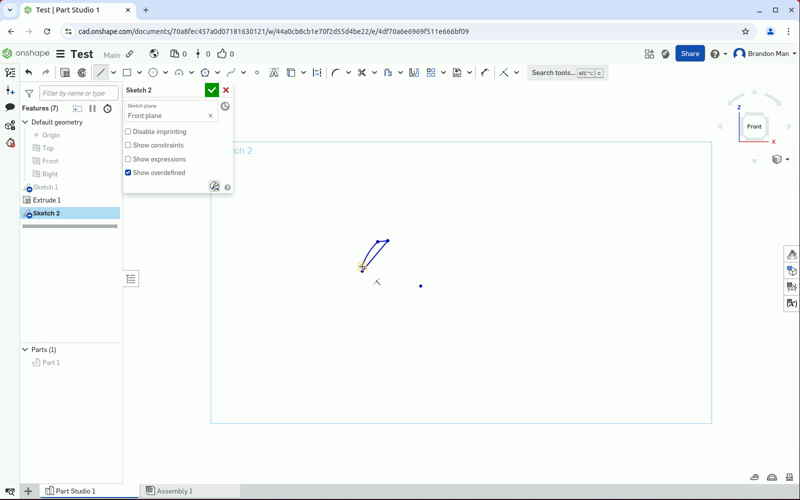
click(362, 266)
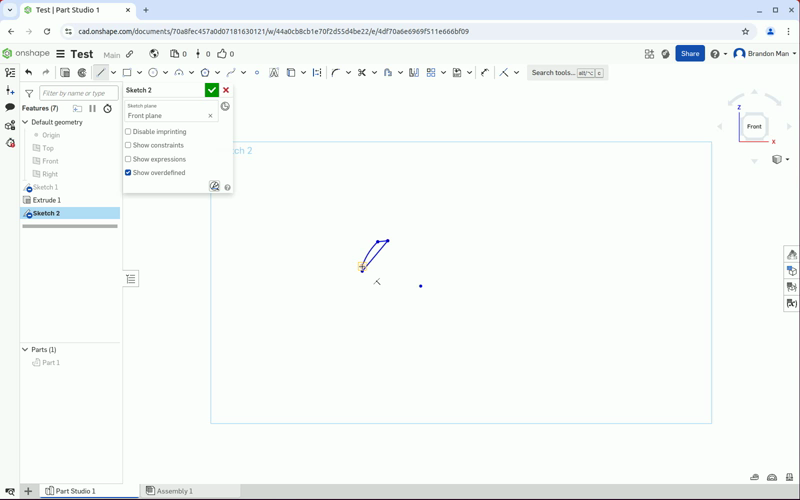
mouse_move(392, 266)
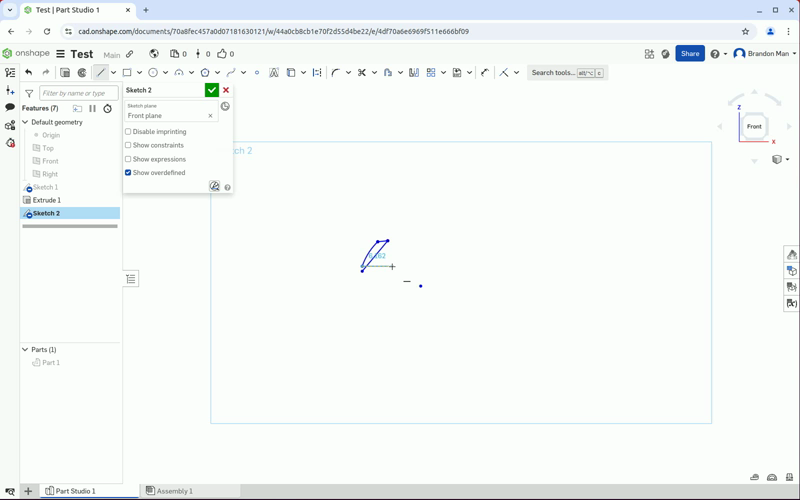
key_down(shift)
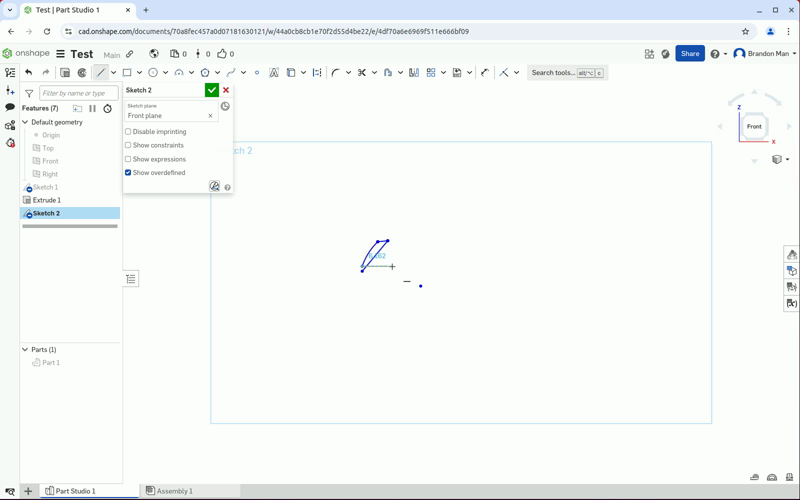
mouse_move(362, 271)
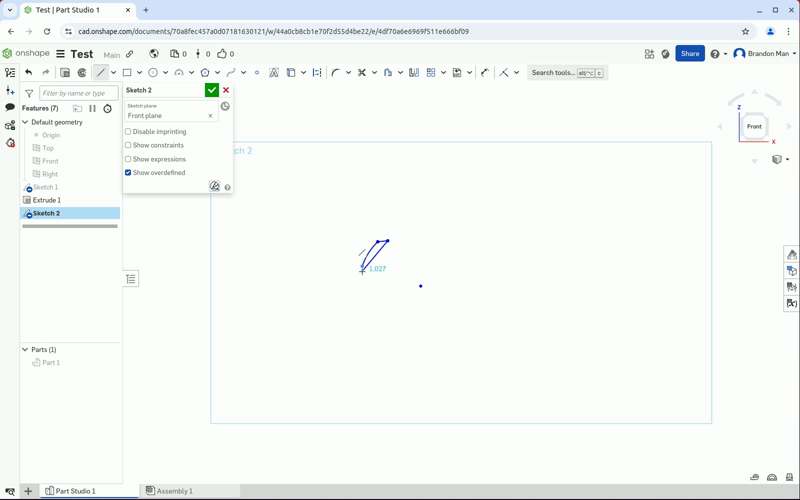
scroll(6)
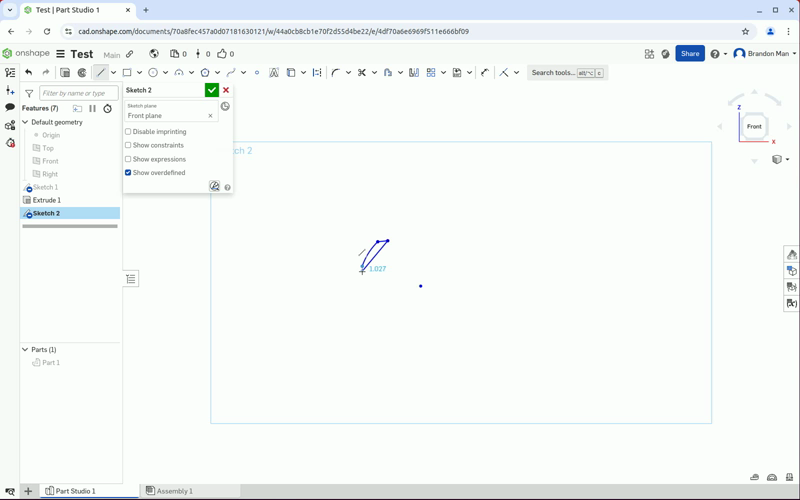
scroll(6)
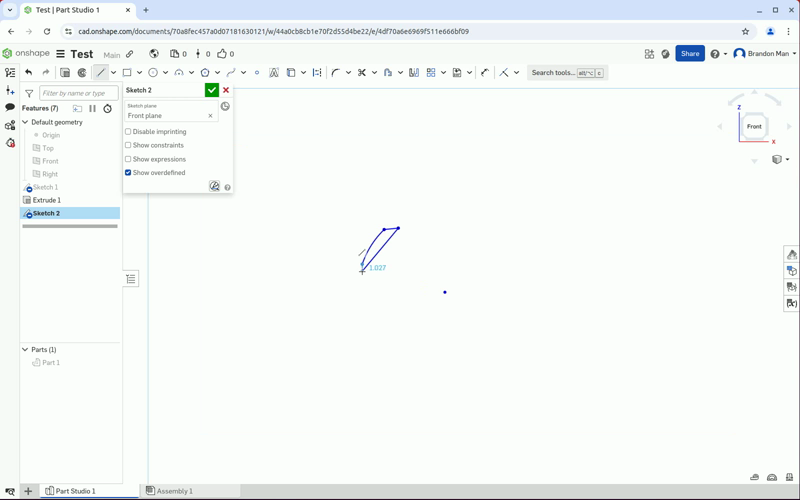
scroll(6)
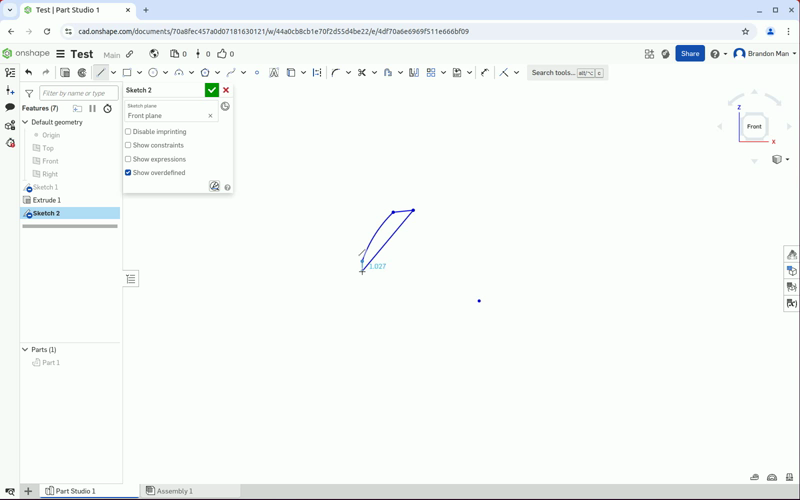
scroll(6)
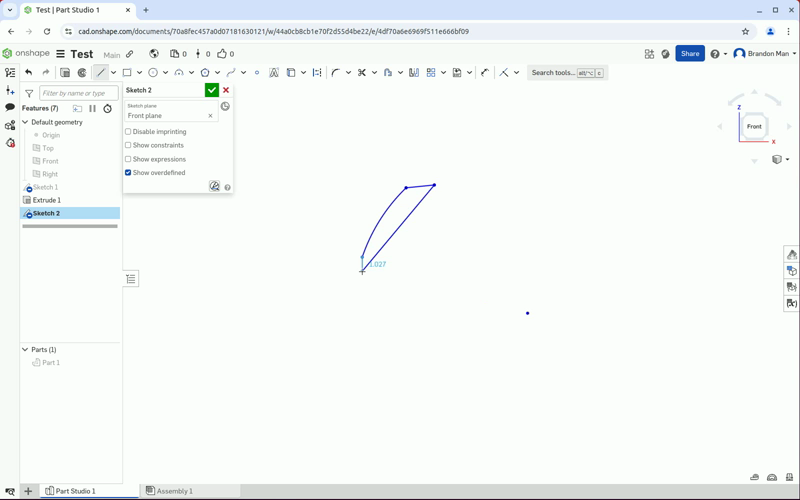
scroll(6)
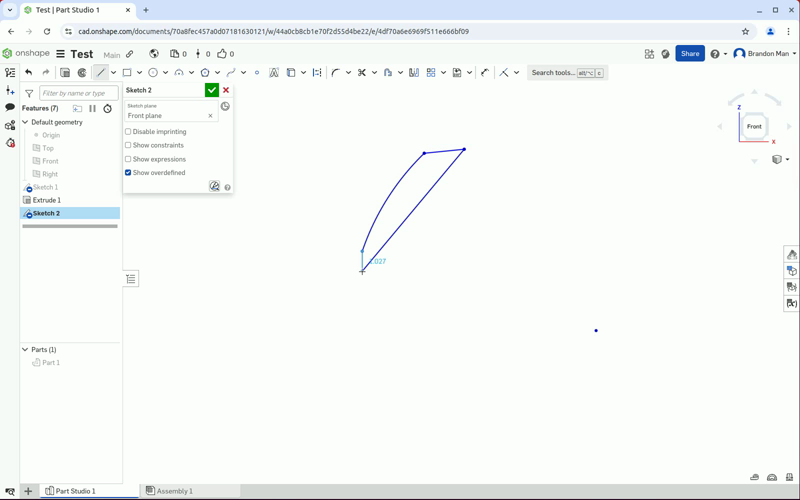
scroll(6)
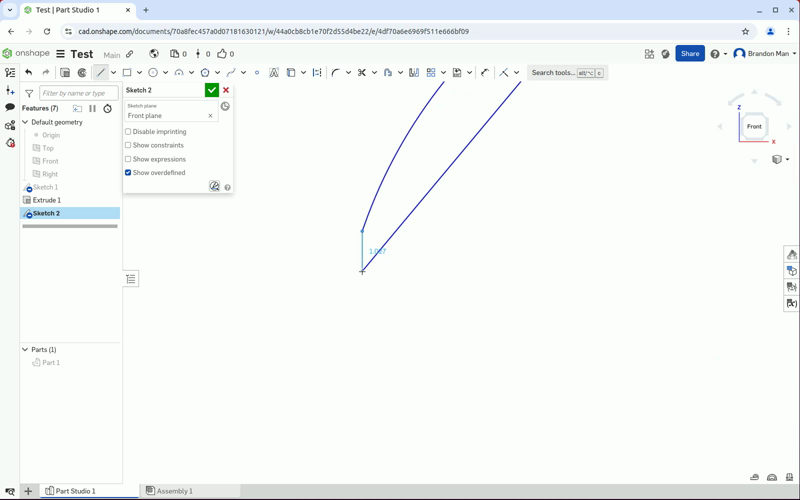
scroll(6)
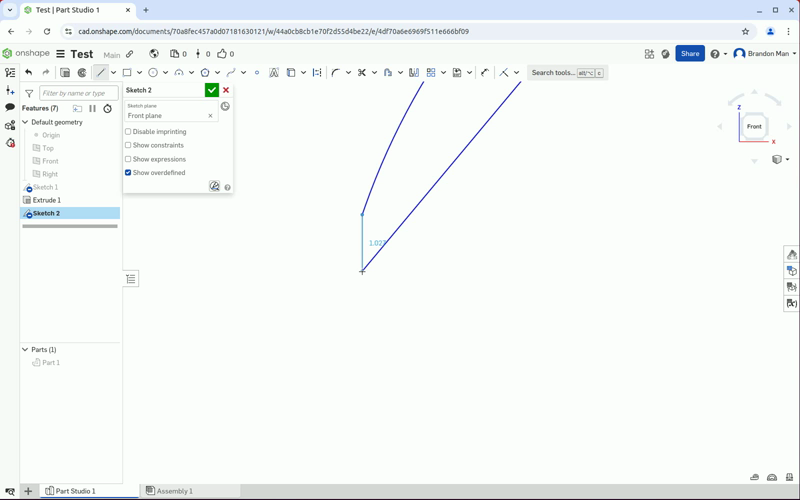
key_up(shift)
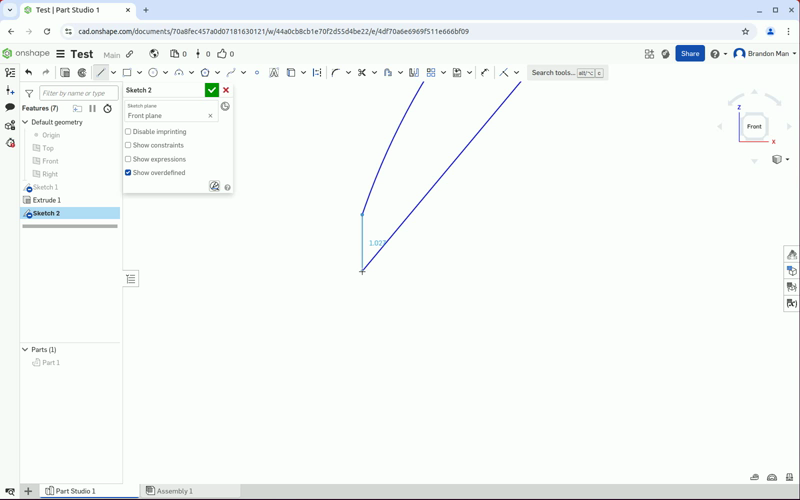
click(362, 271)
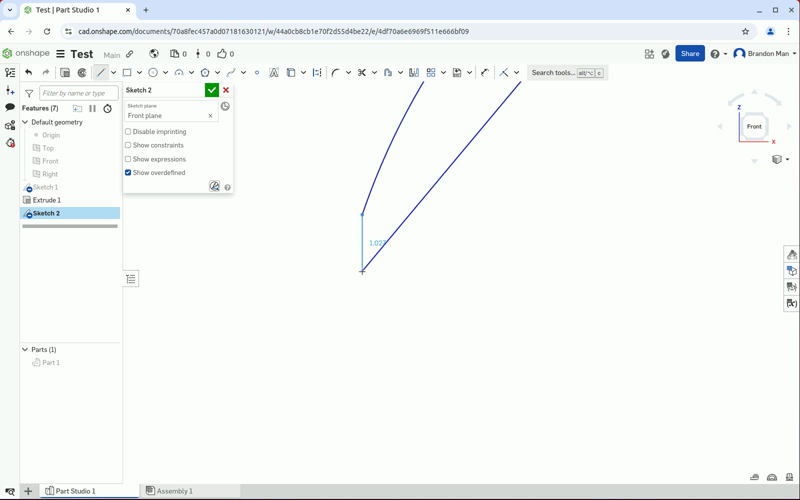
scroll(-6)
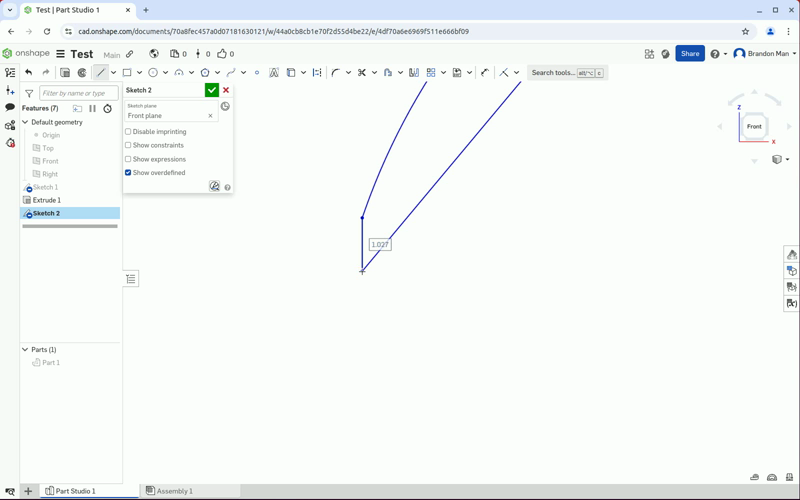
scroll(-6)
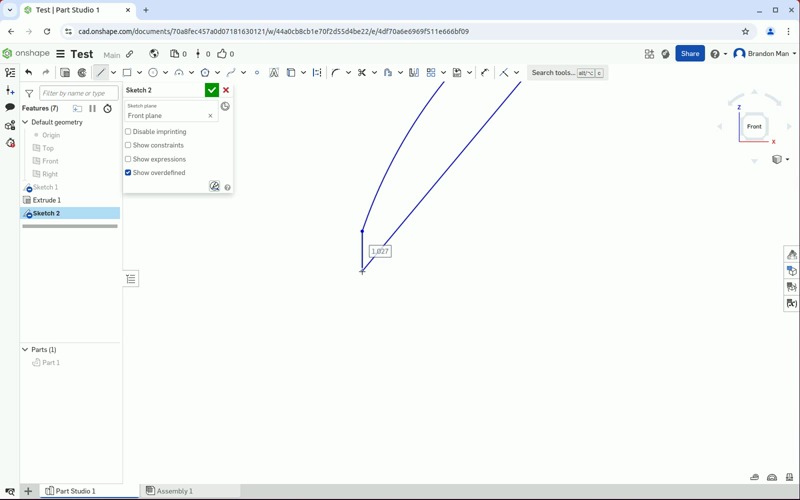
scroll(-6)
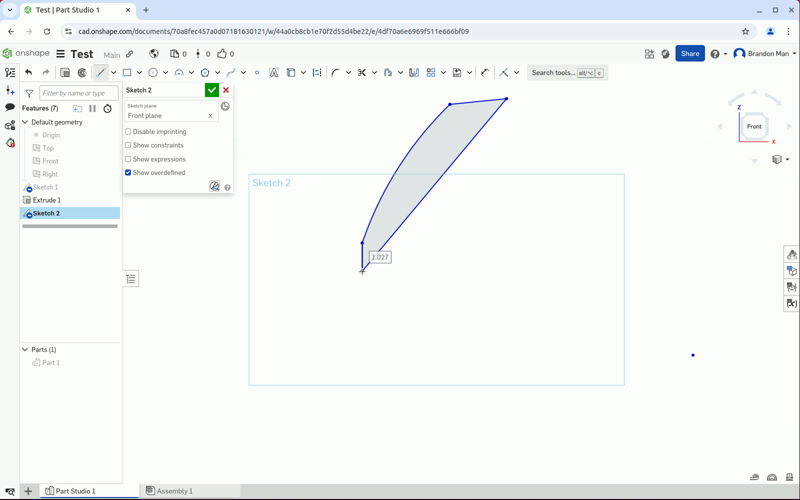
scroll(-6)
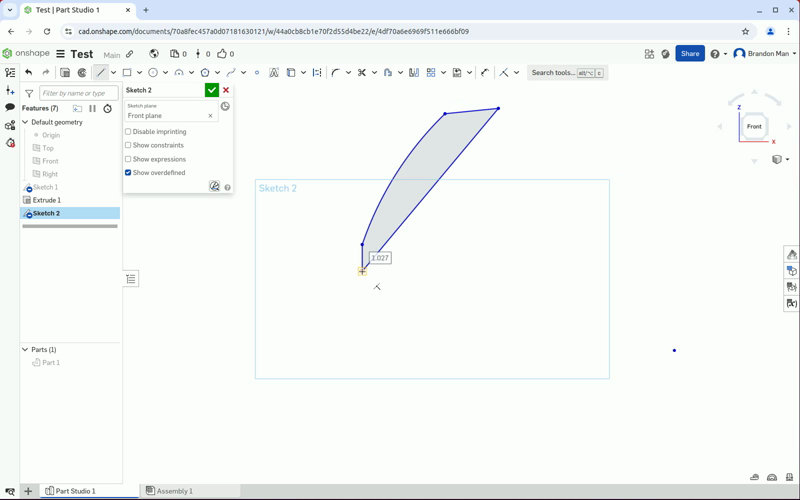
scroll(-6)
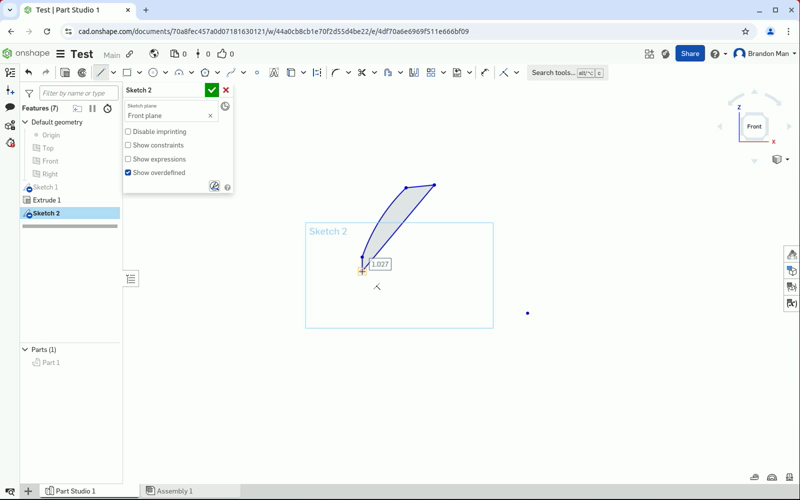
scroll(-6)
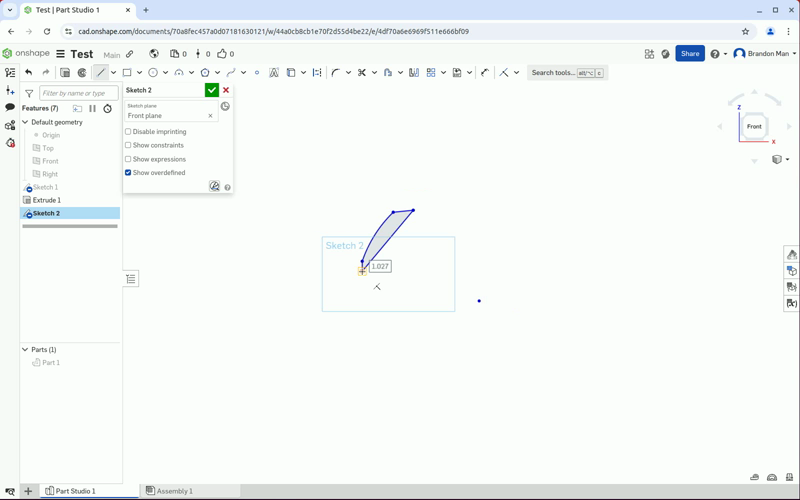
scroll(-6)
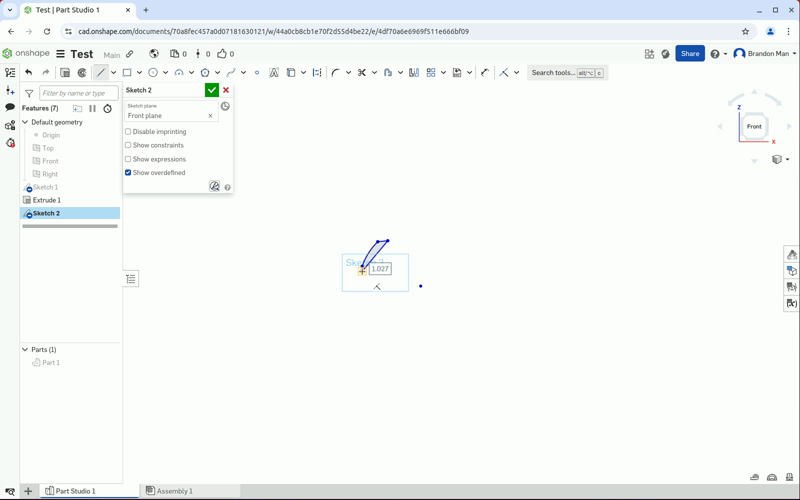
key(esc)
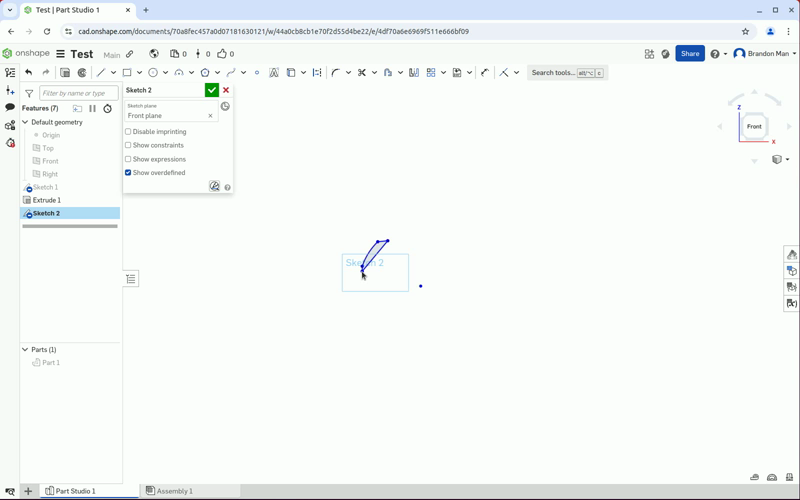
mouse_move(369, 259)
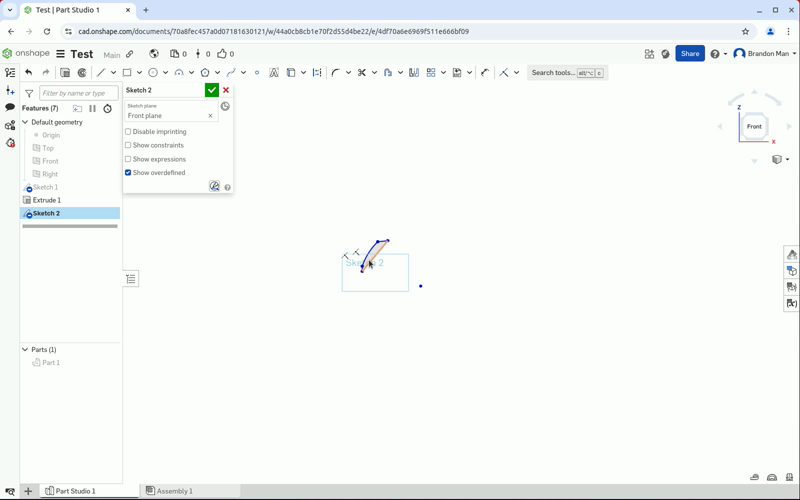
scroll(6)
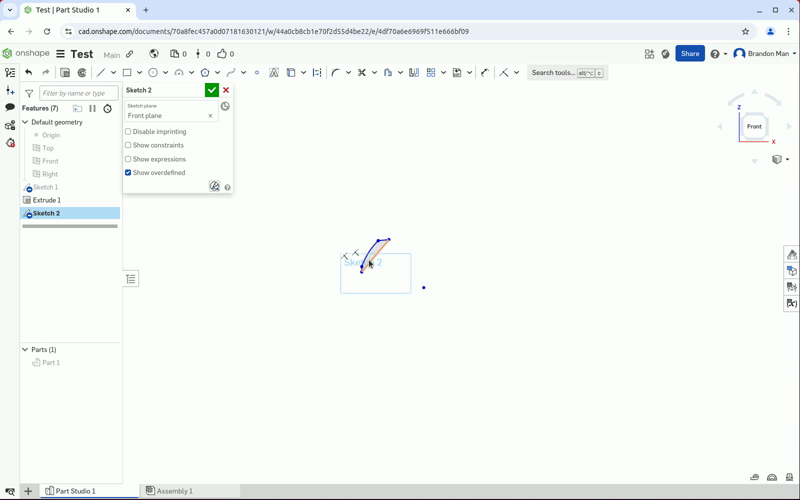
scroll(6)
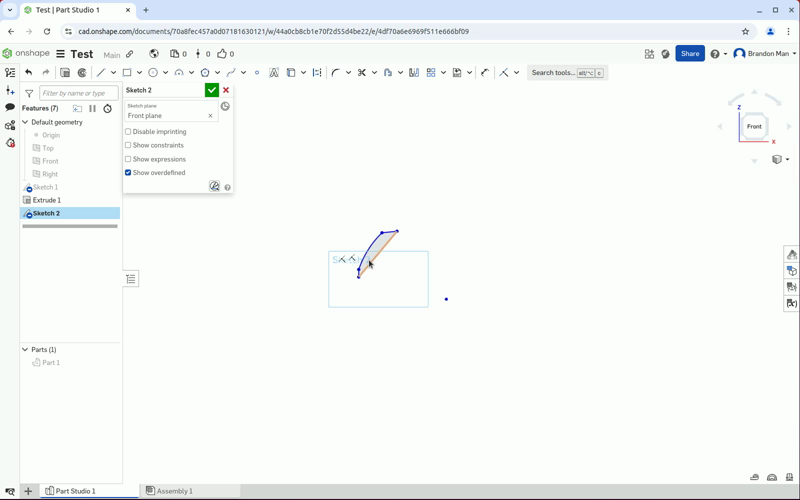
scroll(6)
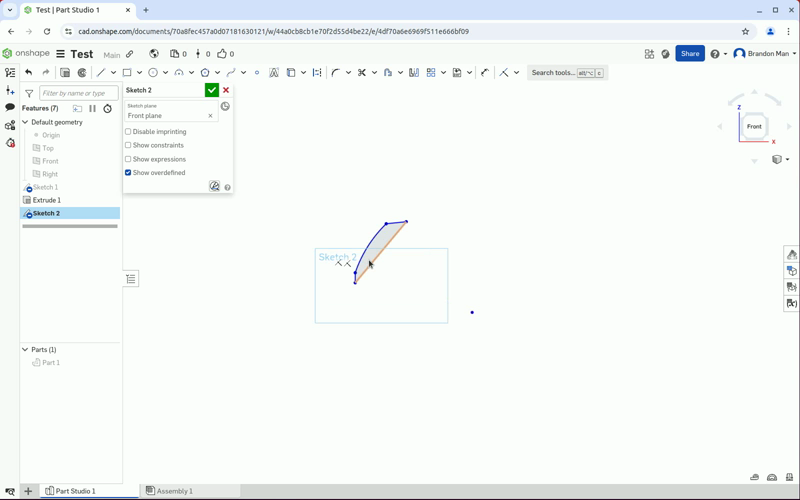
scroll(6)
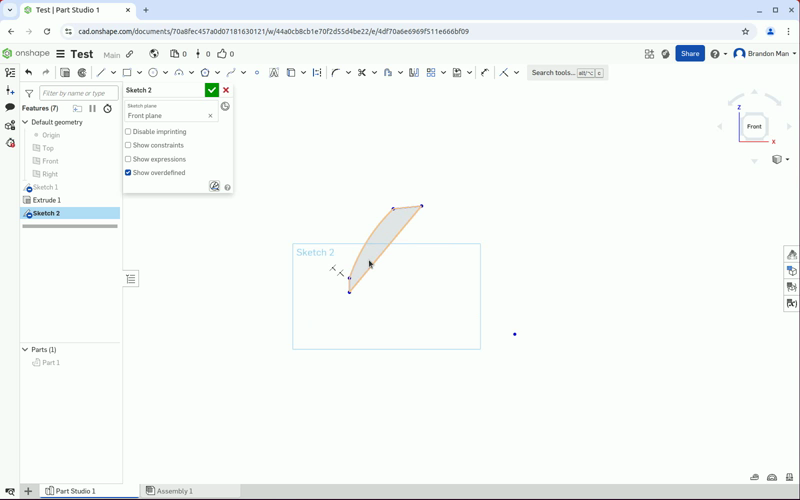
scroll(6)
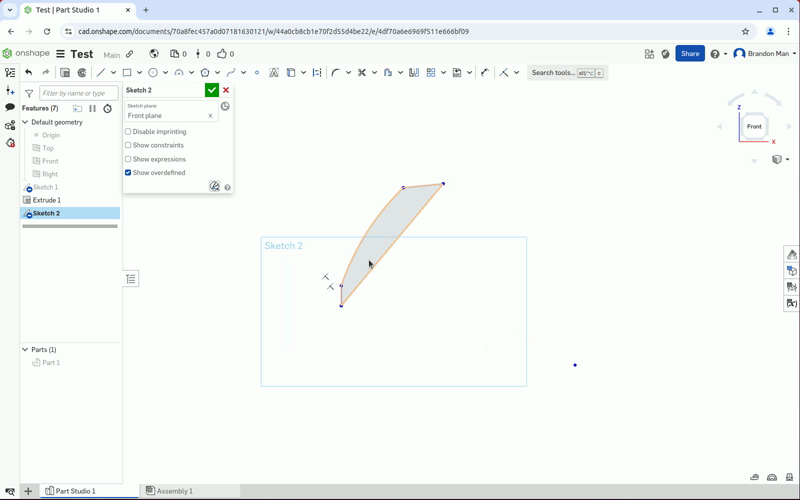
scroll(6)
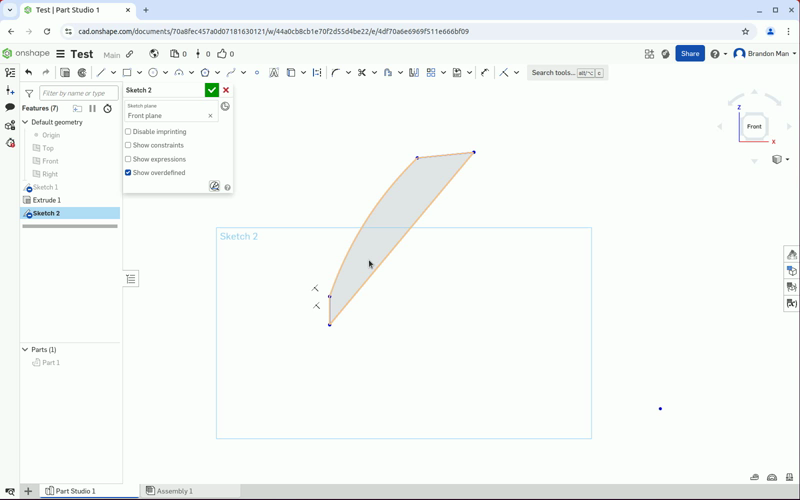
scroll(6)
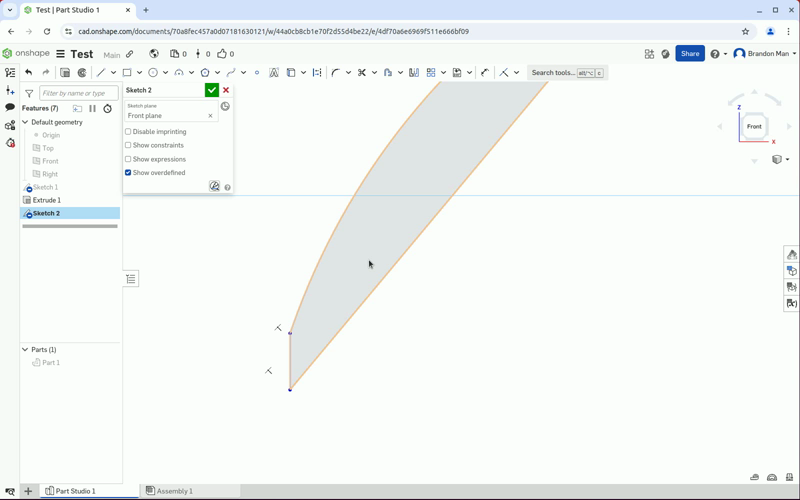
click(369, 259)
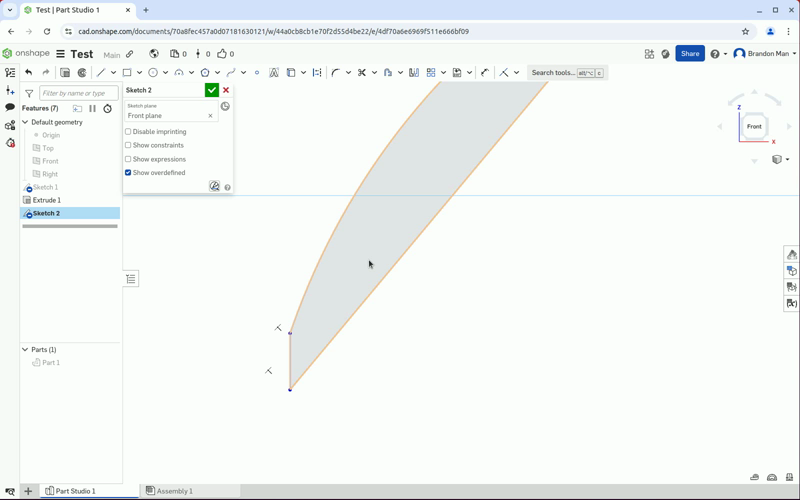
scroll(-6)
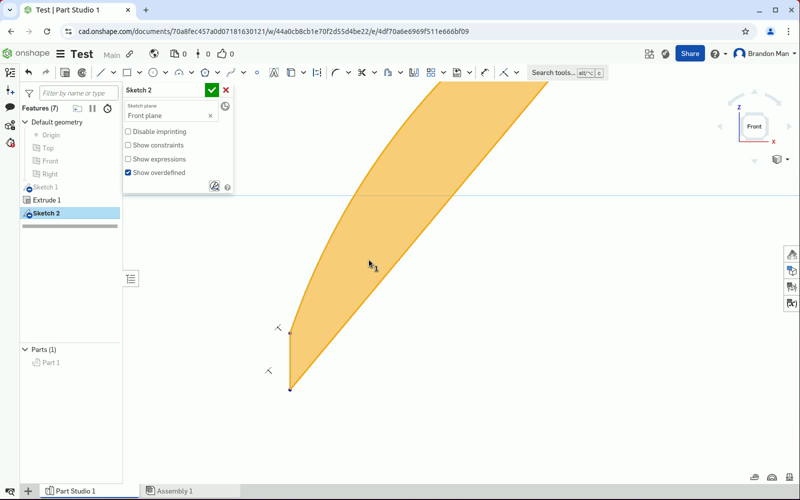
scroll(-6)
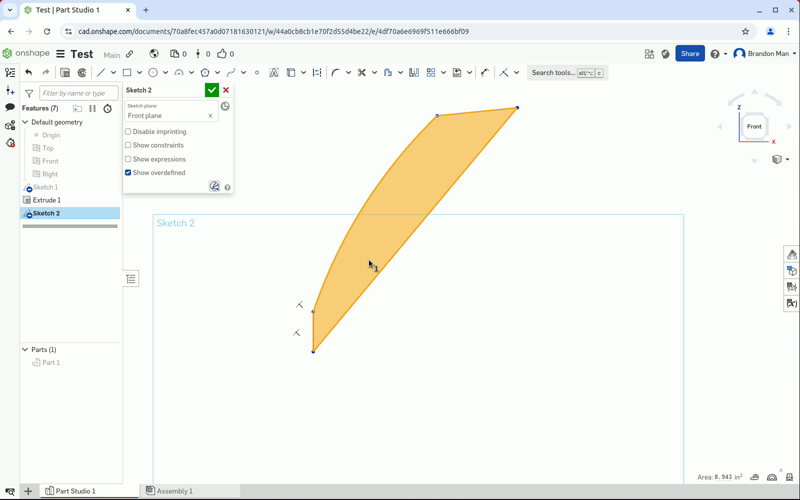
scroll(-6)
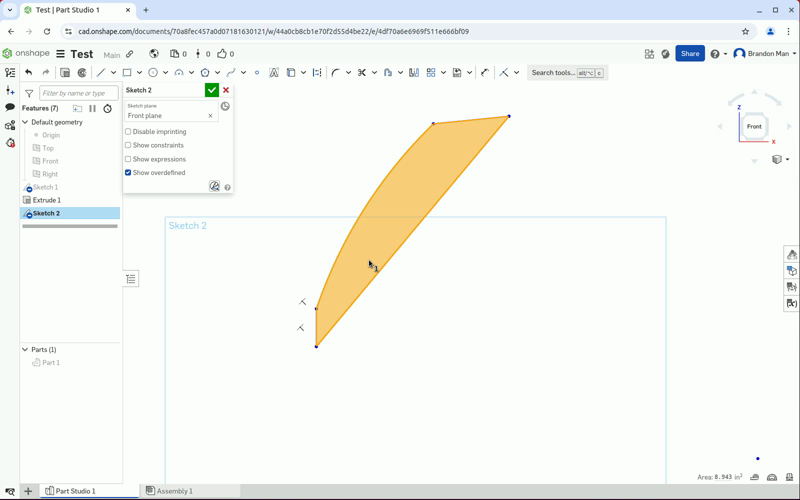
scroll(-6)
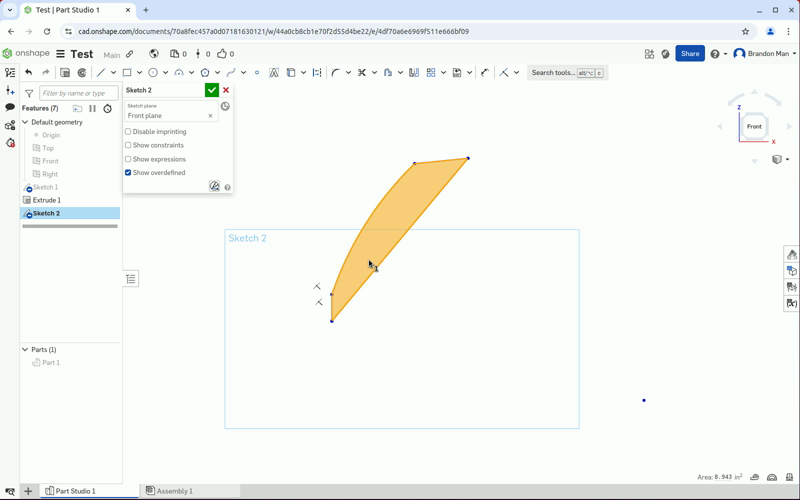
scroll(-6)
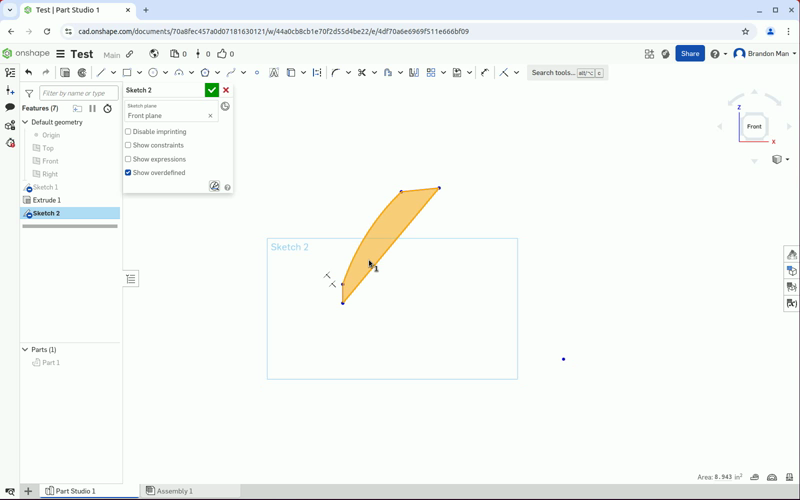
scroll(-6)
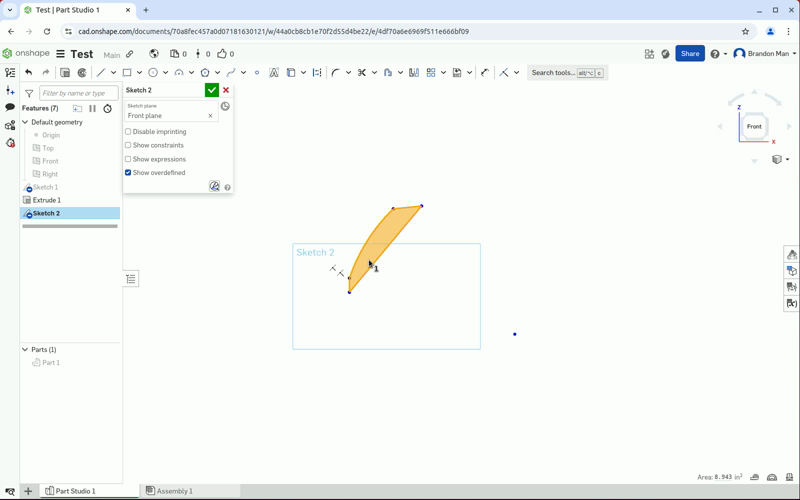
scroll(-6)
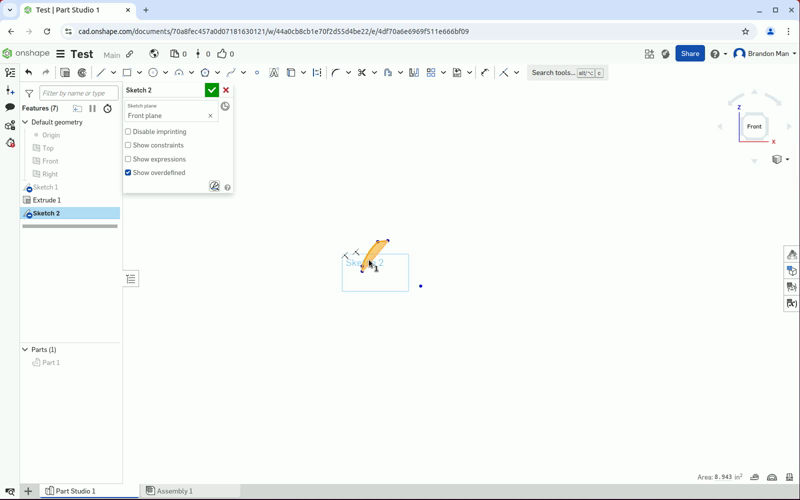
mouse_move(73, 352)
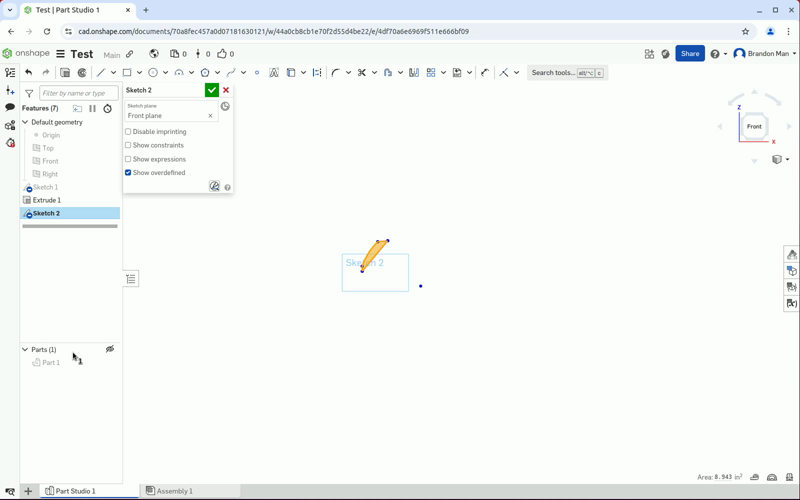
key(shift+y)
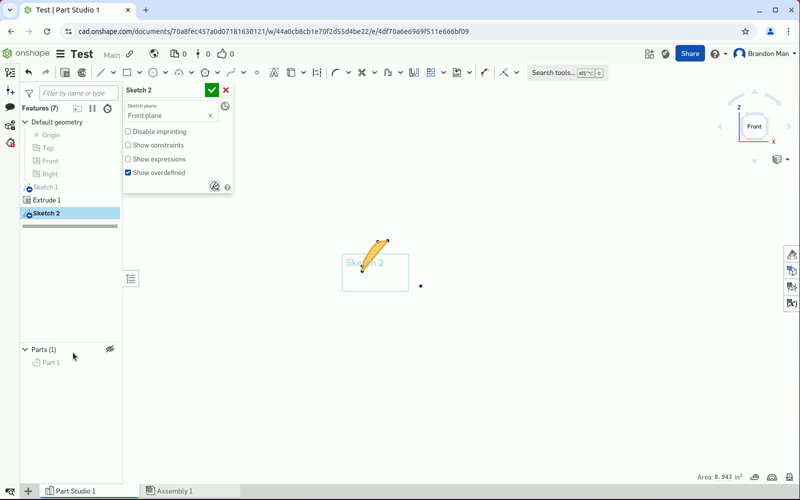
key(shift+e)
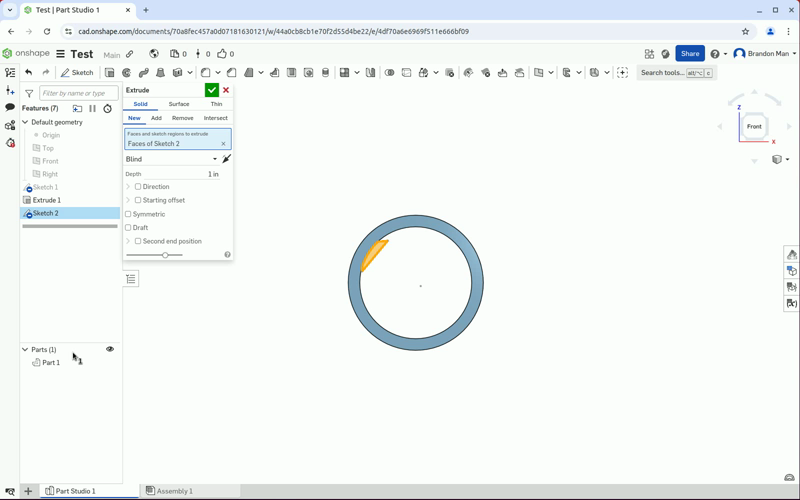
mouse_move(143, 106)
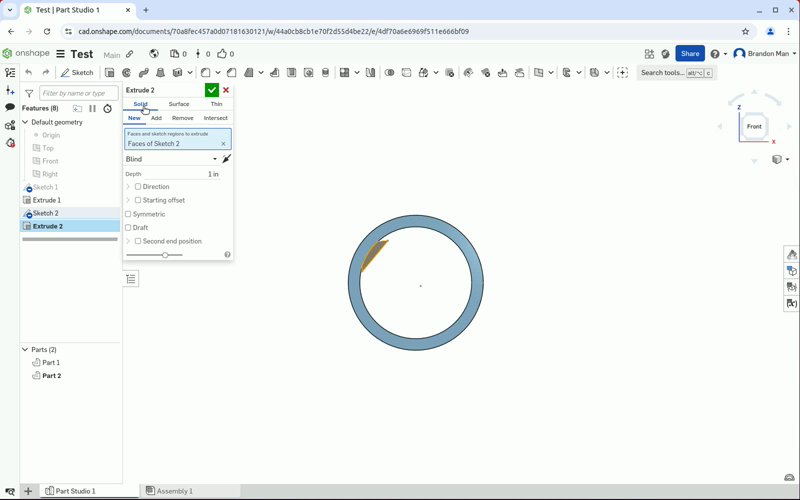
click(143, 106)
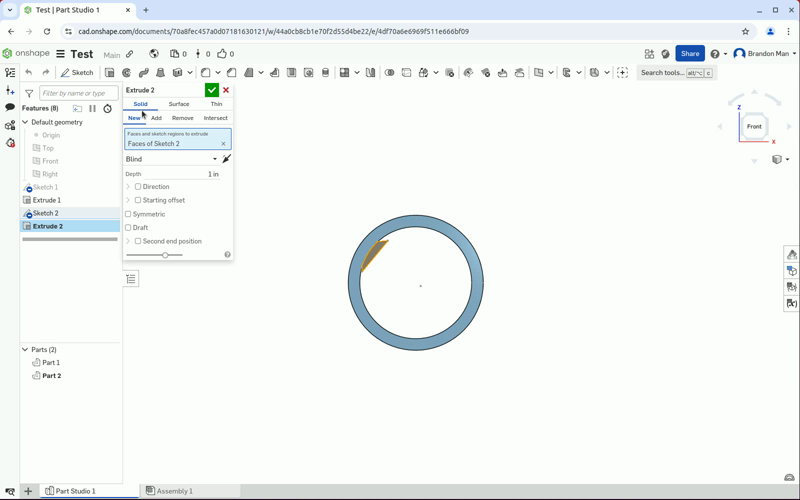
mouse_move(137, 120)
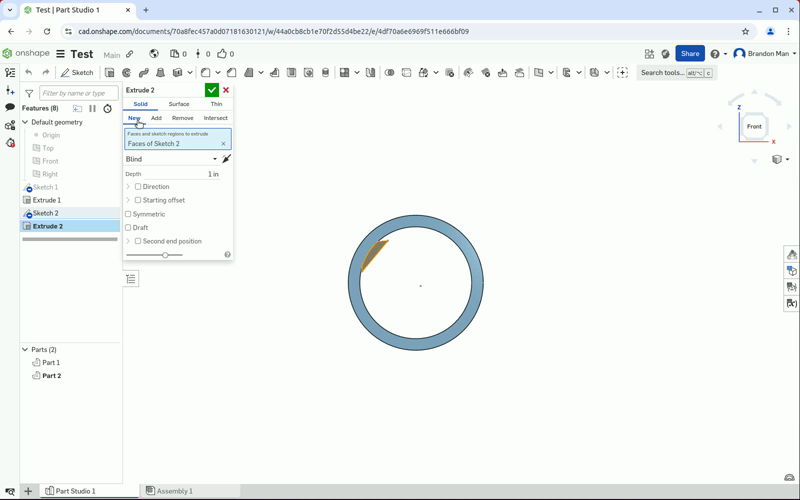
click(137, 120)
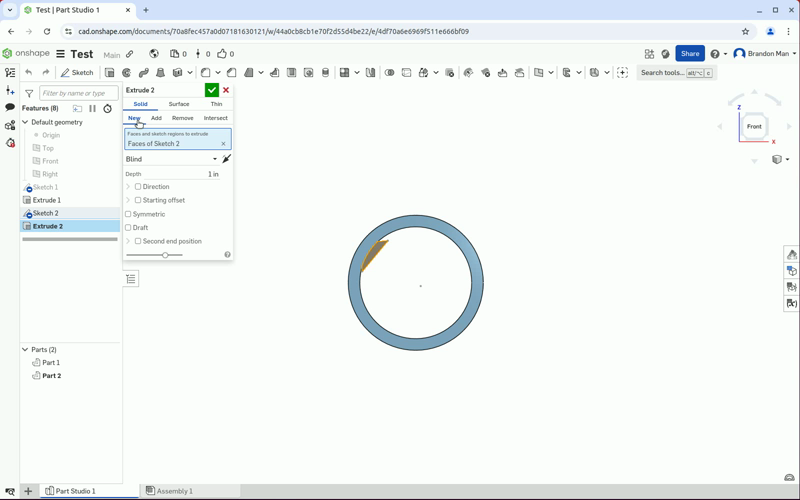
key(tab, 4)
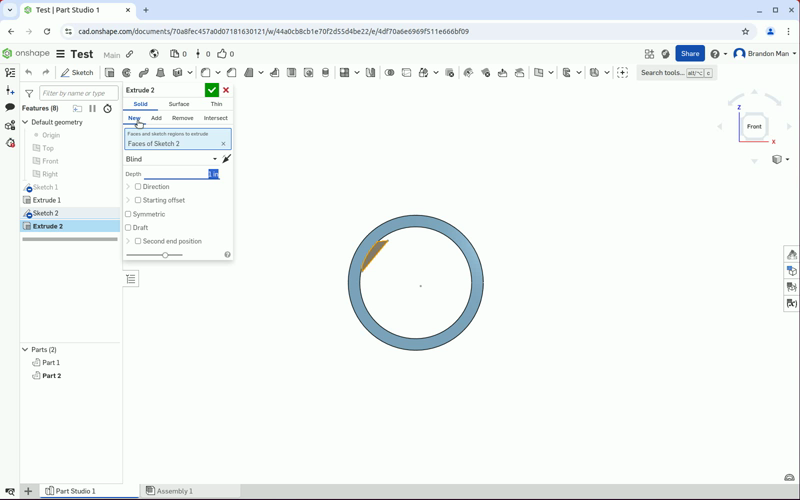
text(2.889)
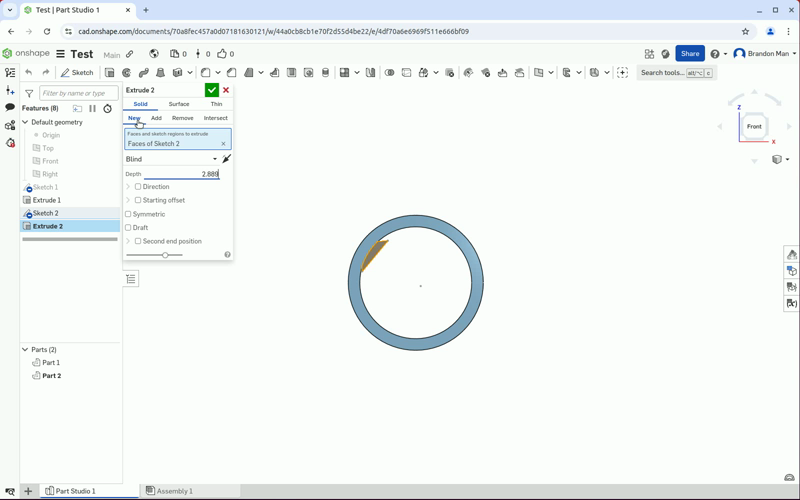
key(enter)
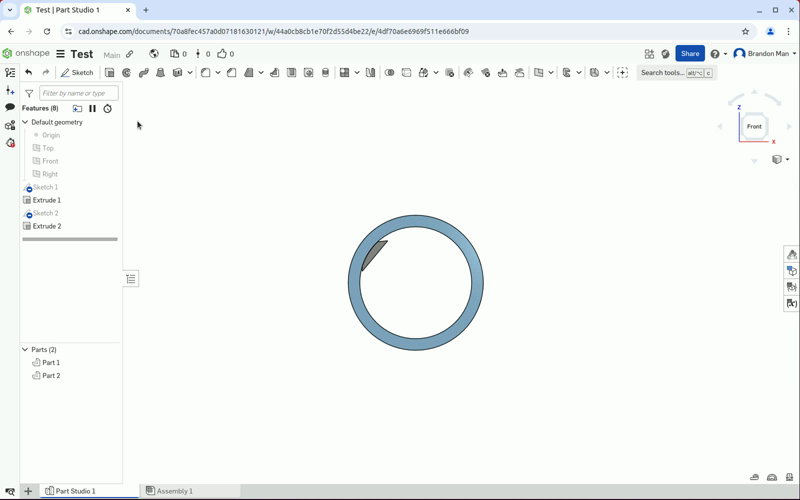
key(shift+h)
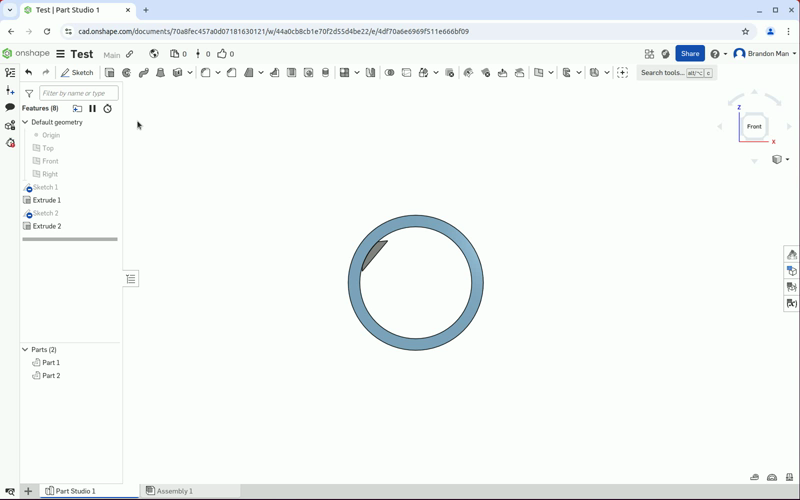
key(shift+h)
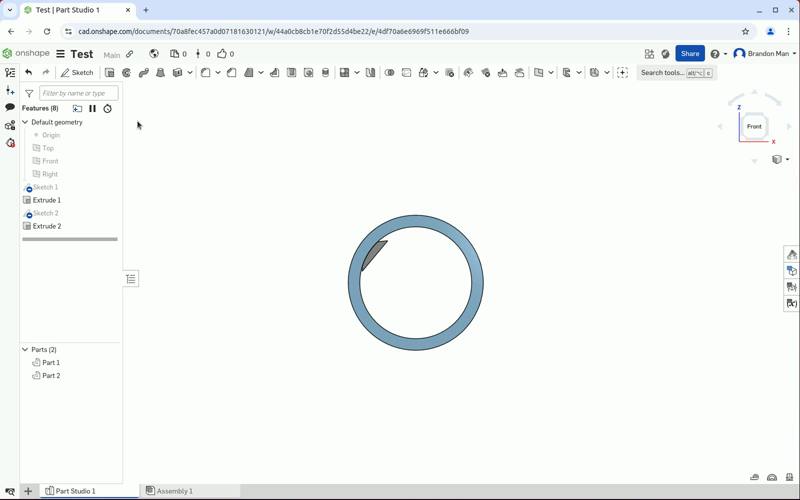
mouse_move(73, 189)
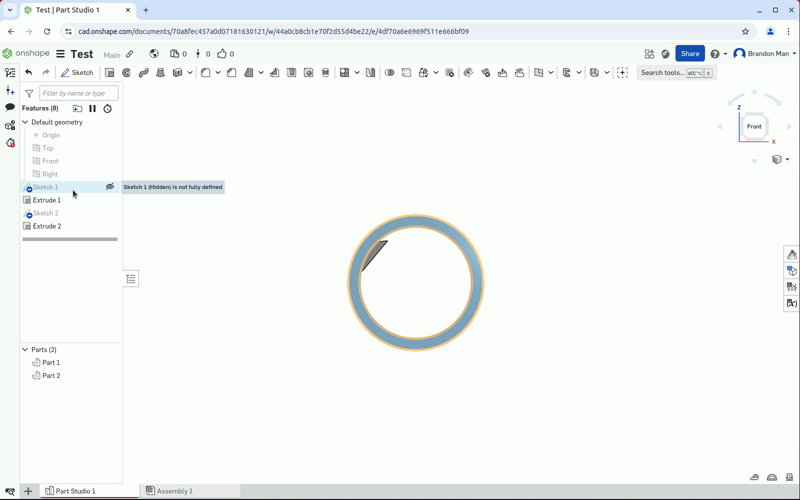
click(73, 189)
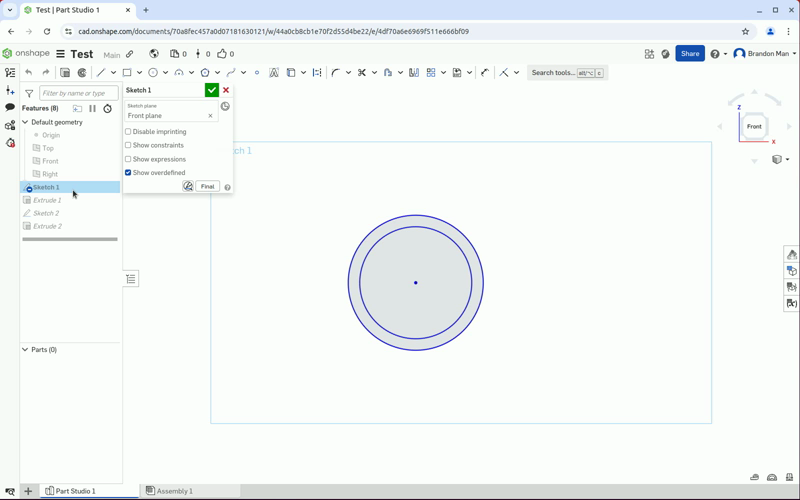
mouse_move(229, 92)
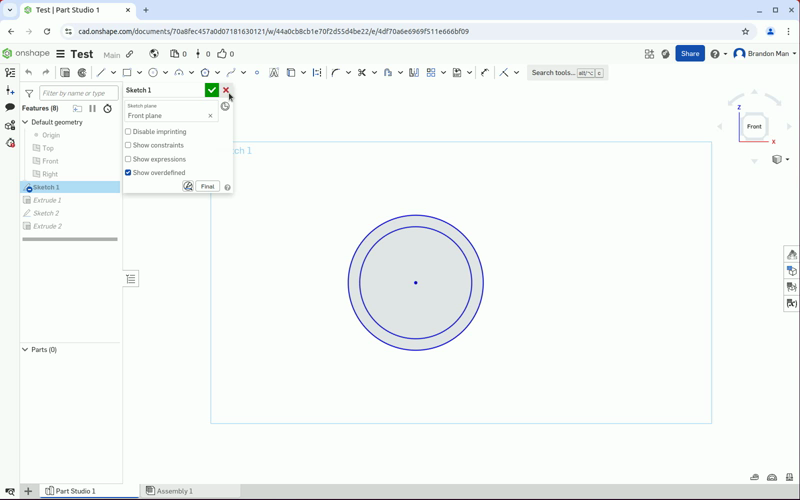
click(229, 92)
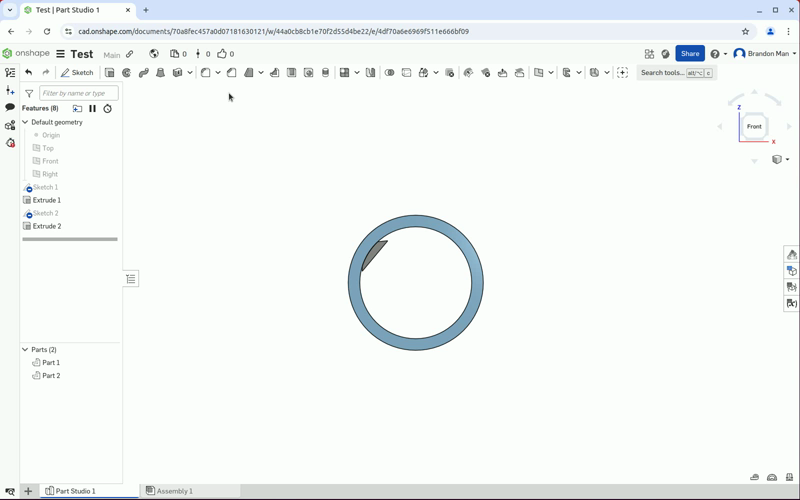
mouse_move(73, 352)
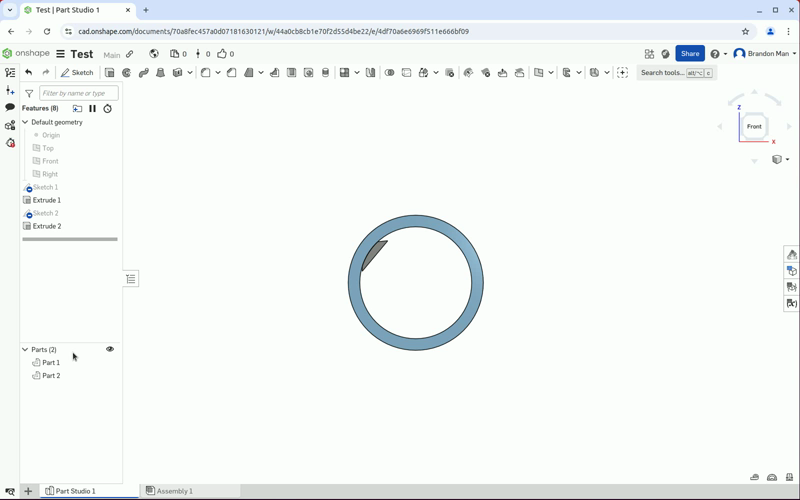
key(y)
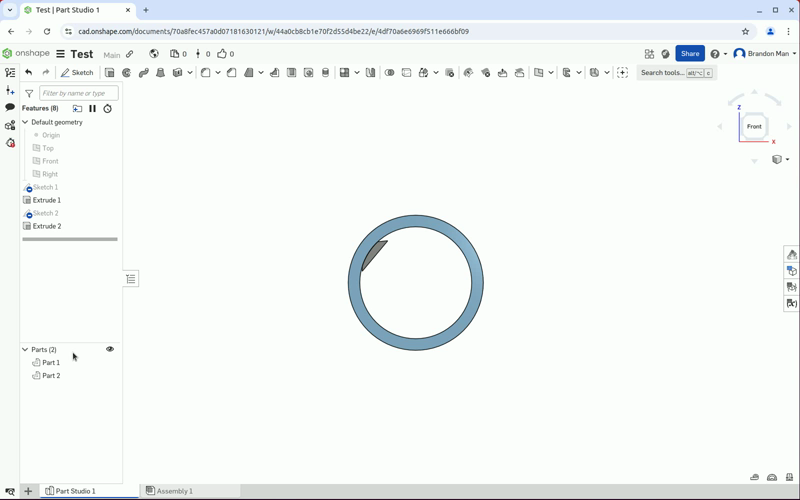
key(shift+p)
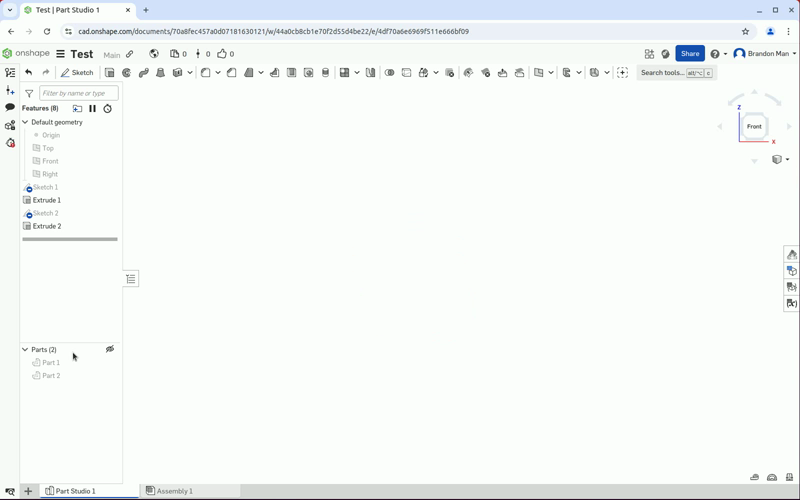
key(space)
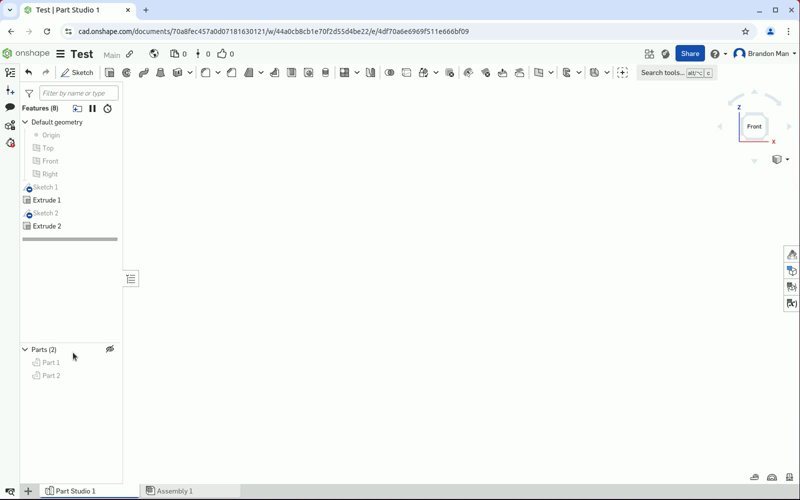
key_down(shift)
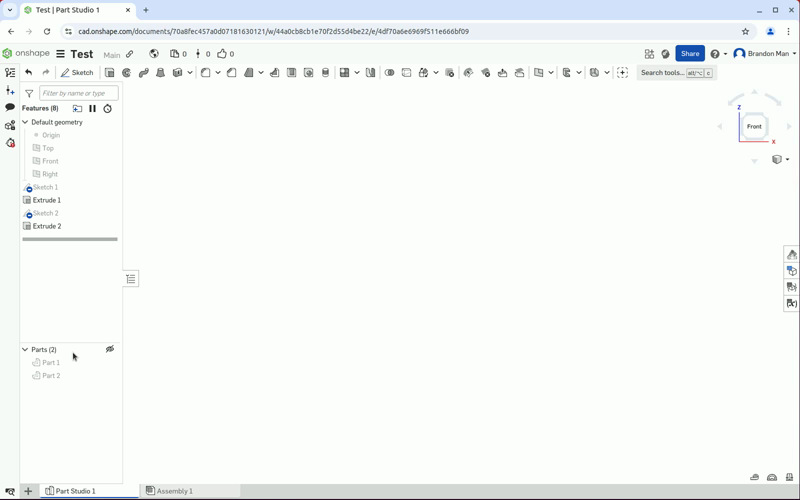
key(left)
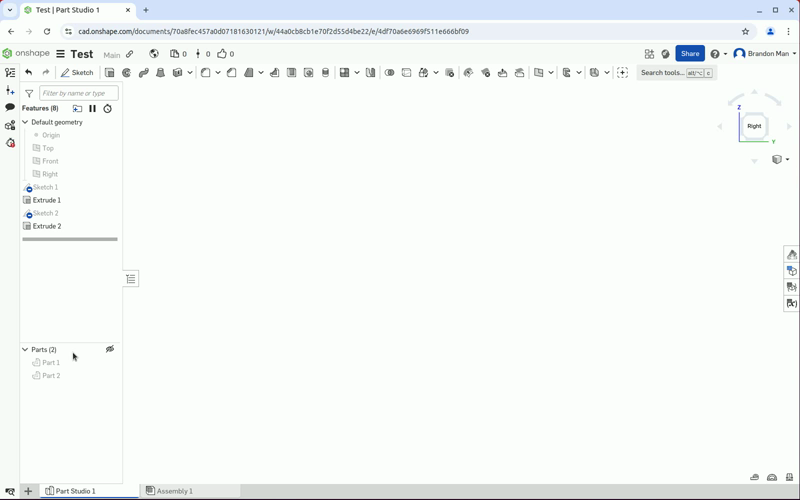
key_up(shift)
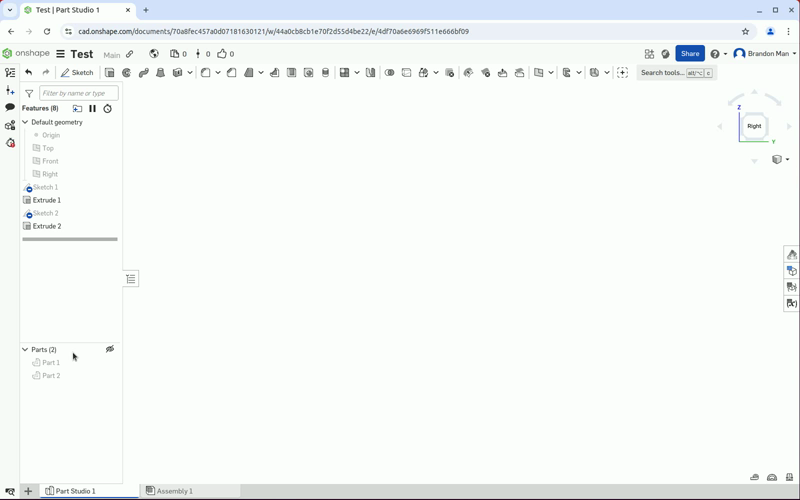
mouse_move(73, 352)
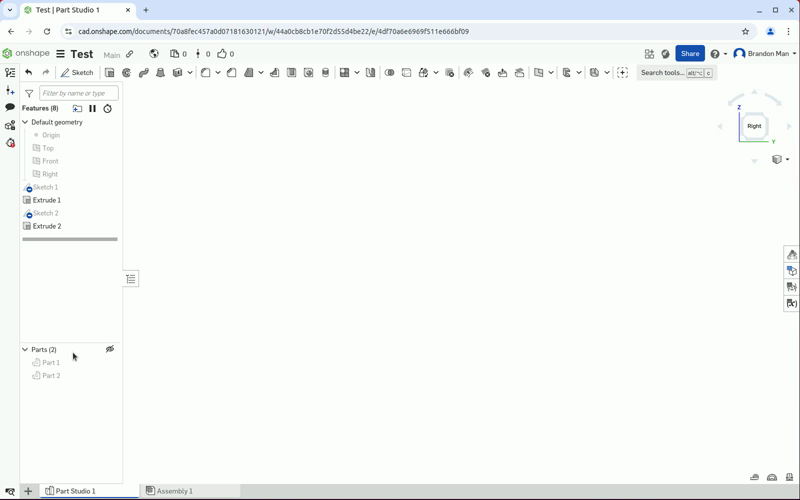
key(shift+y)
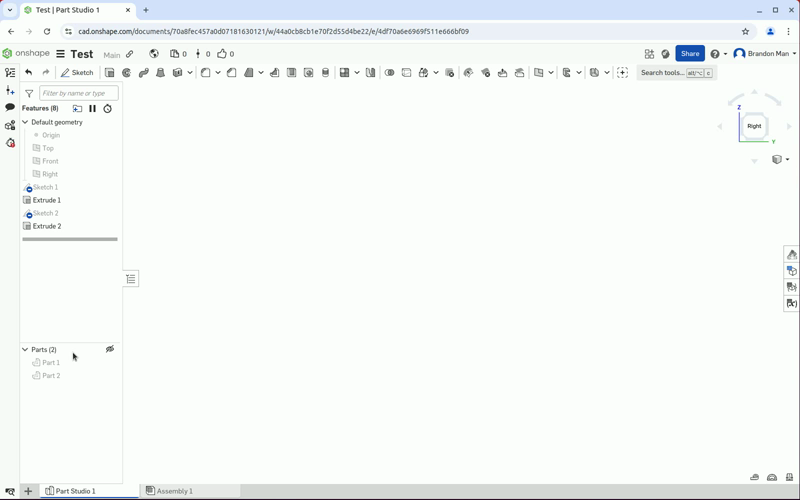
key(shift+s)
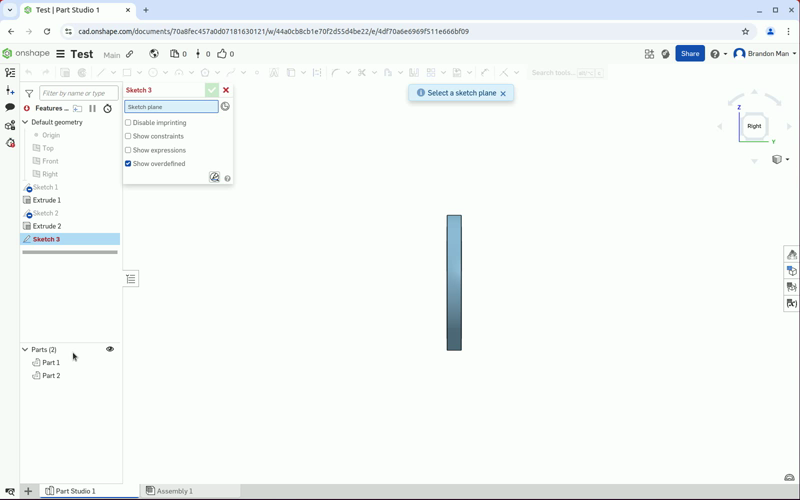
mouse_move(73, 176)
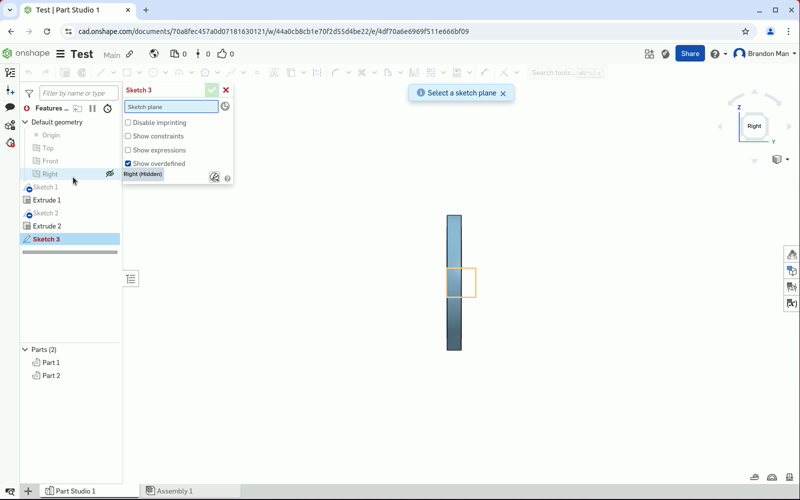
click(73, 176)
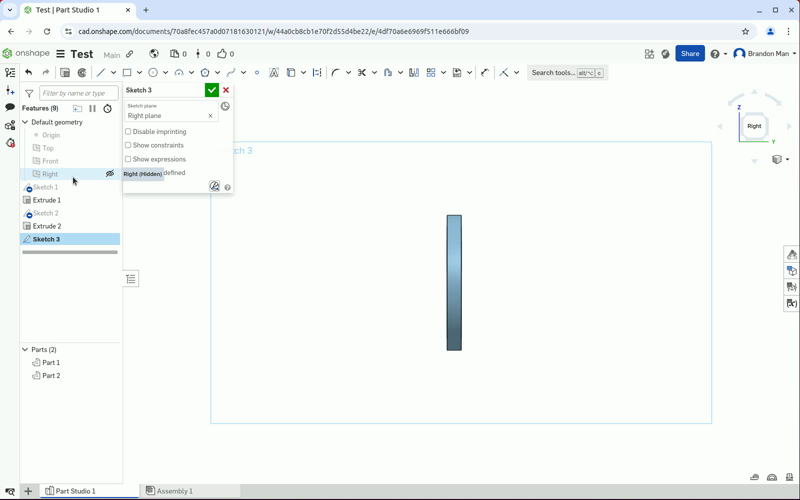
mouse_move(73, 352)
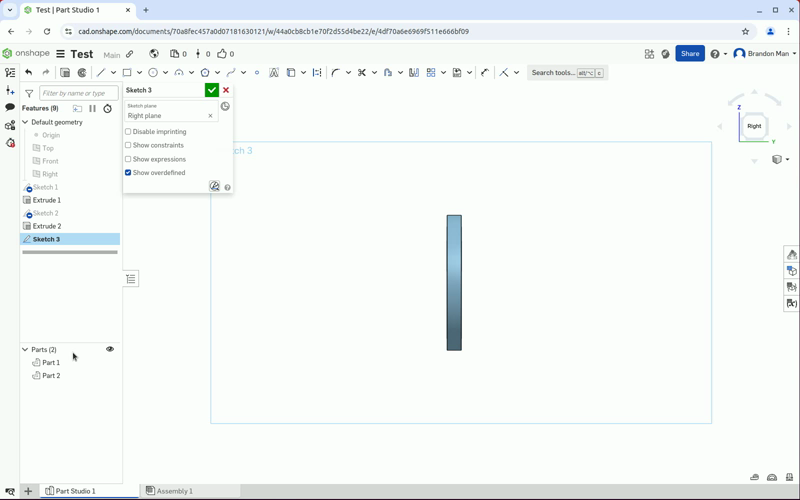
key(y)
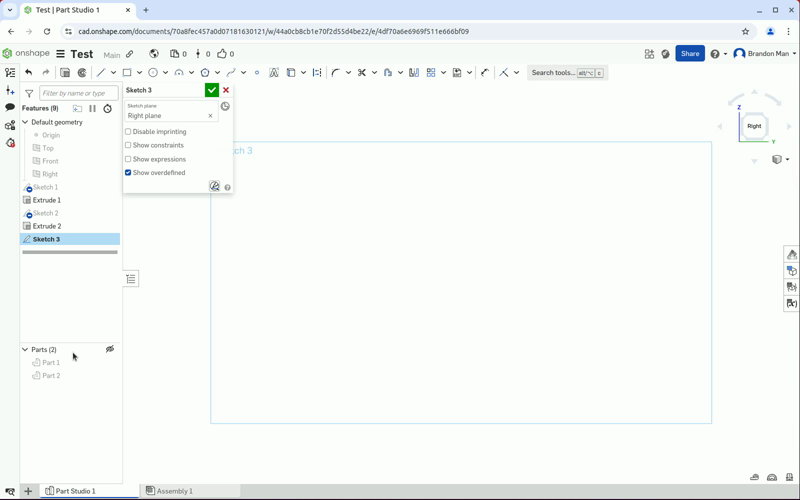
key(l)
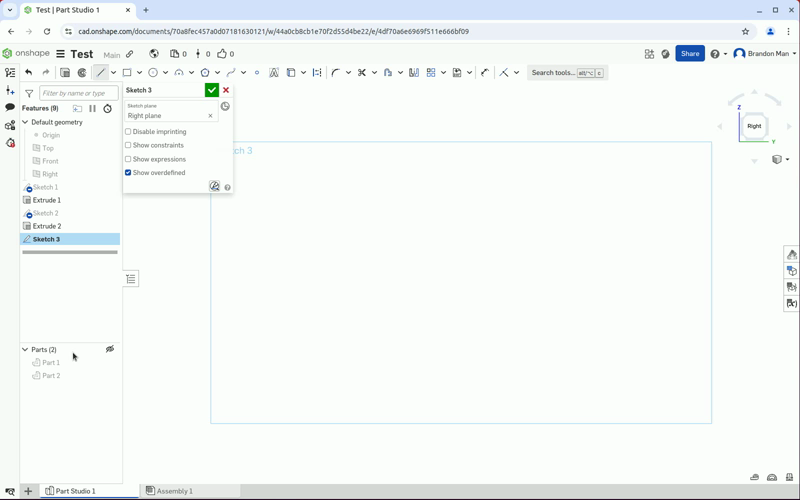
key_down(shift)
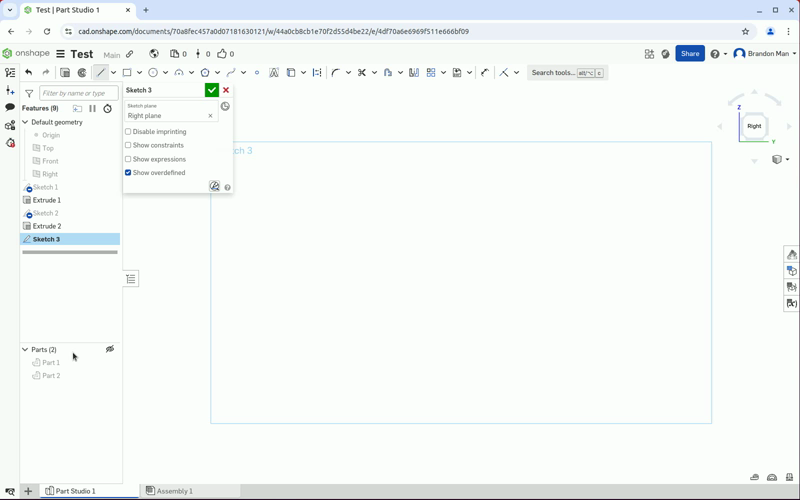
mouse_move(460, 266)
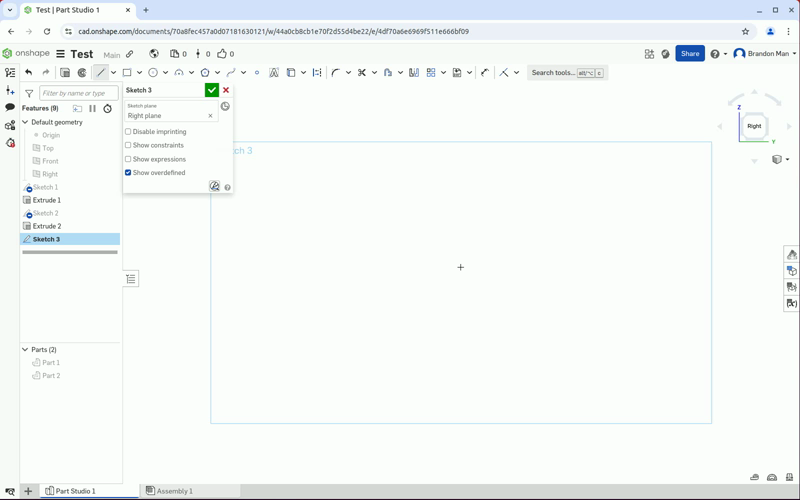
click(460, 266)
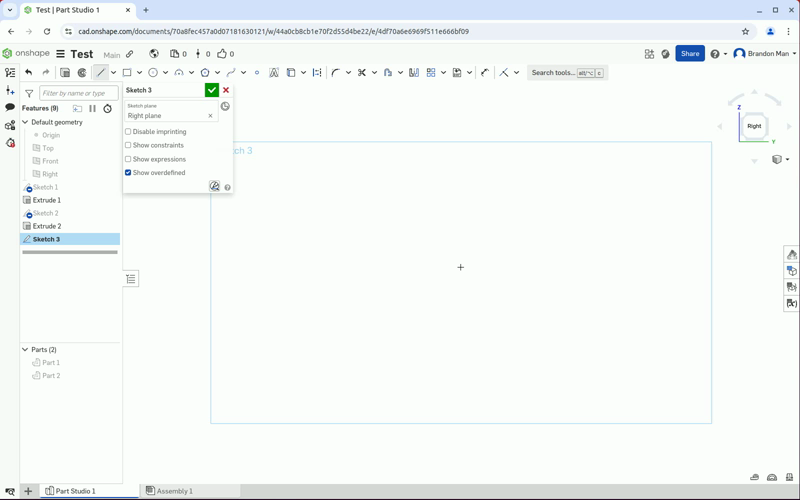
key_up(shift)
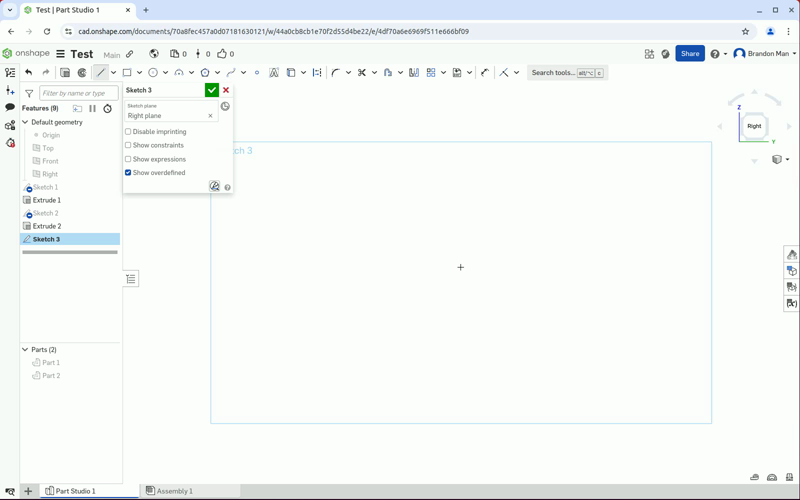
key_down(shift)
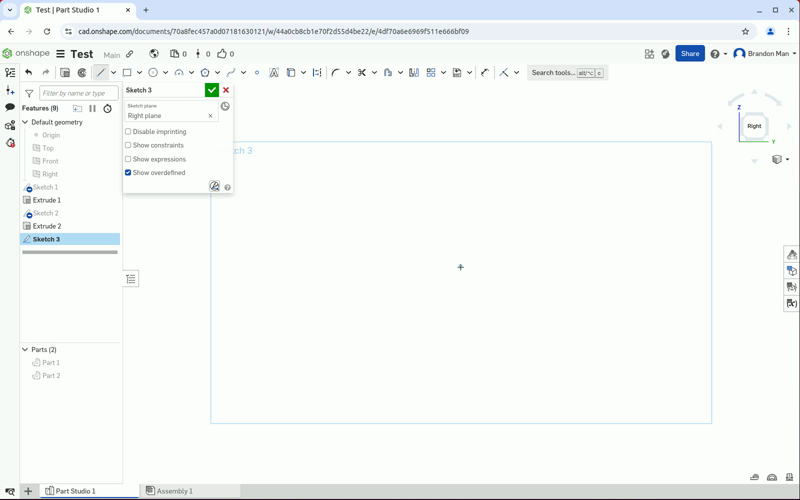
mouse_move(490, 266)
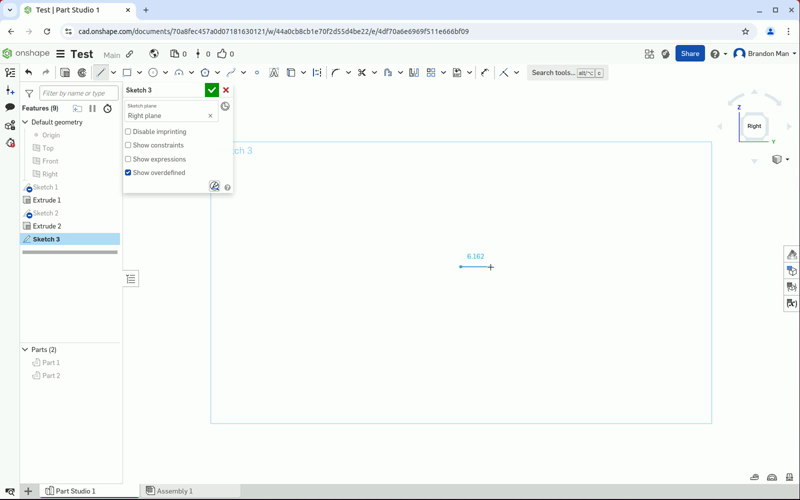
mouse_move(477, 266)
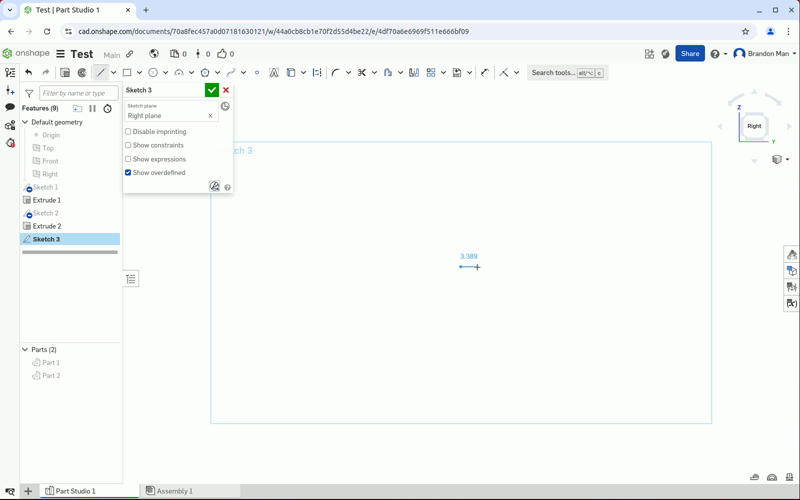
click(477, 266)
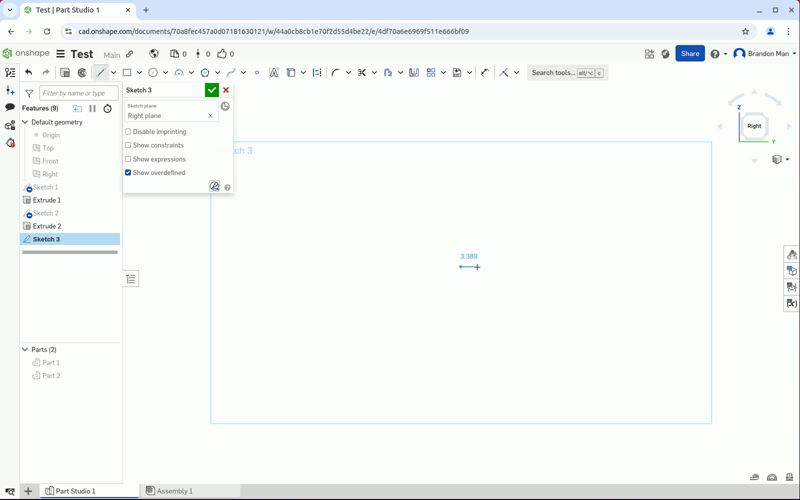
key_up(shift)
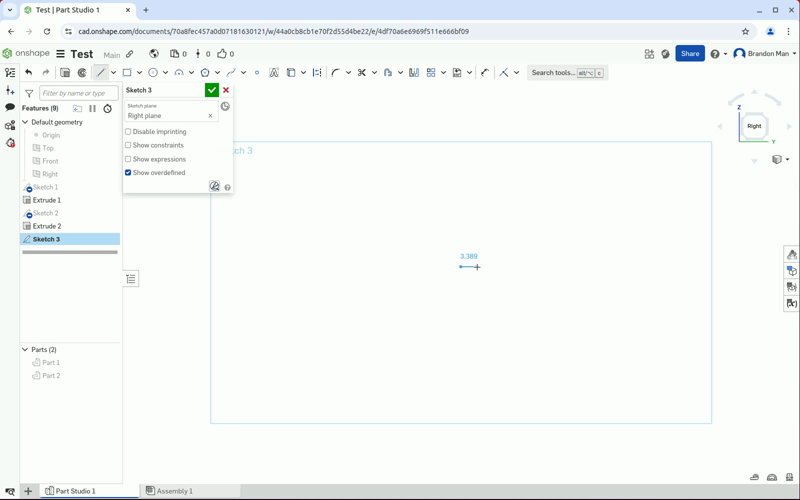
key_down(shift)
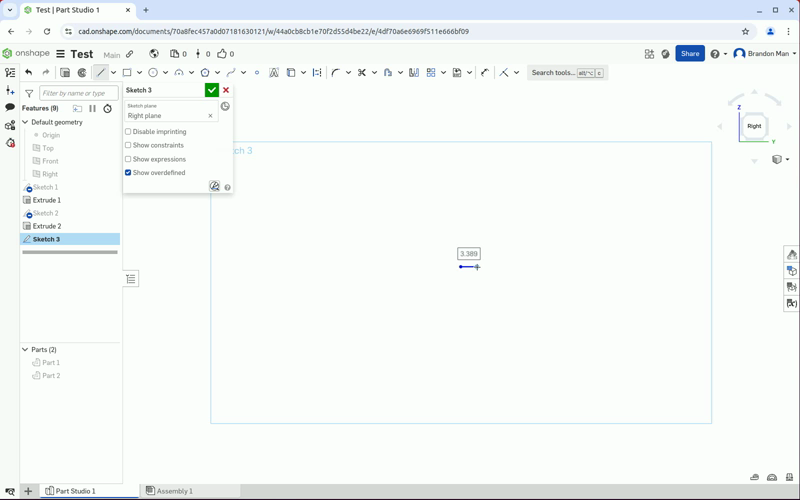
mouse_move(507, 266)
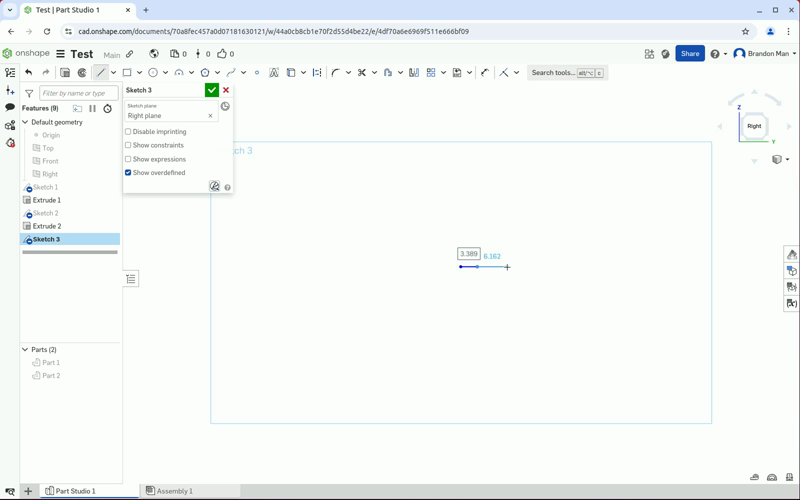
mouse_move(477, 249)
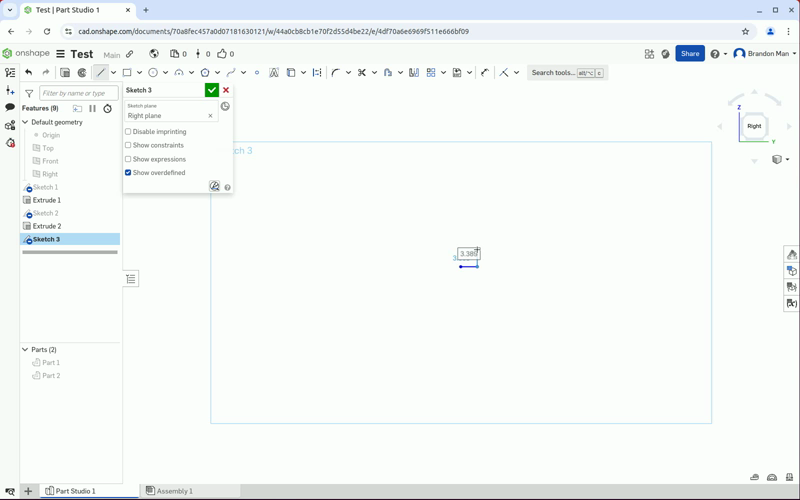
click(477, 249)
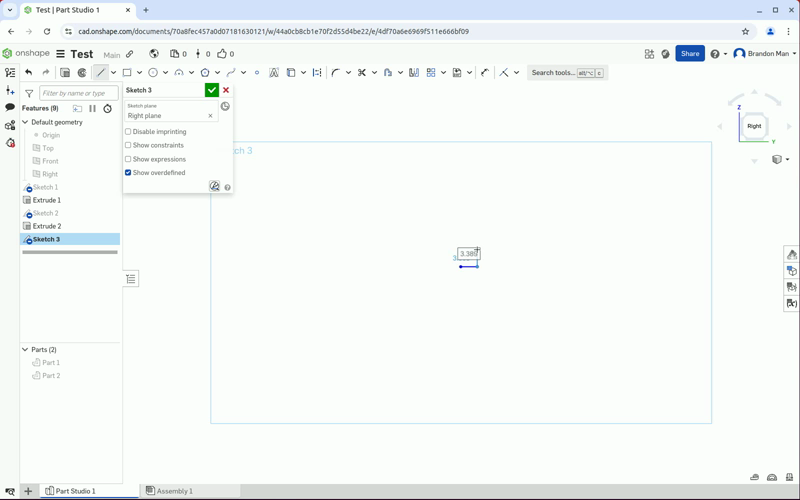
key_up(shift)
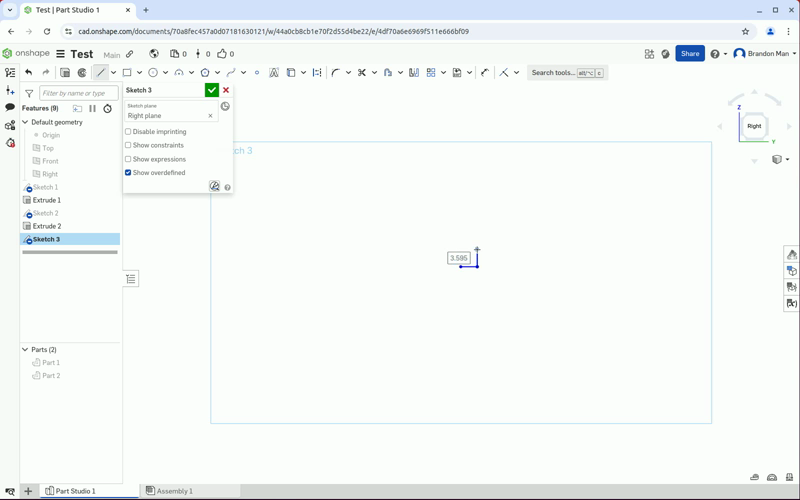
key_down(shift)
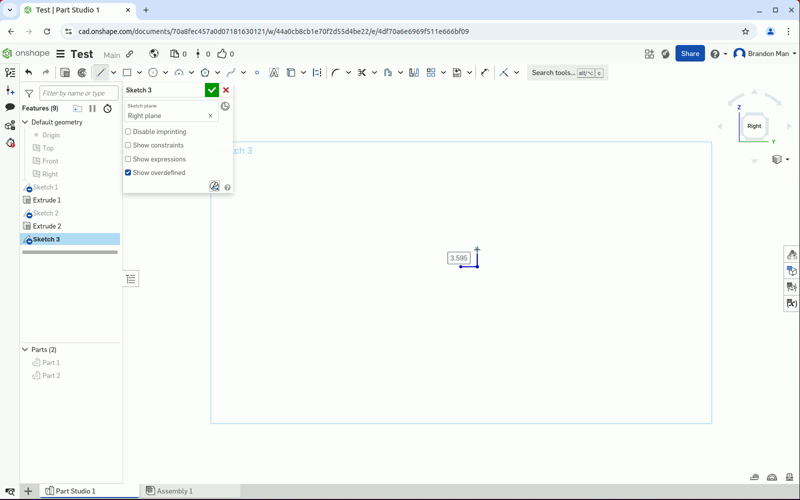
mouse_move(507, 249)
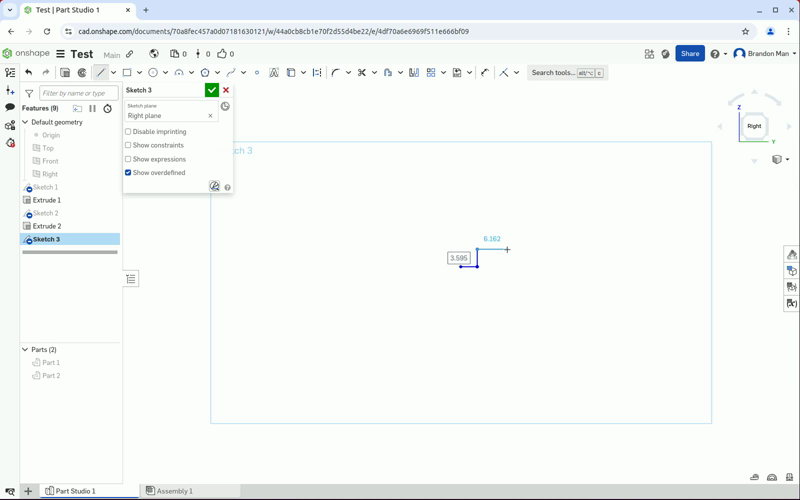
mouse_move(460, 249)
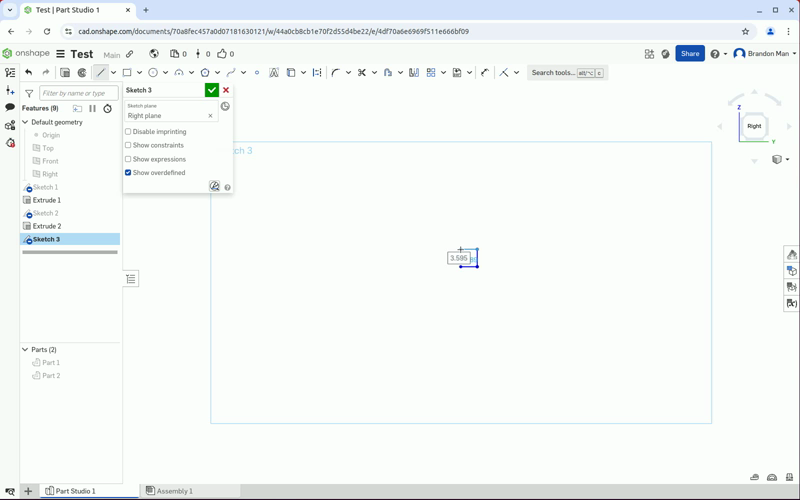
click(460, 249)
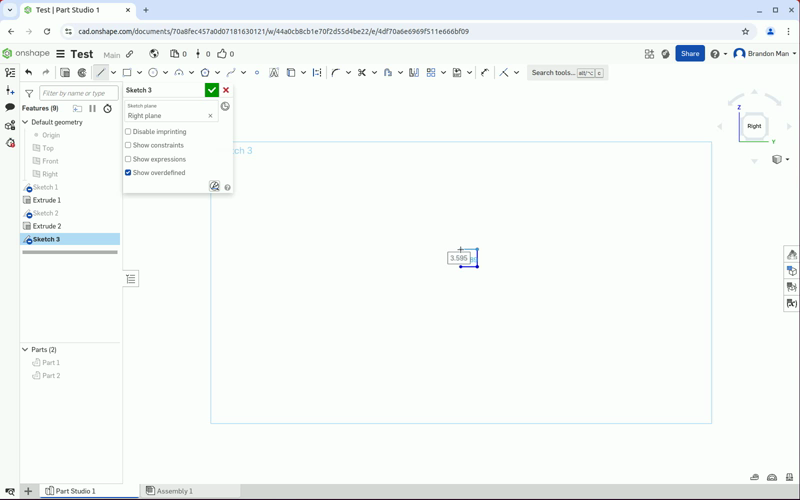
key_up(shift)
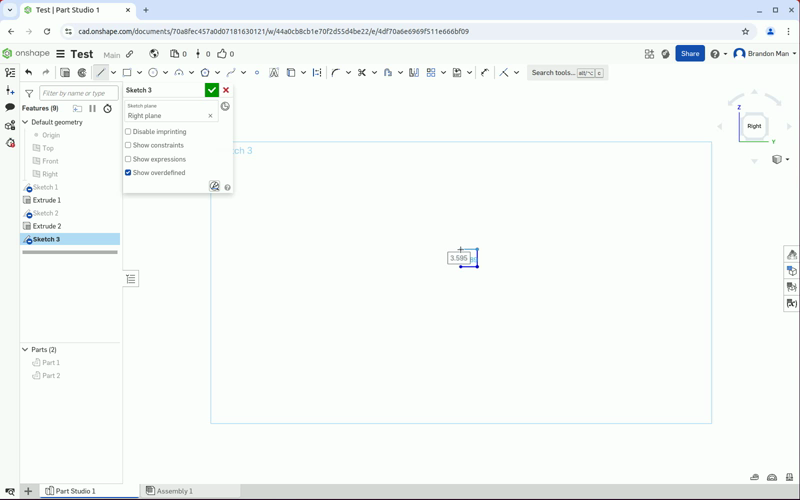
mouse_move(490, 249)
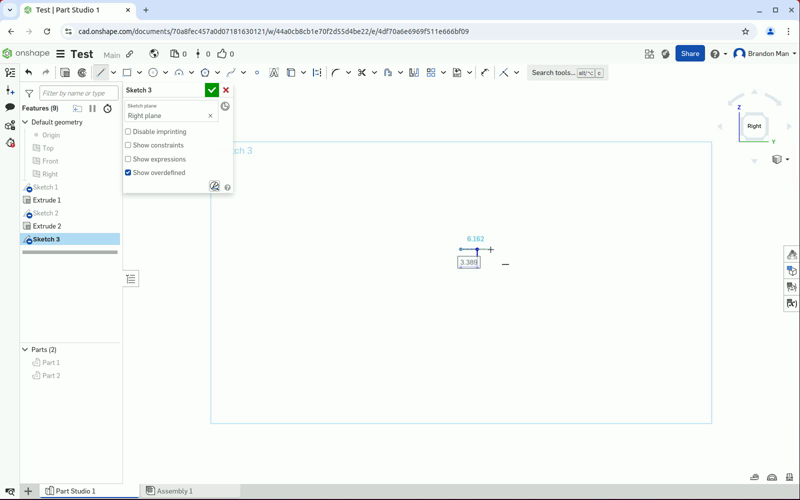
key_down(shift)
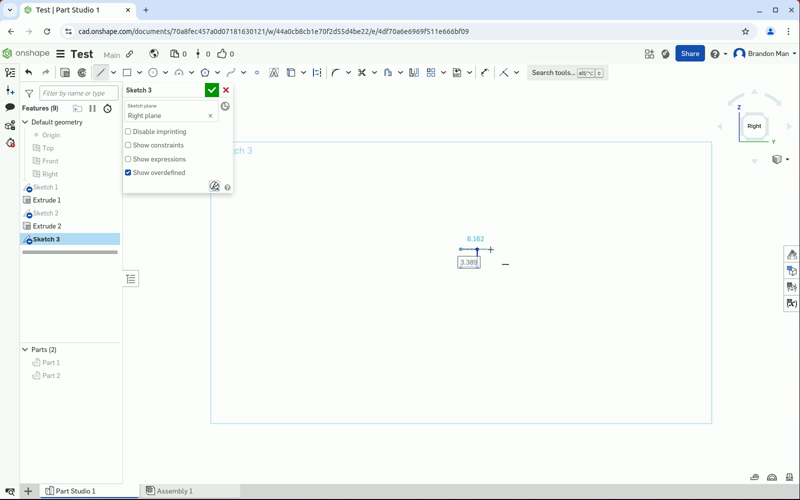
mouse_move(460, 266)
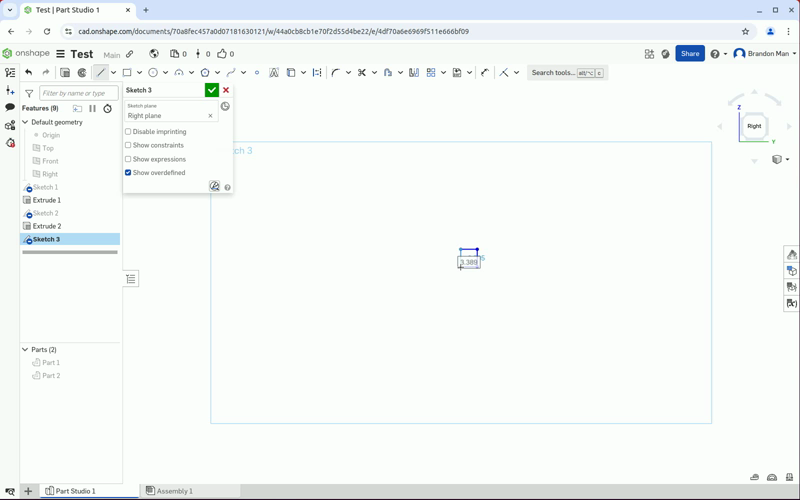
key_up(shift)
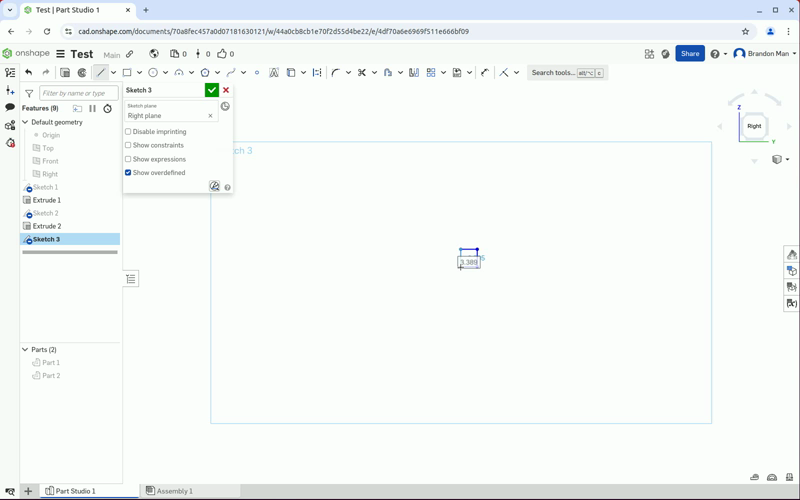
click(460, 266)
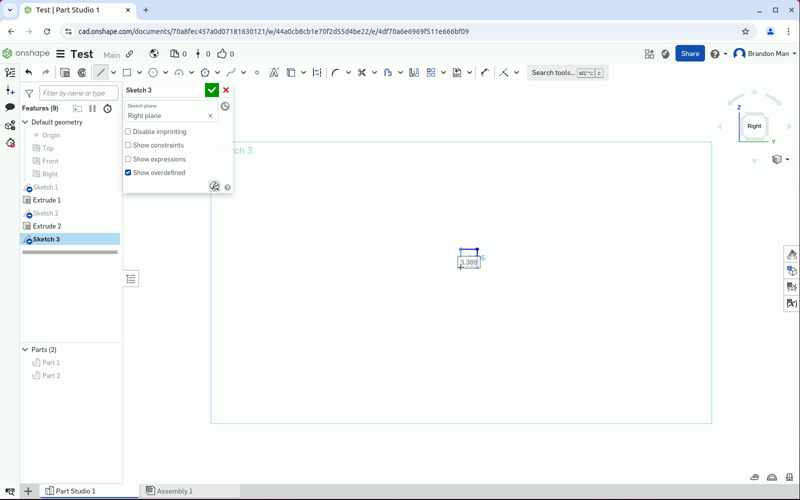
key(esc)
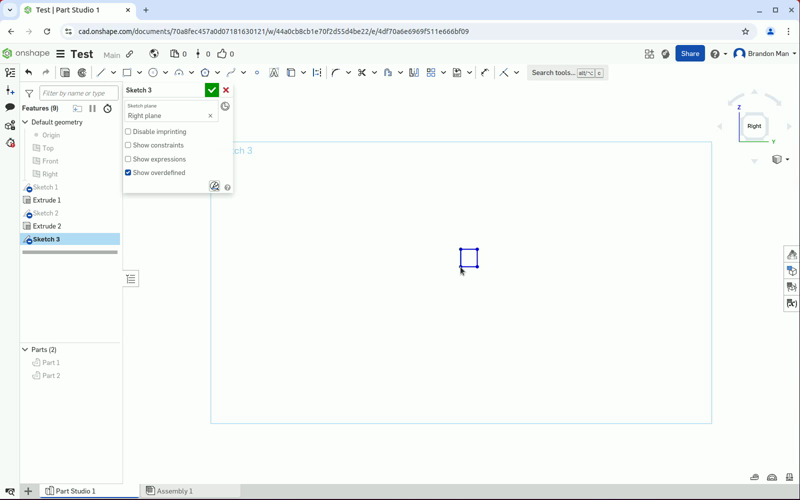
mouse_move(473, 264)
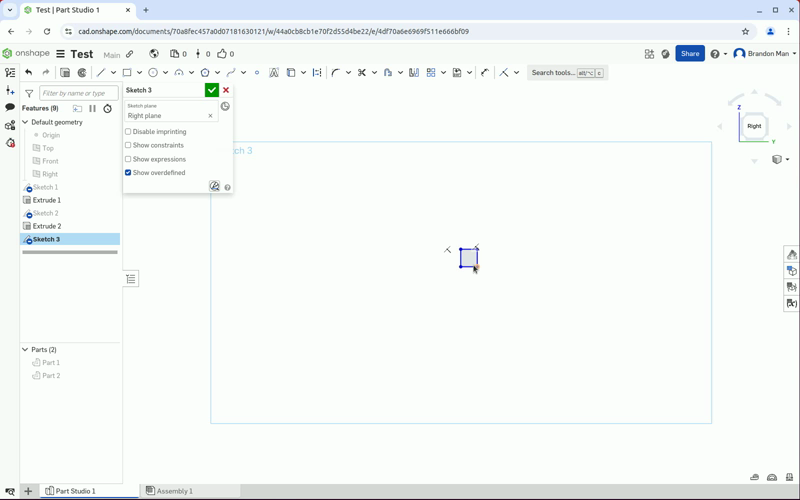
scroll(6)
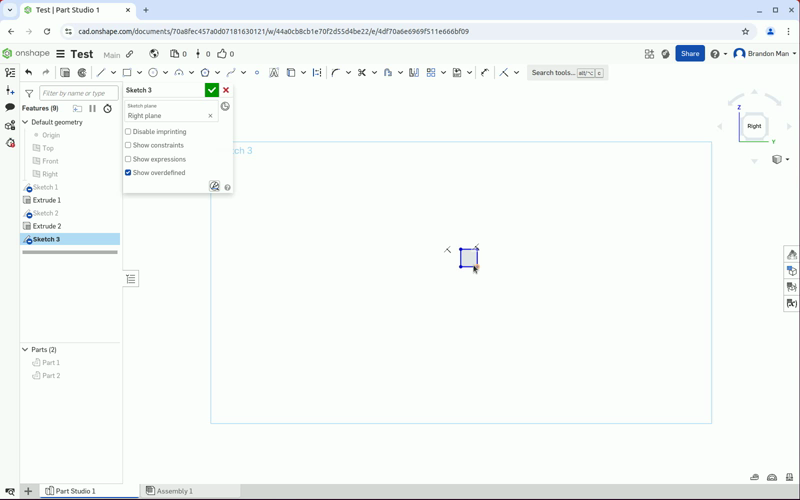
scroll(6)
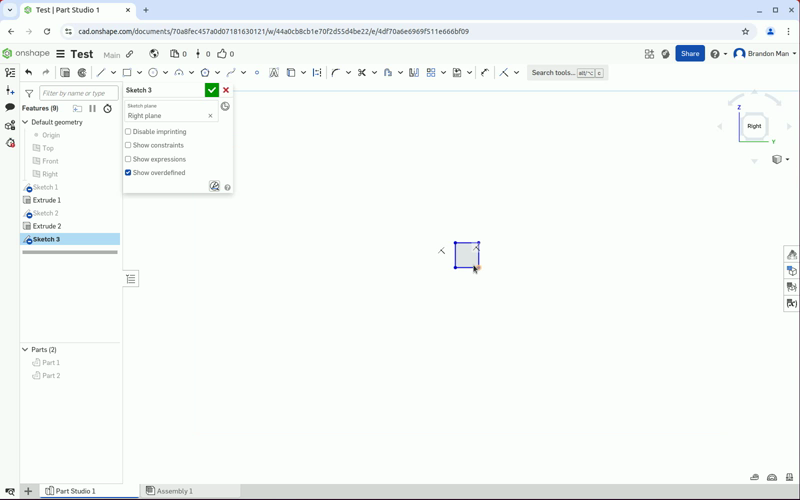
scroll(6)
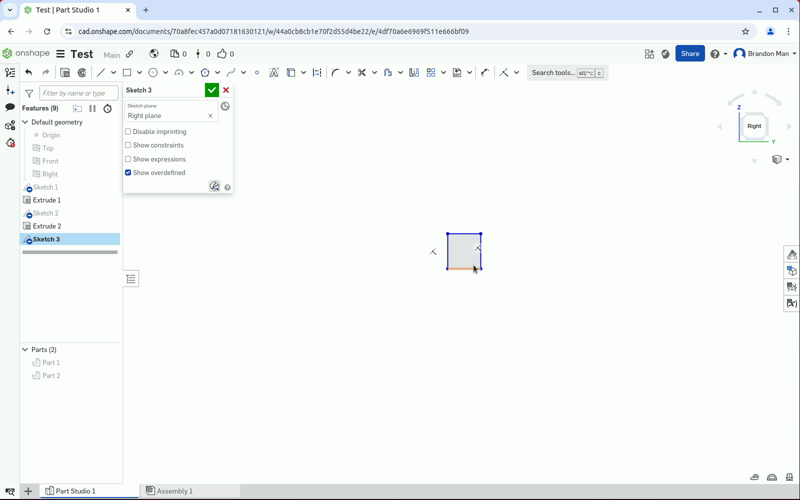
scroll(6)
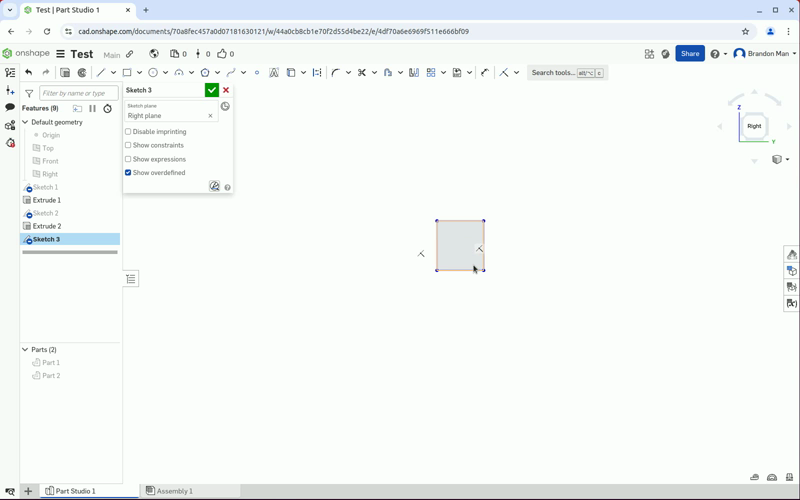
scroll(6)
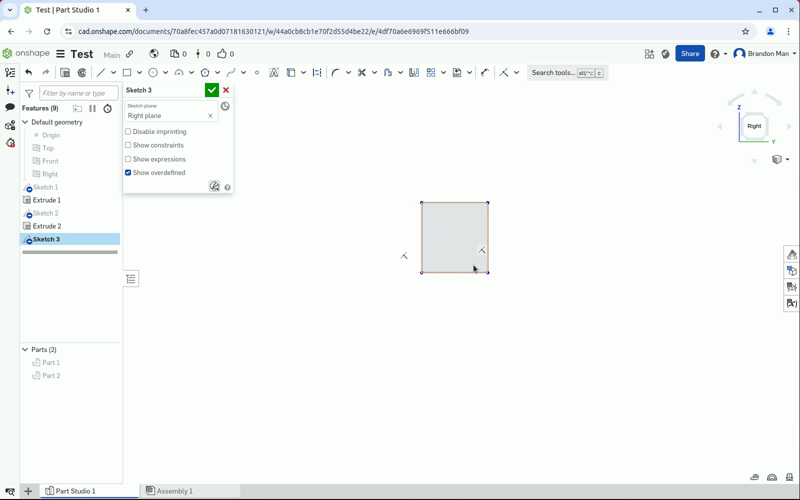
scroll(6)
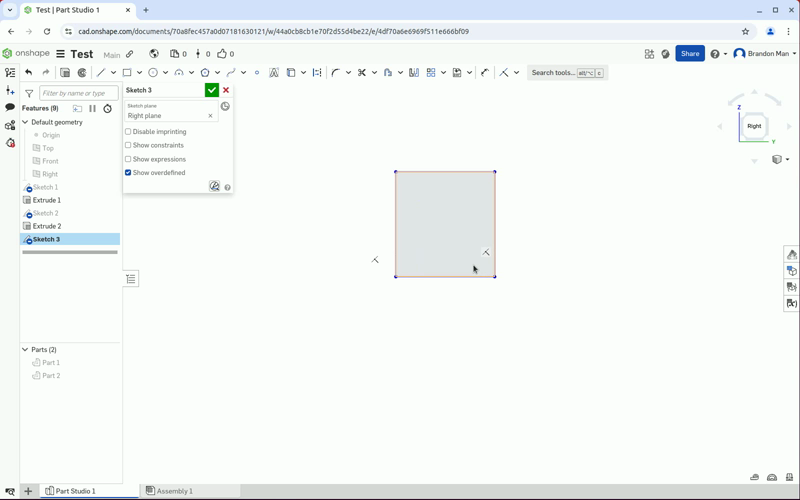
scroll(6)
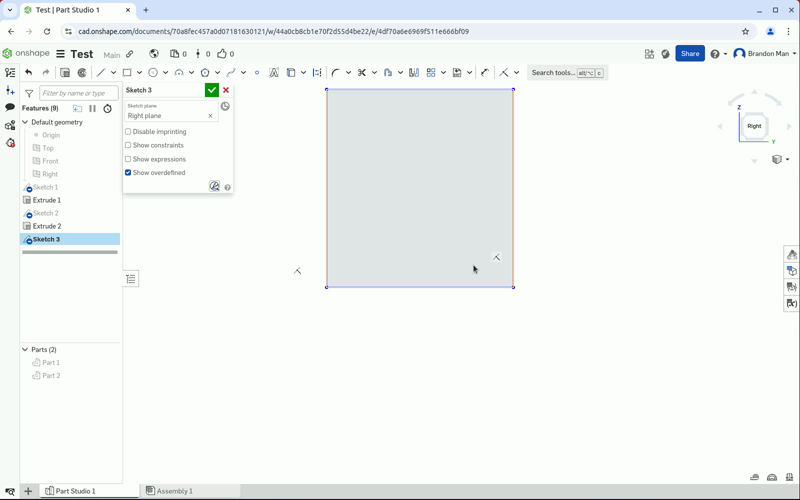
click(473, 264)
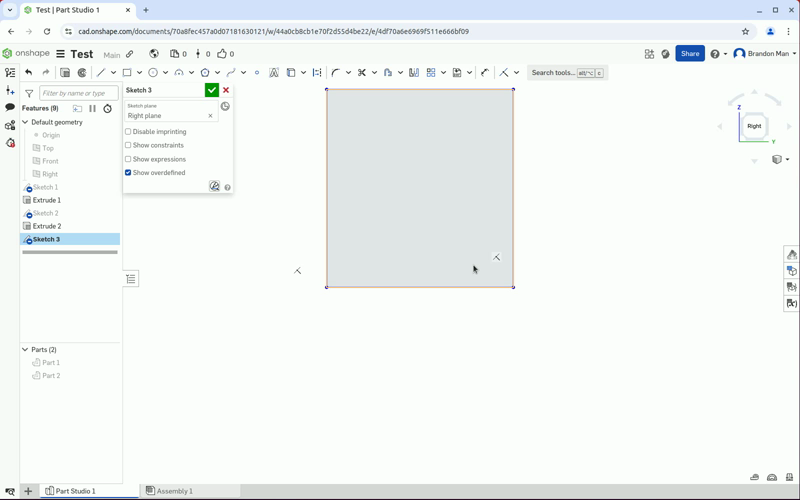
scroll(-6)
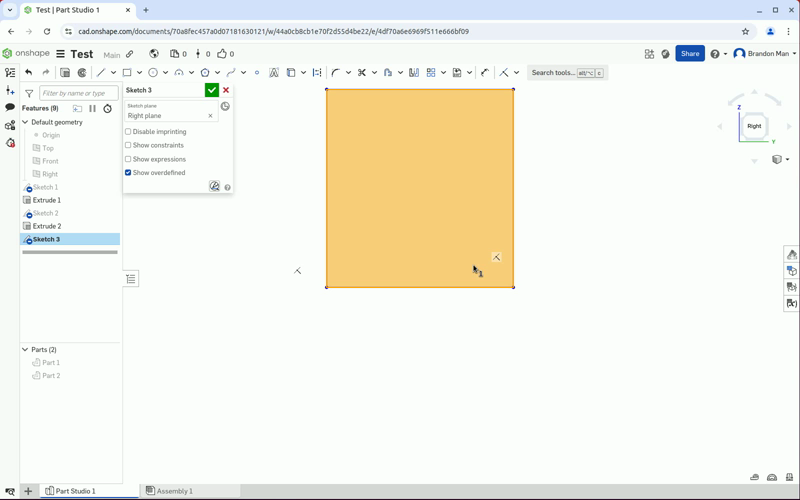
scroll(-6)
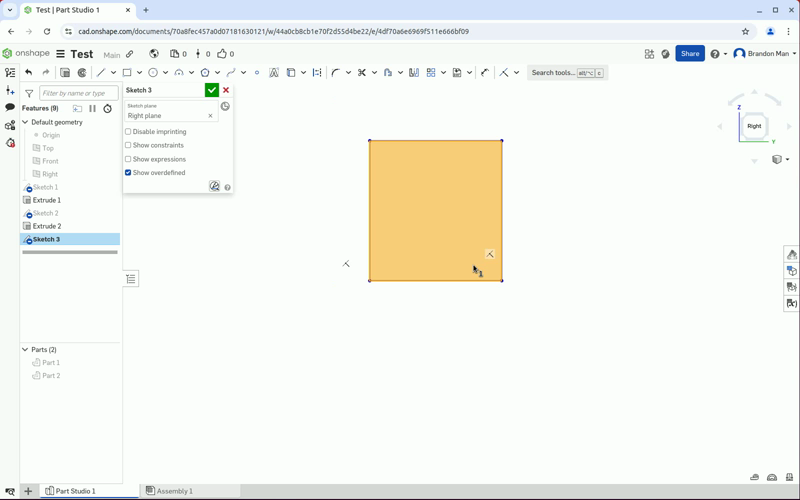
scroll(-6)
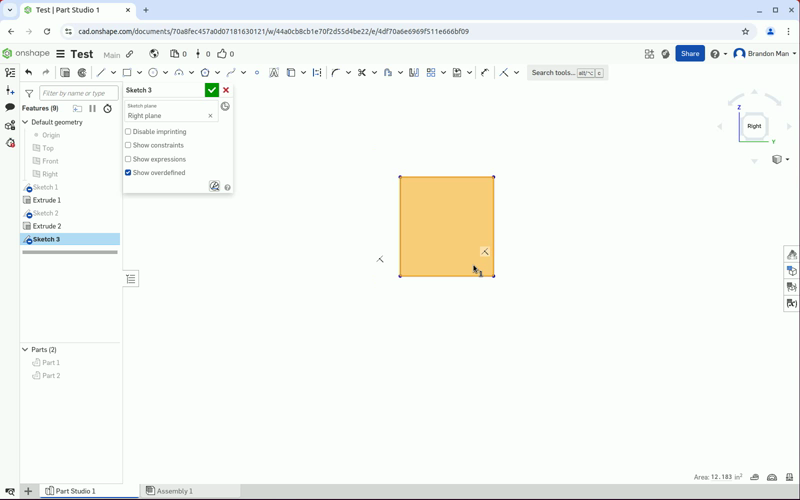
scroll(-6)
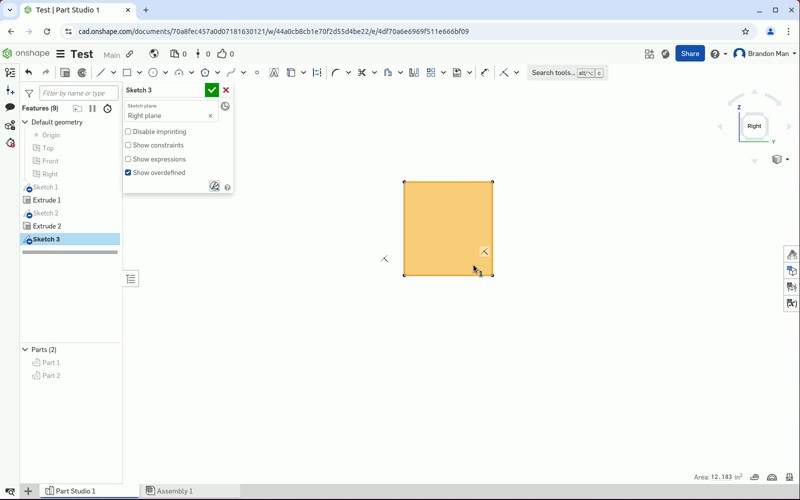
scroll(-6)
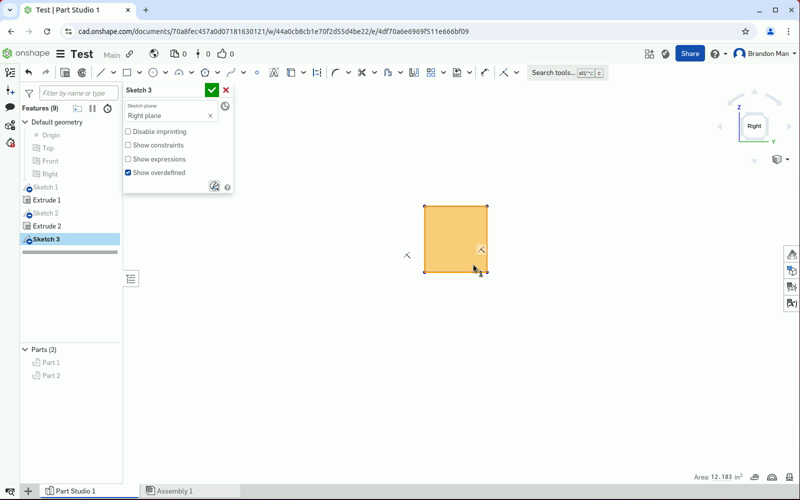
scroll(-6)
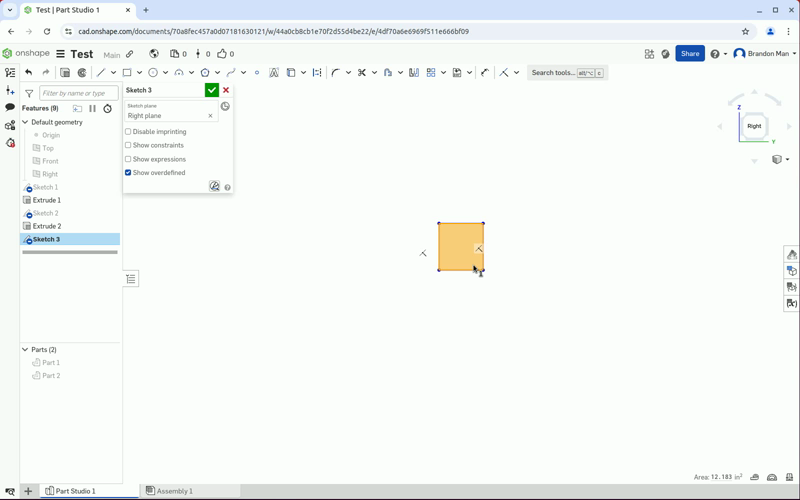
scroll(-6)
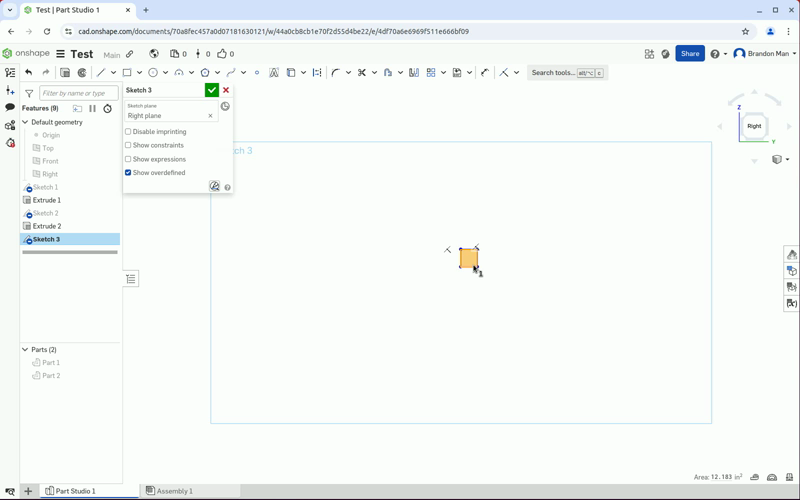
mouse_move(73, 352)
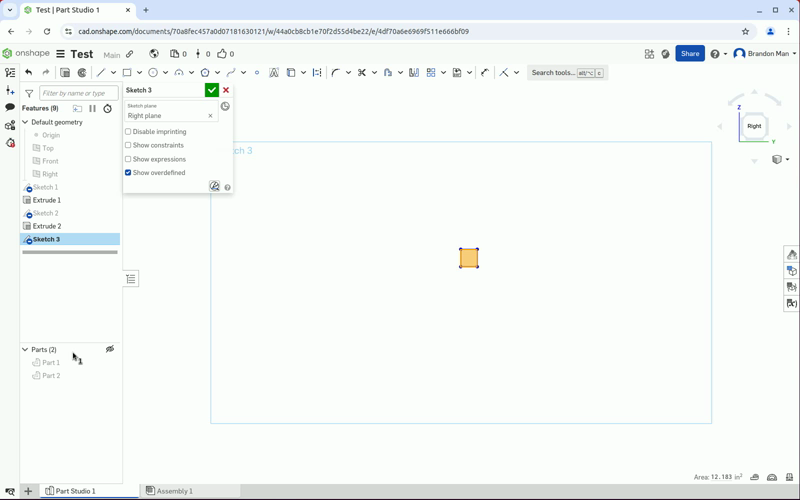
key(shift+y)
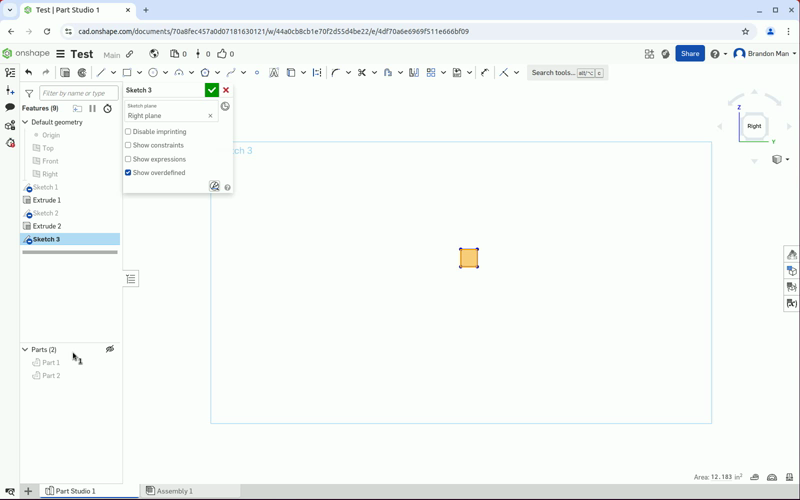
key(shift+e)
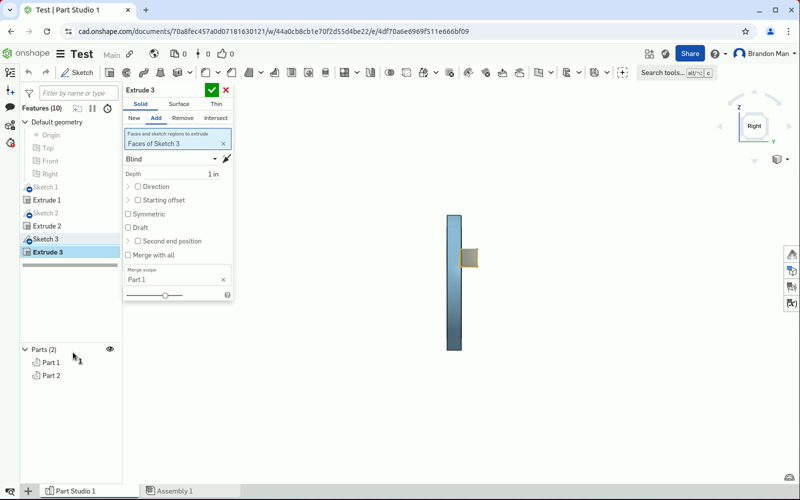
mouse_move(143, 106)
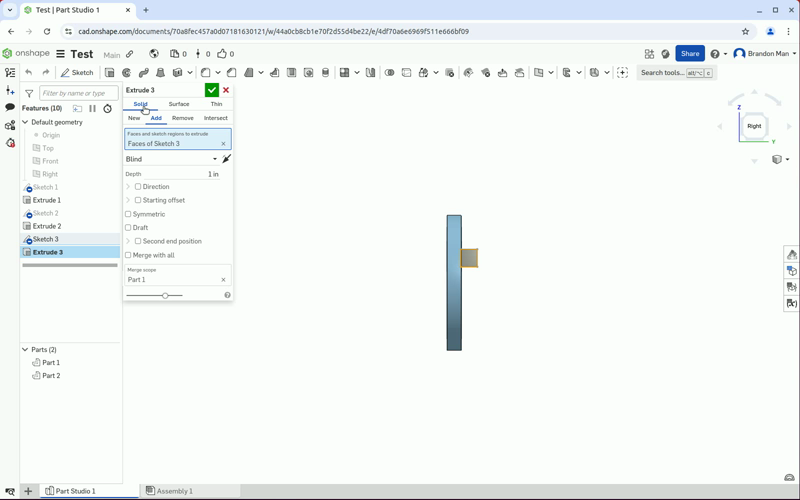
click(143, 106)
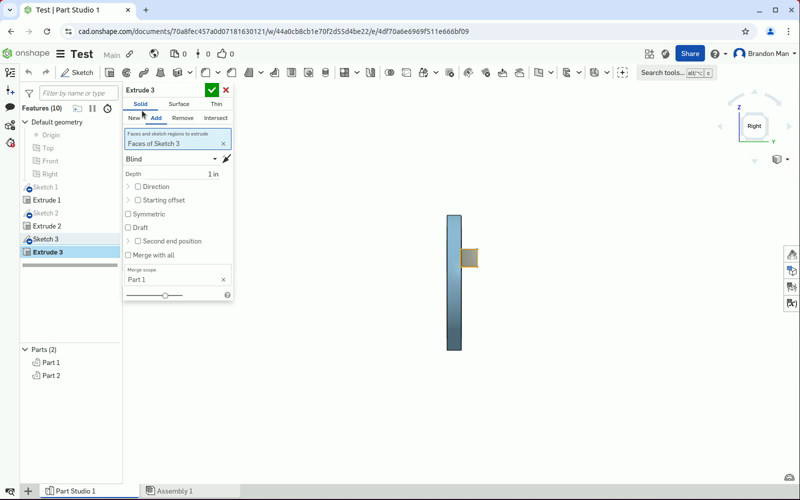
mouse_move(137, 120)
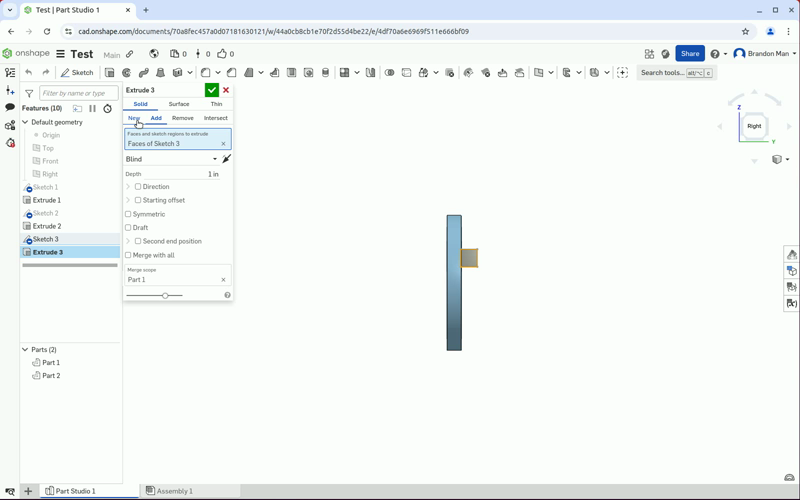
click(137, 120)
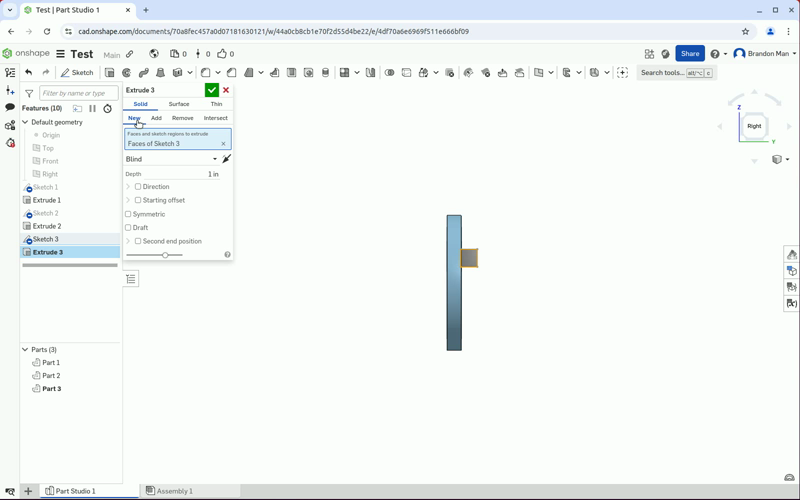
key(tab, 4)
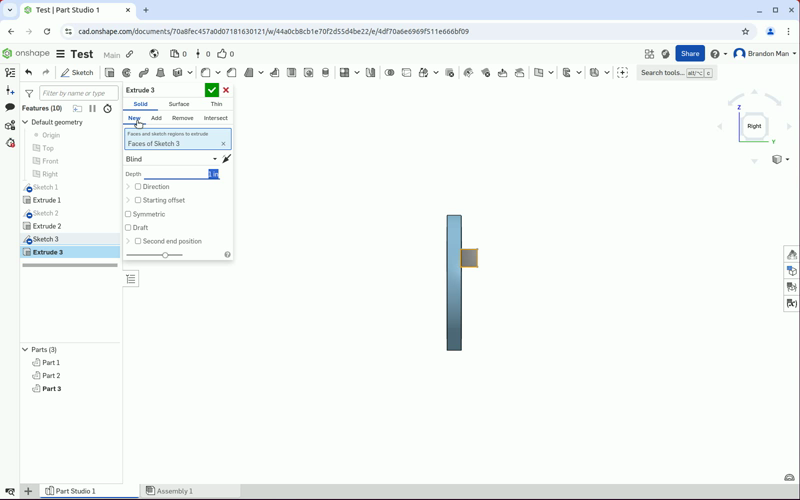
text(7.221)
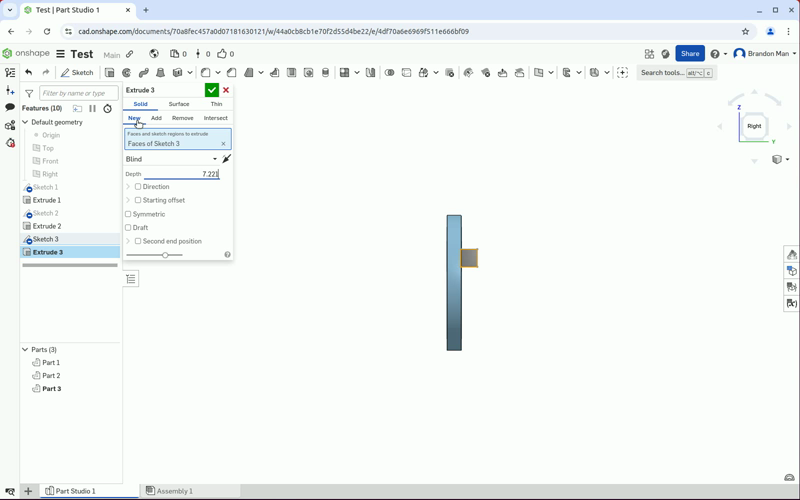
key(enter)
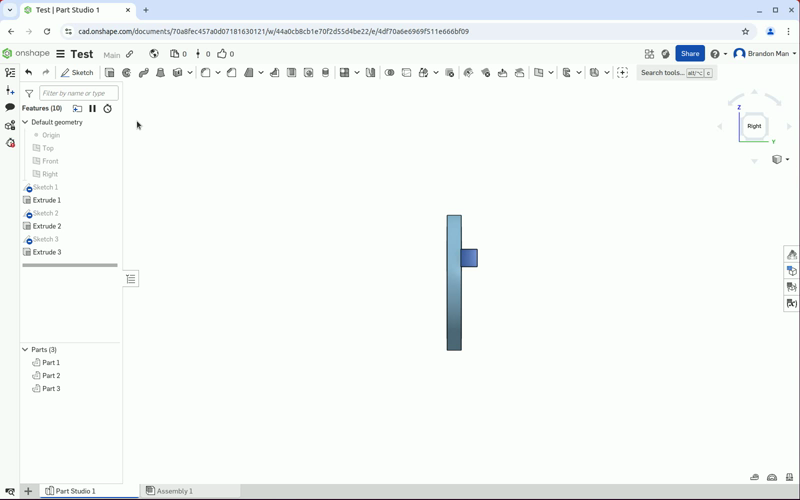
key(shift+h)
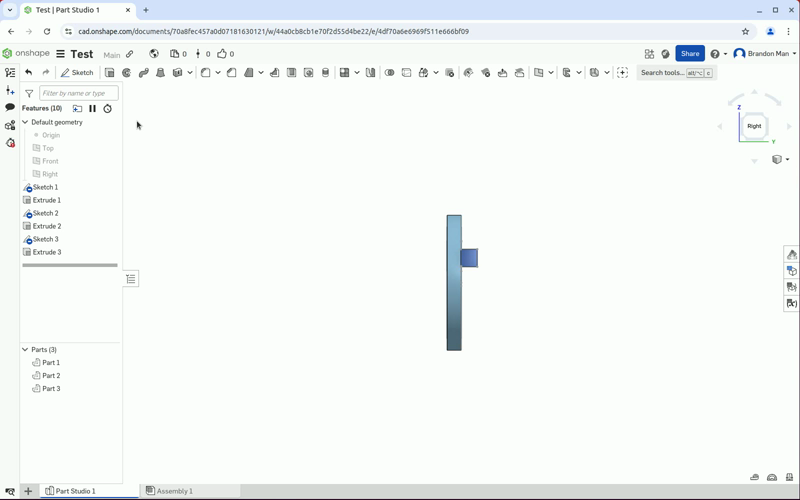
key(shift+h)
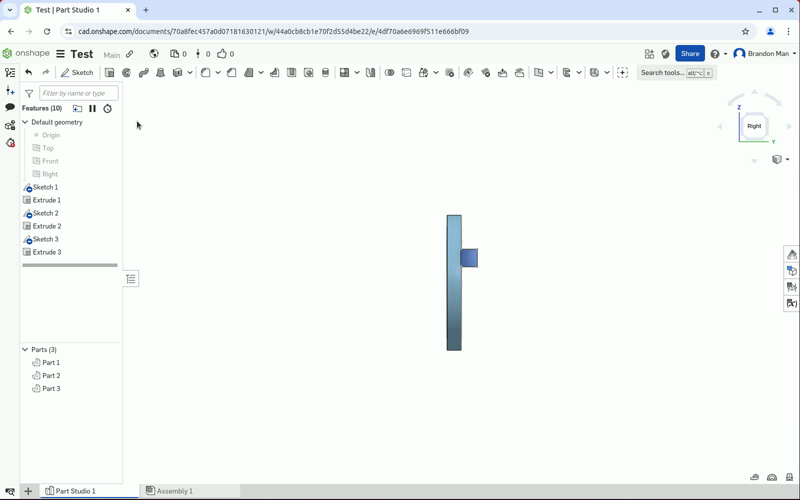
key(shift+7)
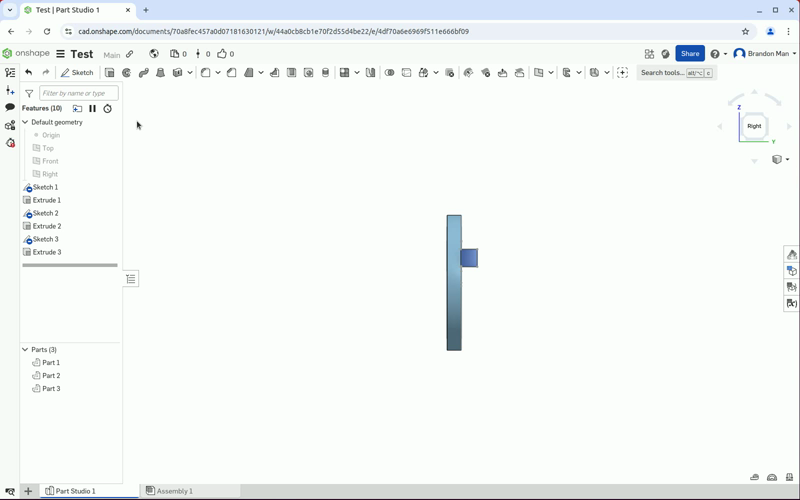
key(right, 2)
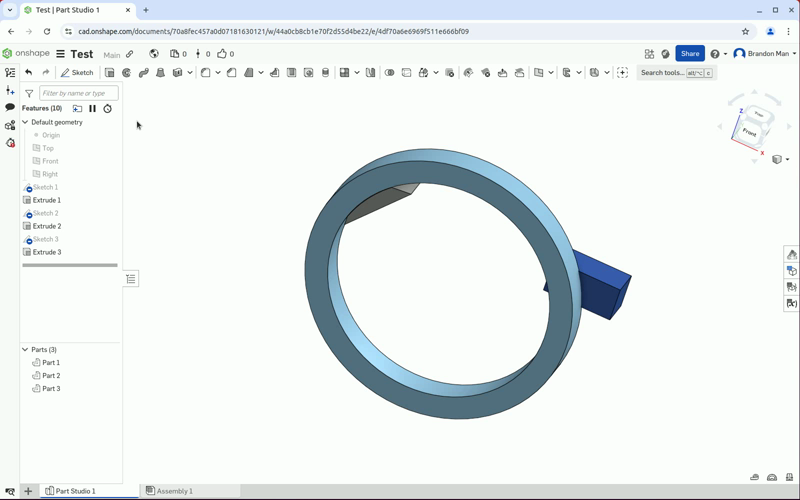
key(down, 2)
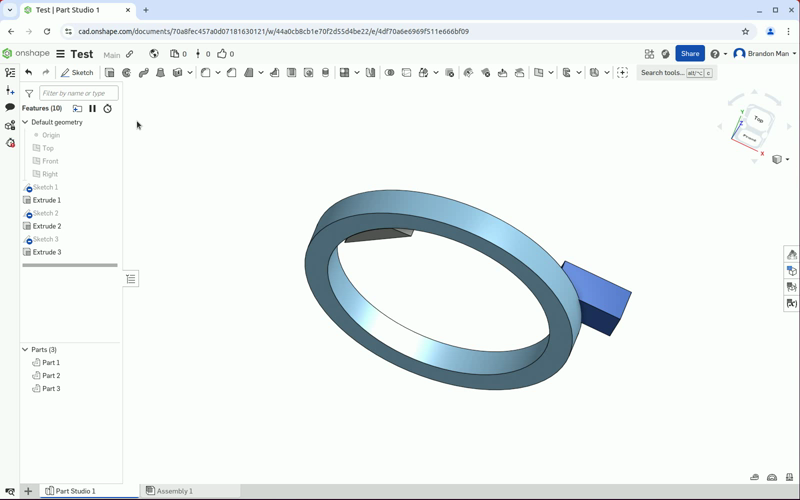
key(up, 2)
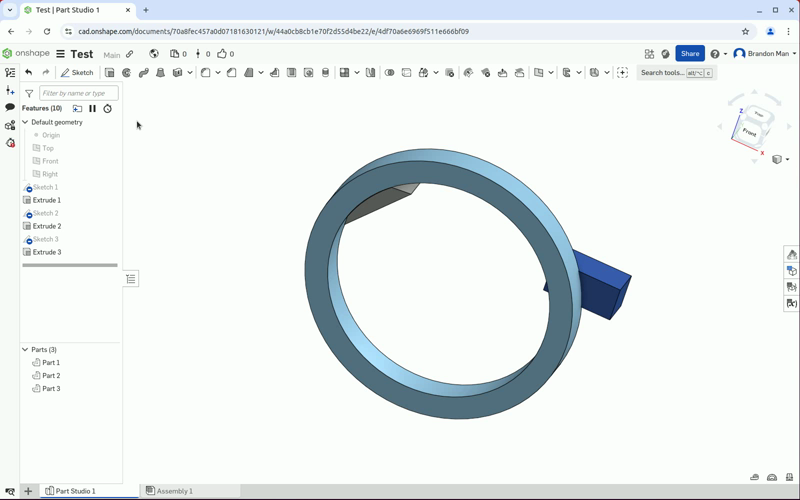
key(left, 2)
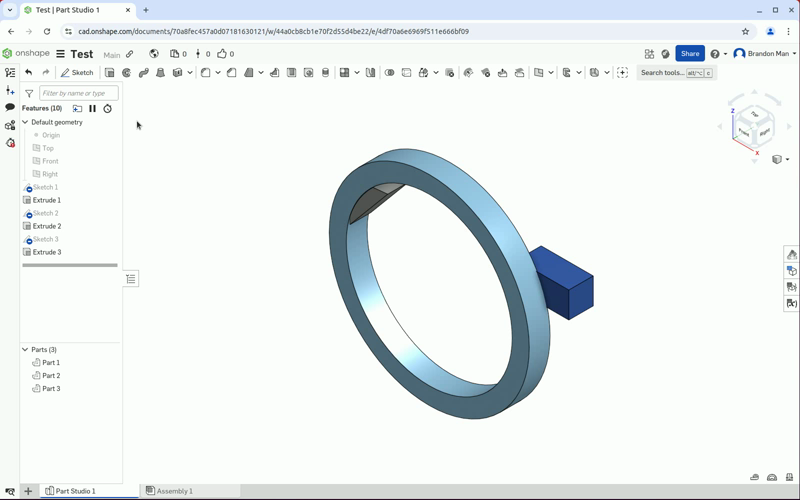
mouse_move(73, 189)
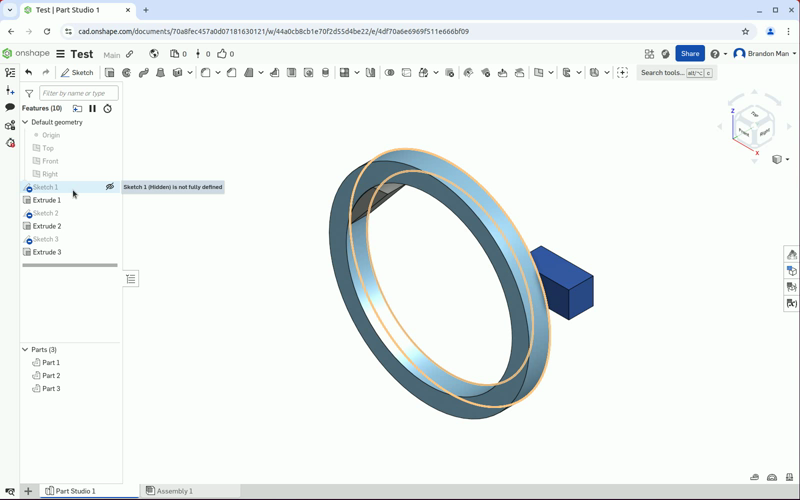
click(73, 189)